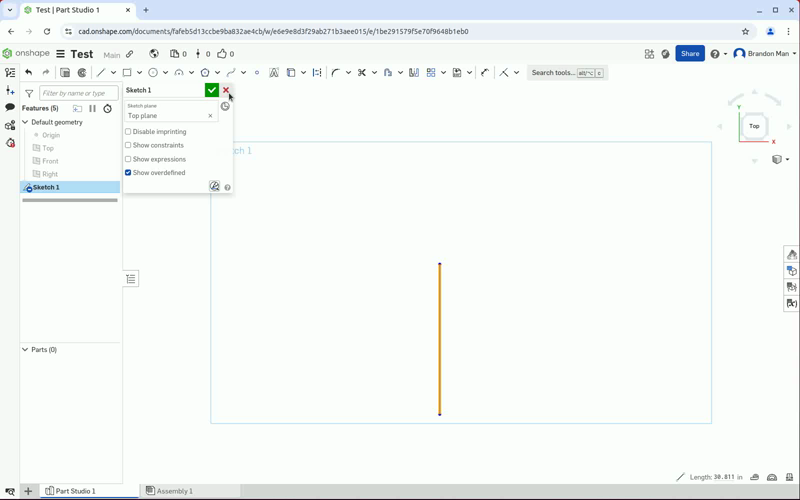
key(shift+h)
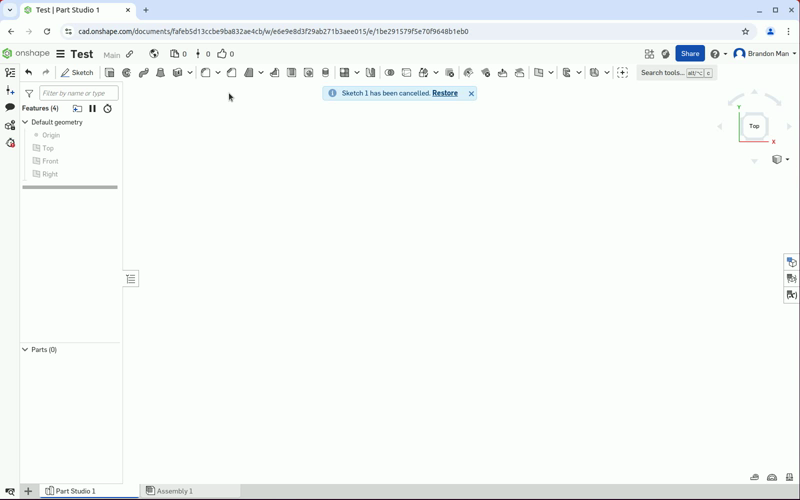
mouse_move(73, 352)
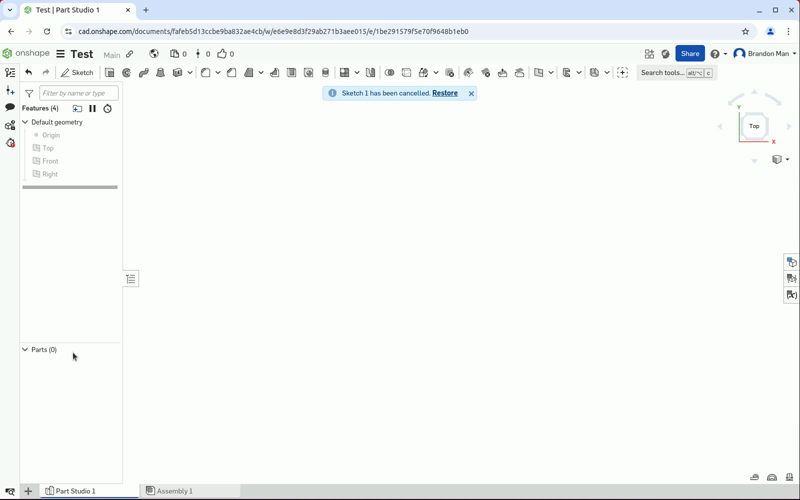
key(y)
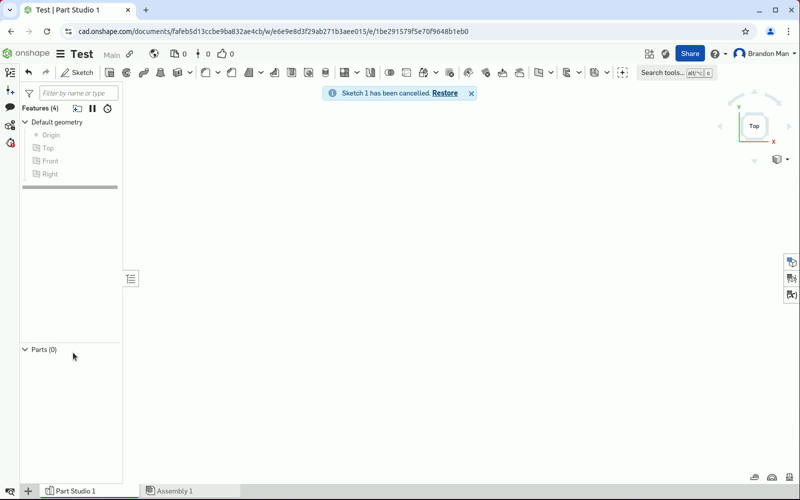
key(shift+p)
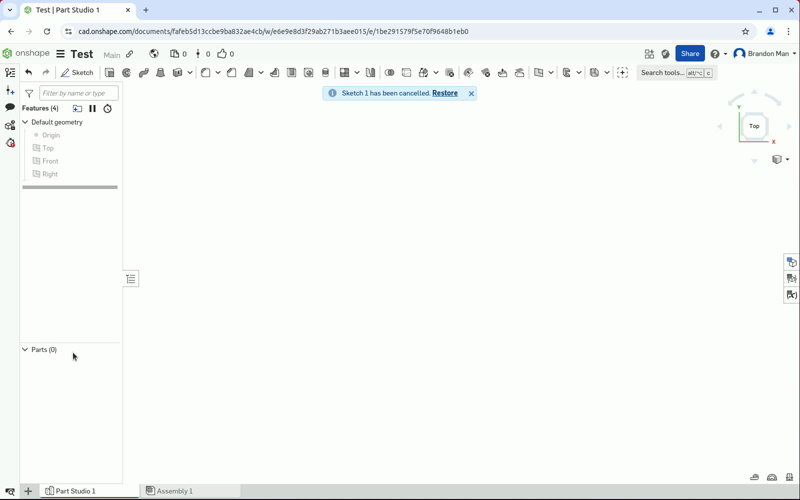
key(space)
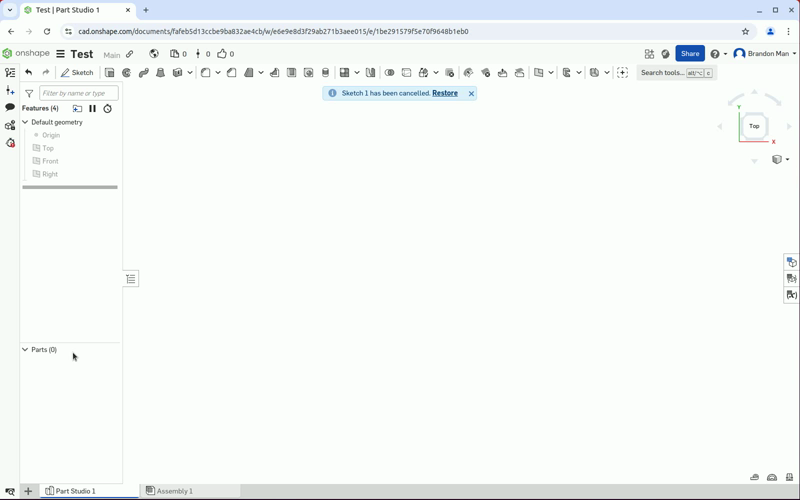
key_down(shift)
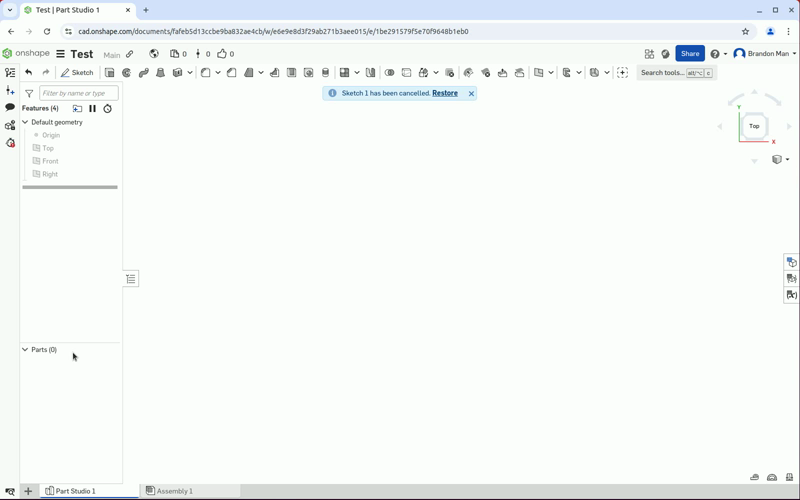
key(up)
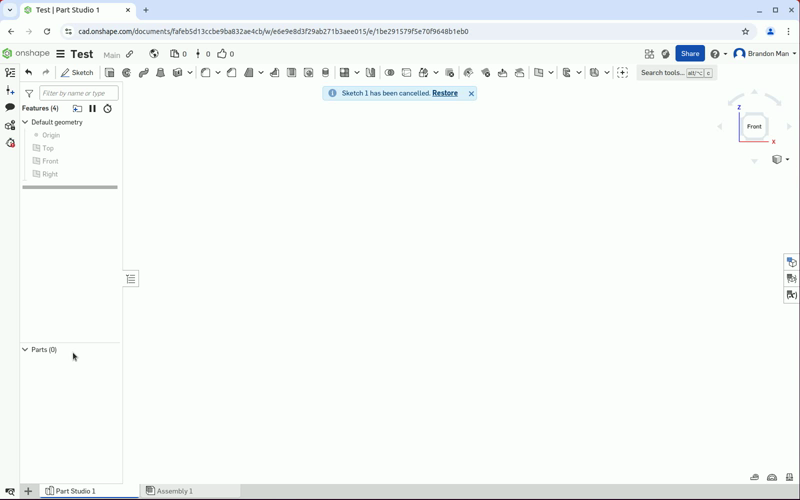
key_up(shift)
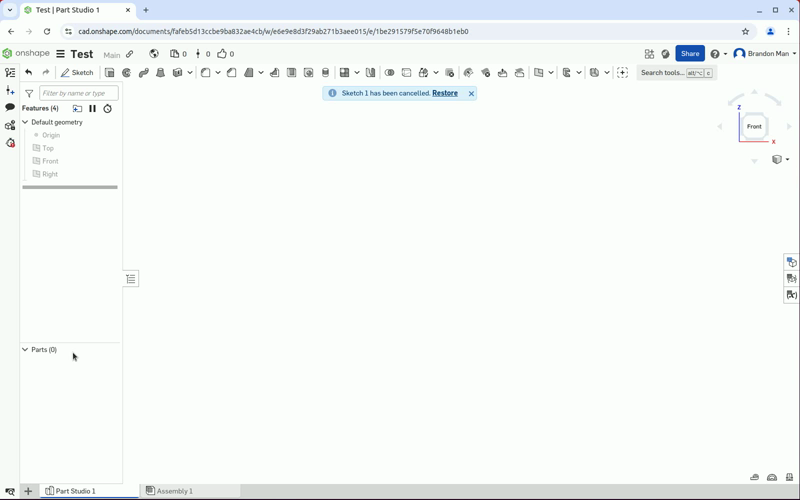
mouse_move(73, 352)
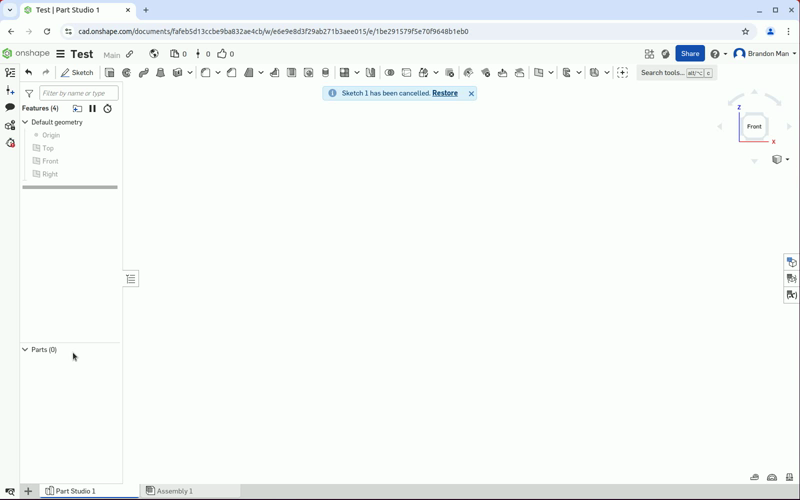
key(shift+y)
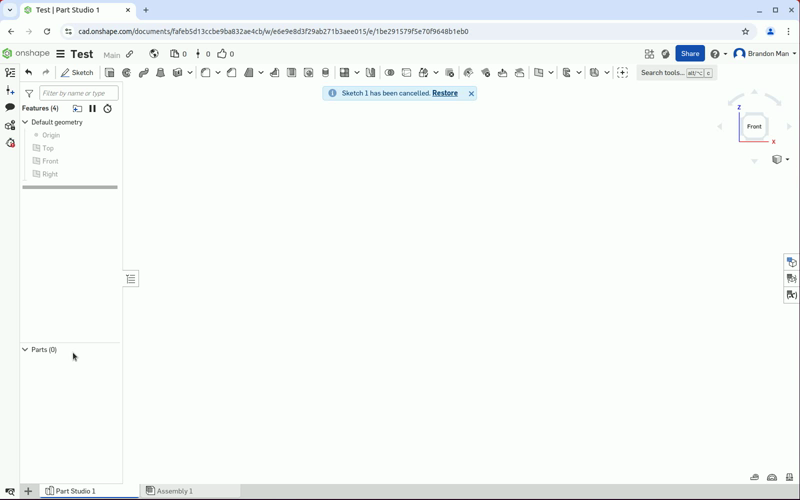
key(shift+s)
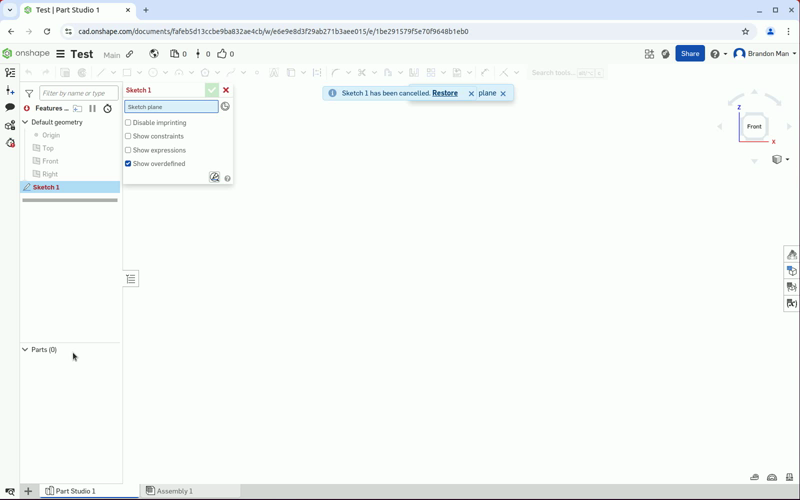
mouse_move(73, 163)
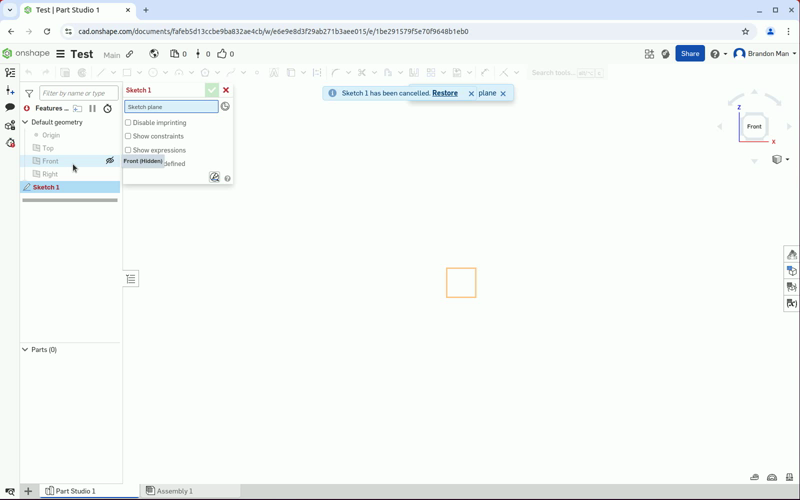
click(73, 163)
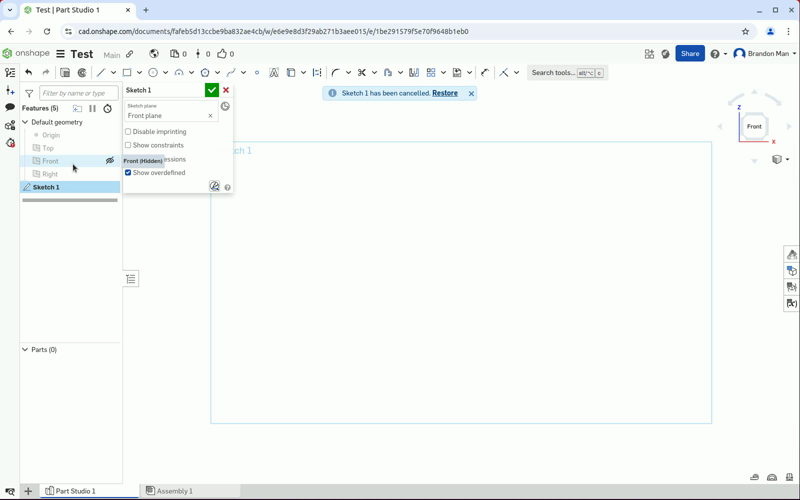
mouse_move(73, 352)
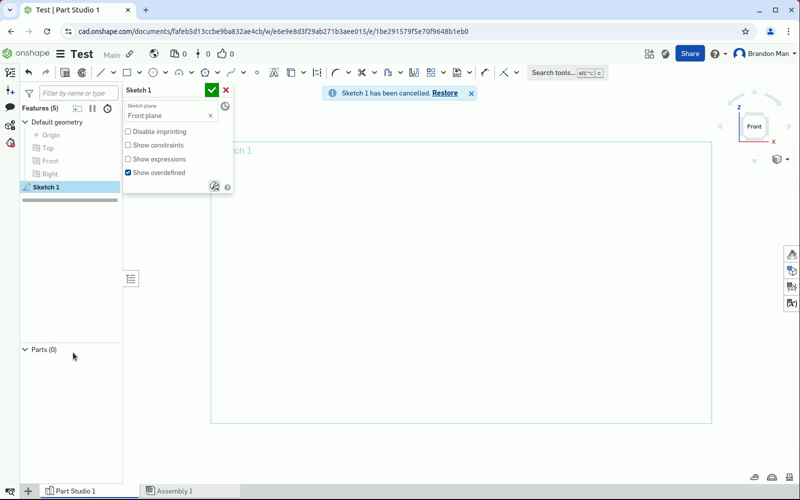
key(y)
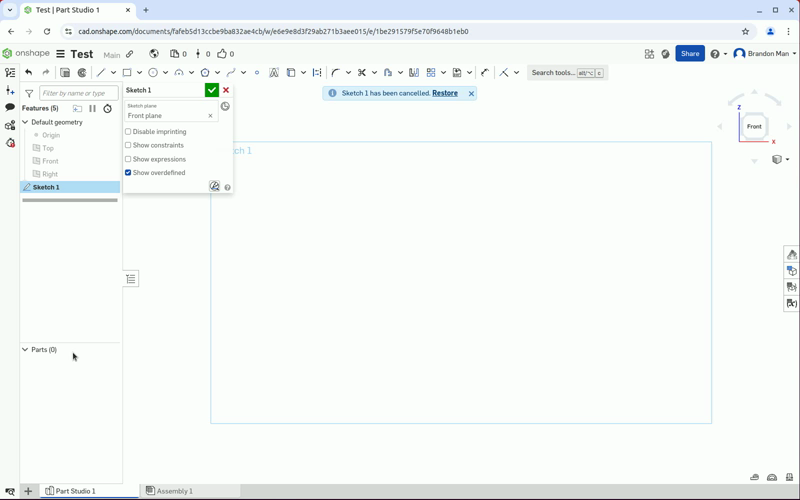
key(l)
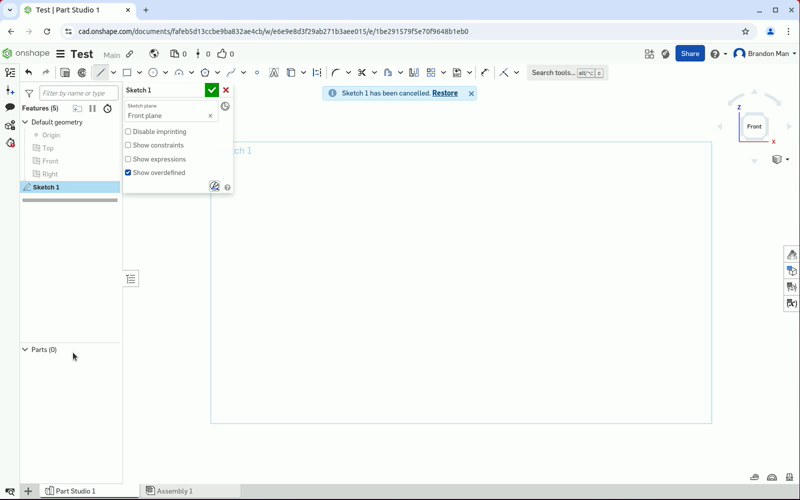
key_down(shift)
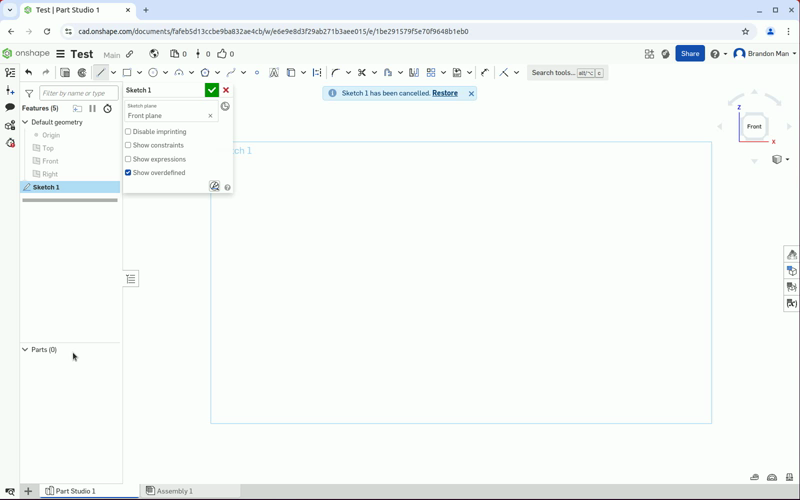
mouse_move(460, 328)
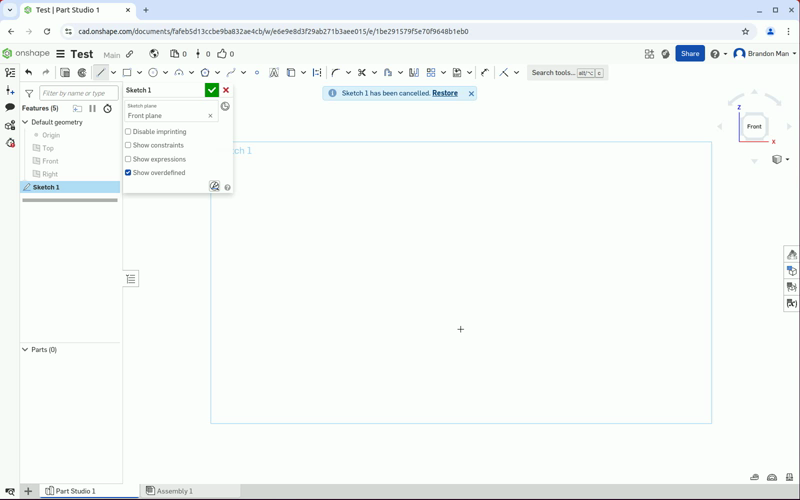
click(460, 328)
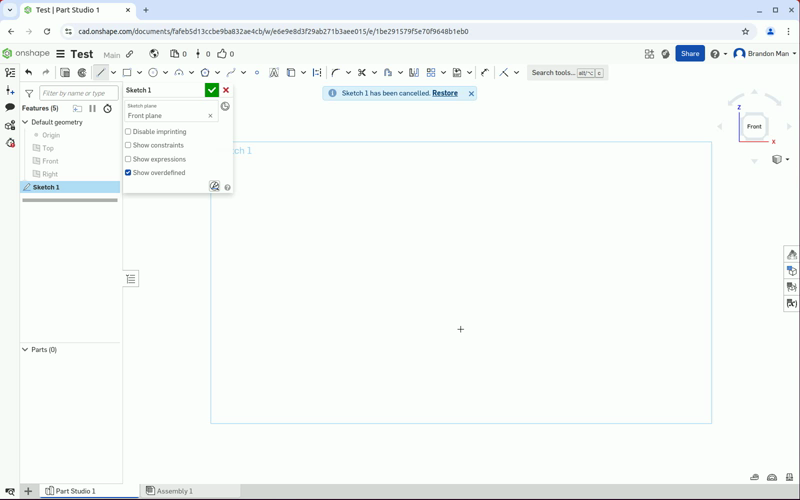
key_up(shift)
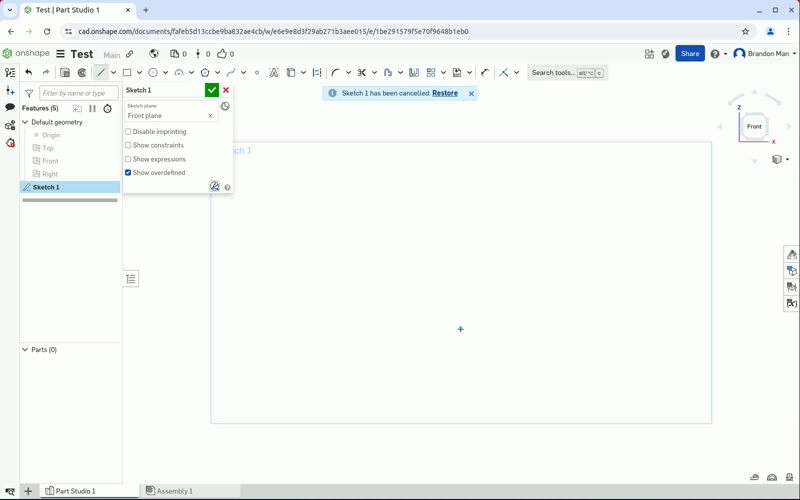
key_down(shift)
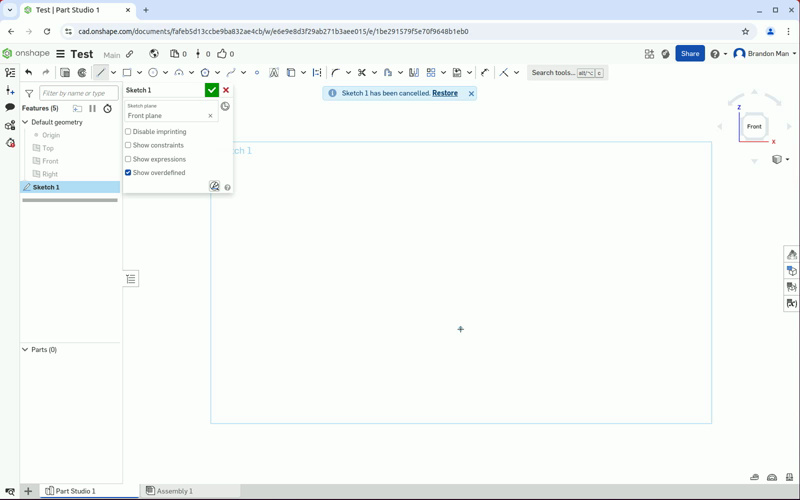
mouse_move(545, 328)
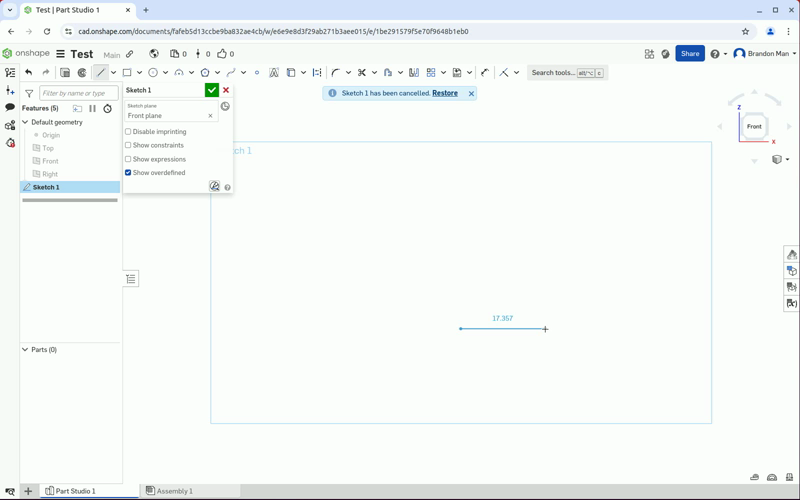
click(545, 328)
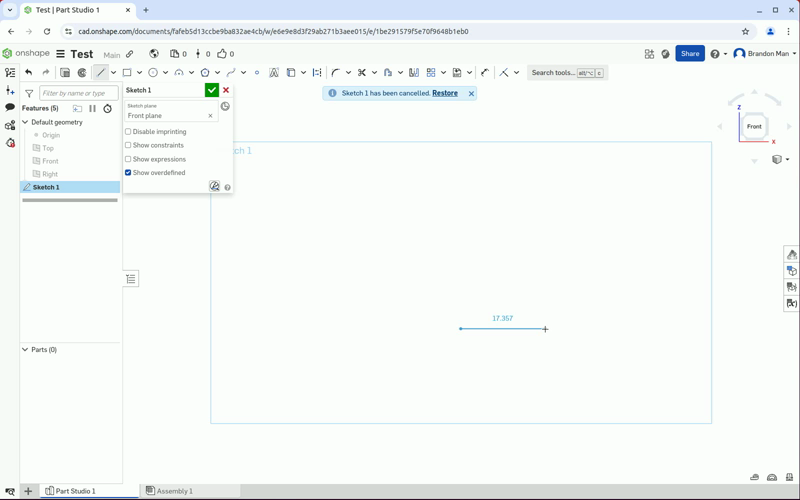
key_up(shift)
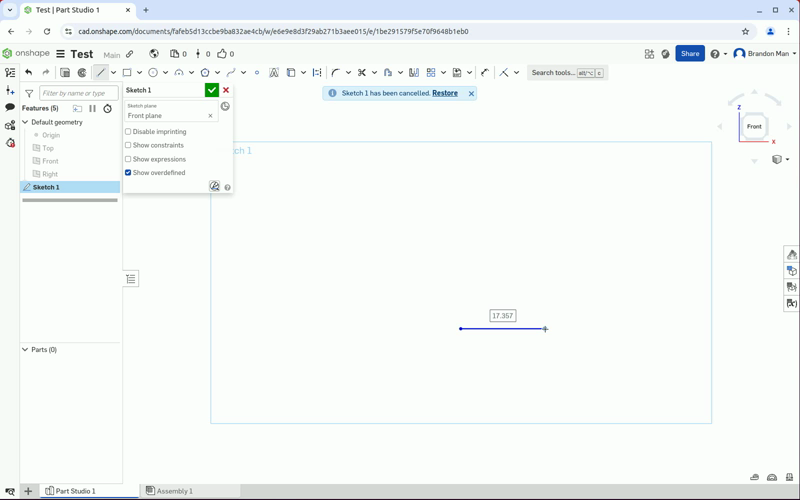
key_down(shift)
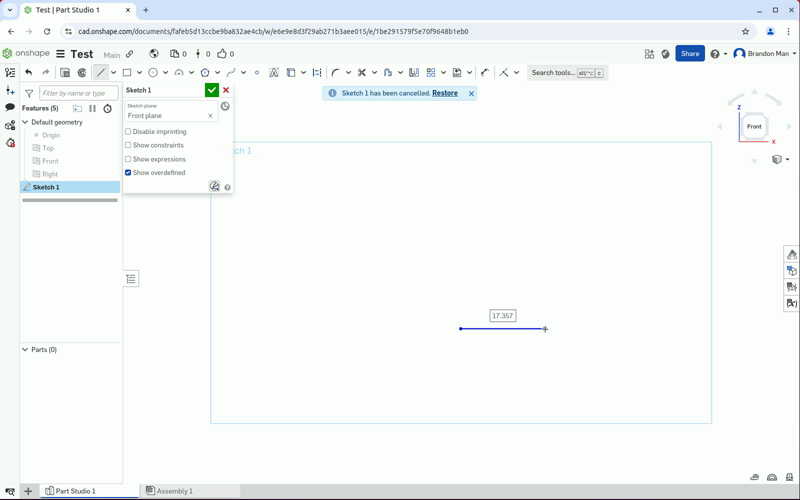
mouse_move(575, 328)
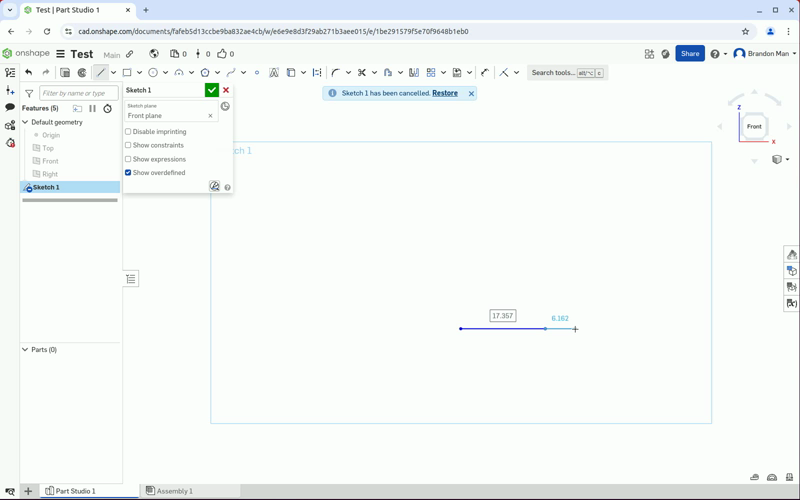
mouse_move(545, 300)
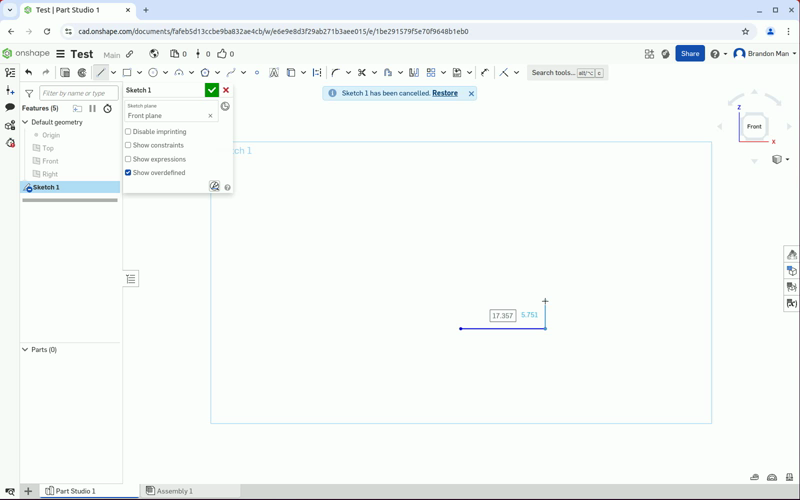
click(545, 300)
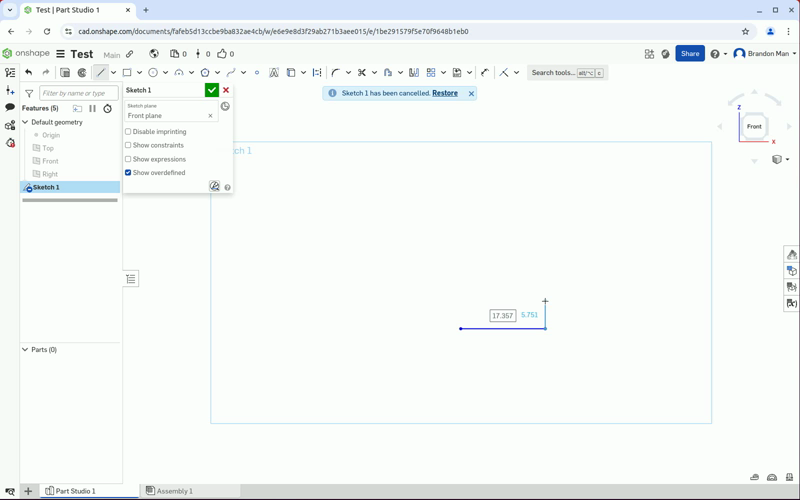
key_up(shift)
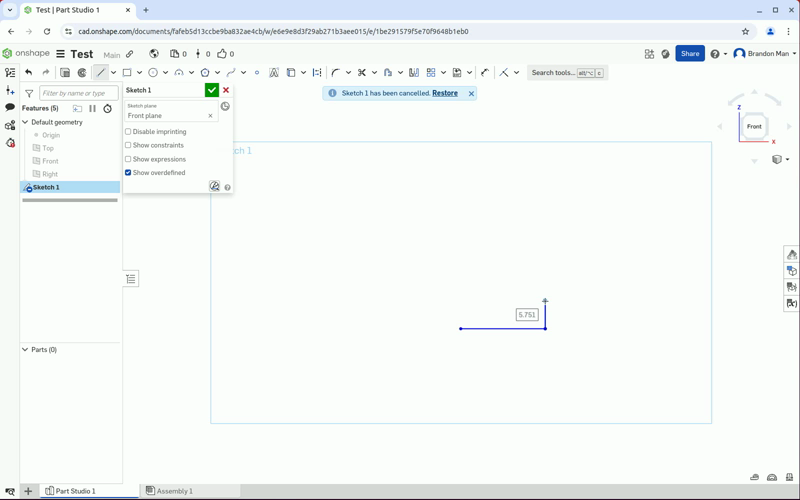
key_down(shift)
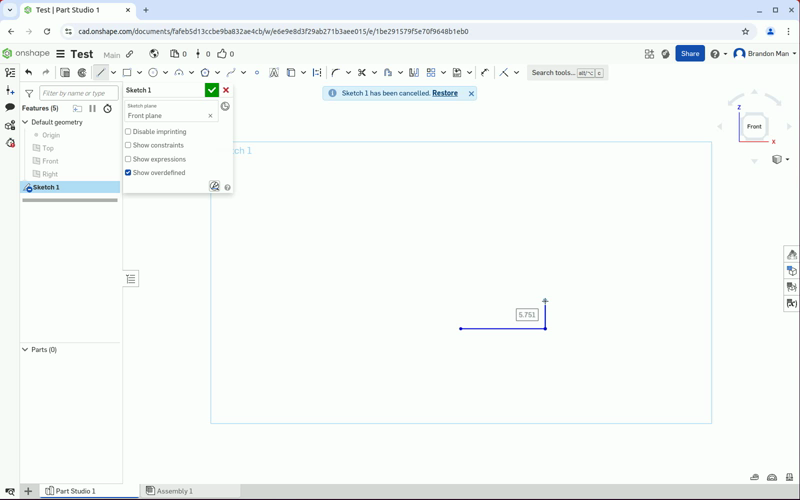
mouse_move(575, 300)
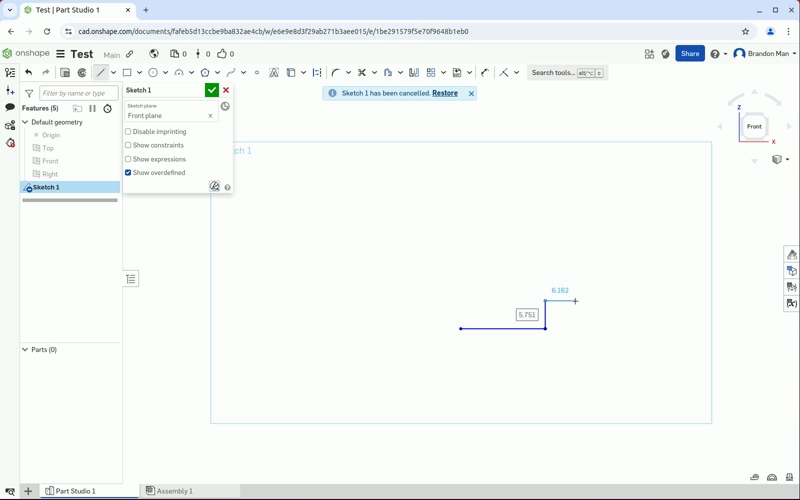
mouse_move(503, 300)
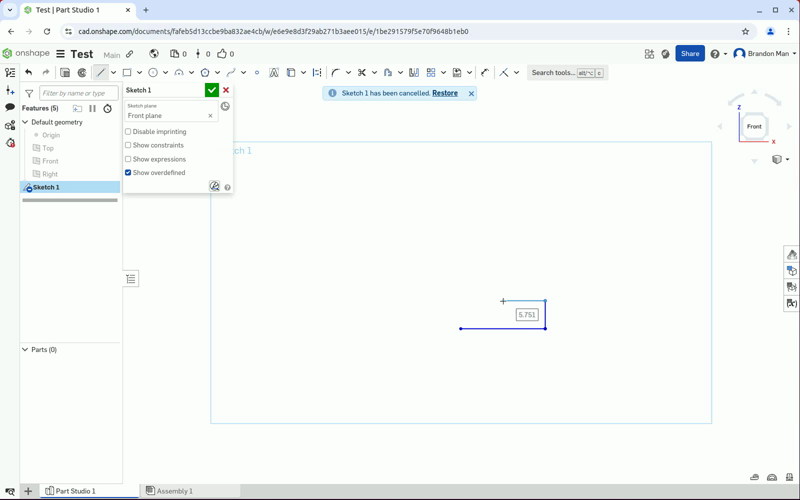
click(503, 300)
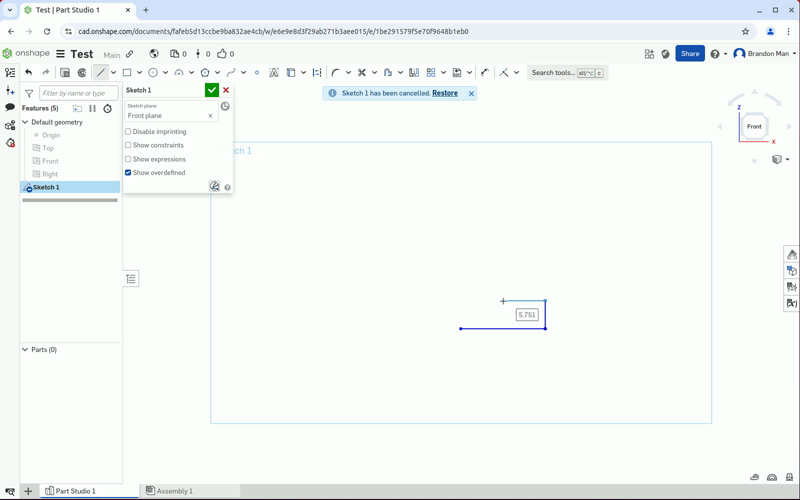
key_up(shift)
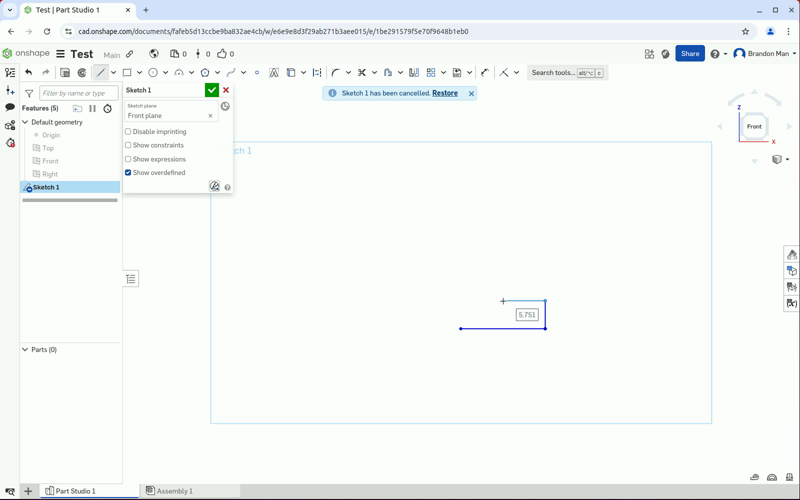
key_down(shift)
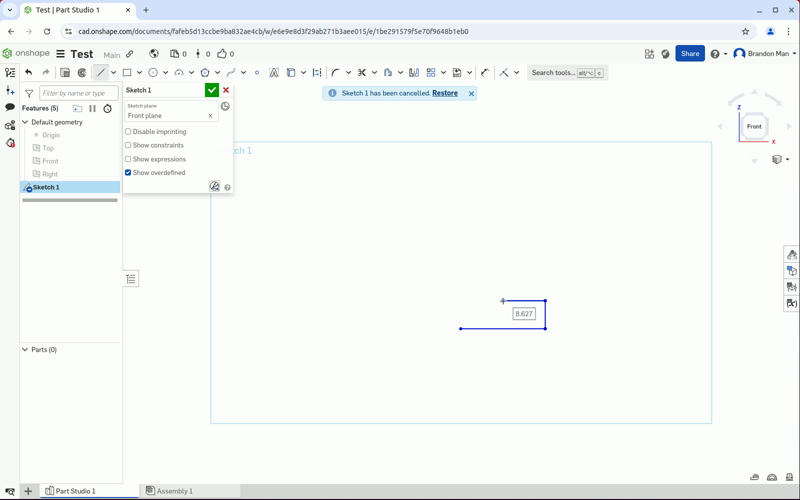
mouse_move(503, 209)
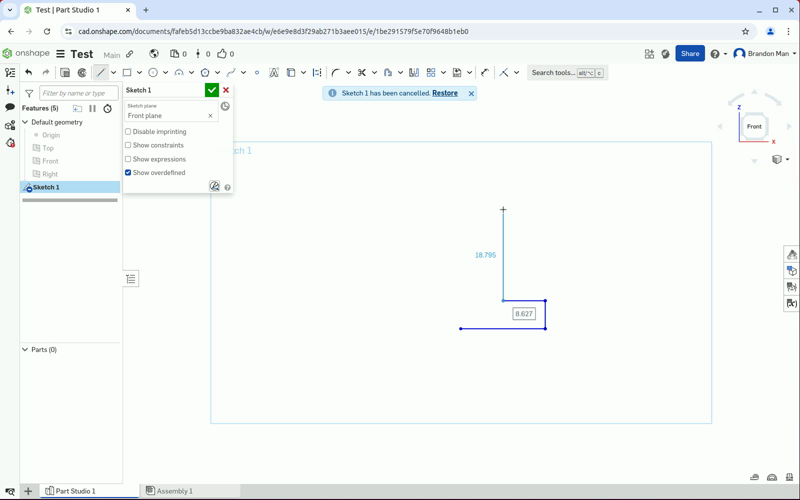
click(503, 209)
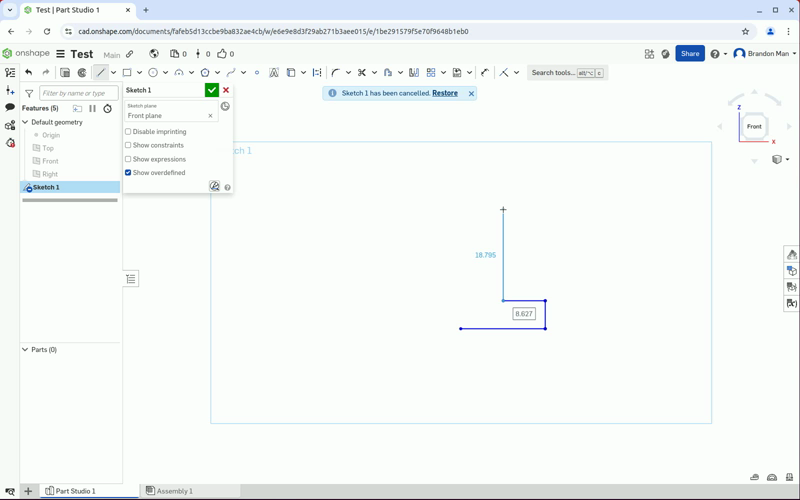
key_up(shift)
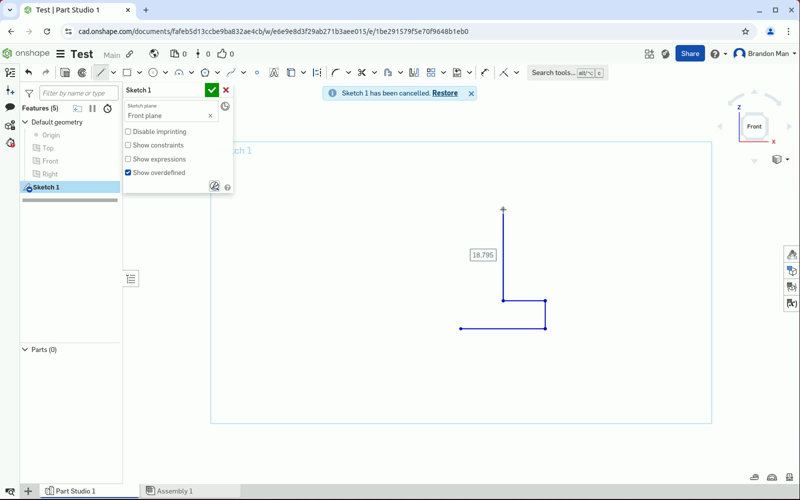
key_down(shift)
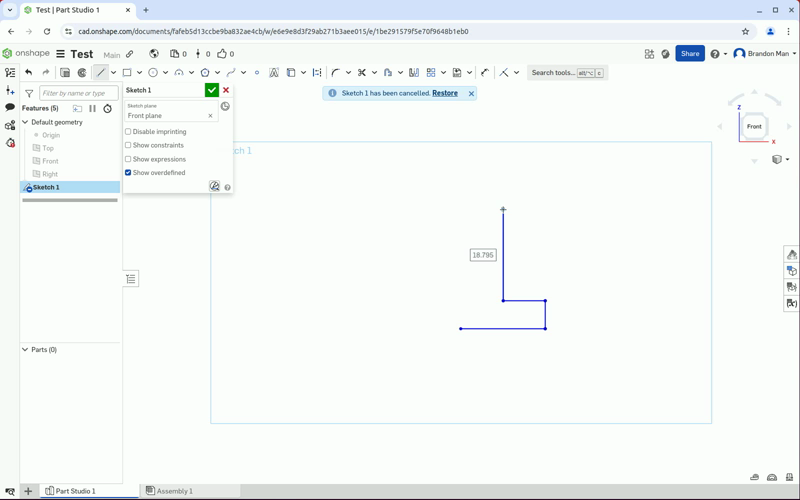
mouse_move(533, 209)
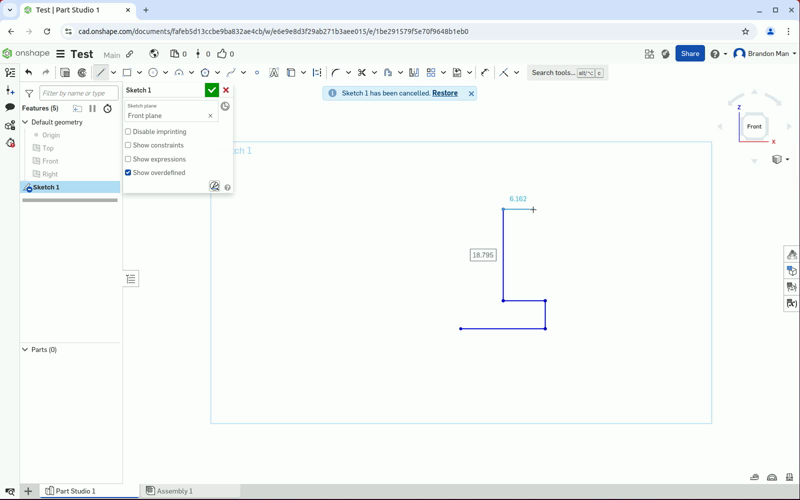
mouse_move(460, 209)
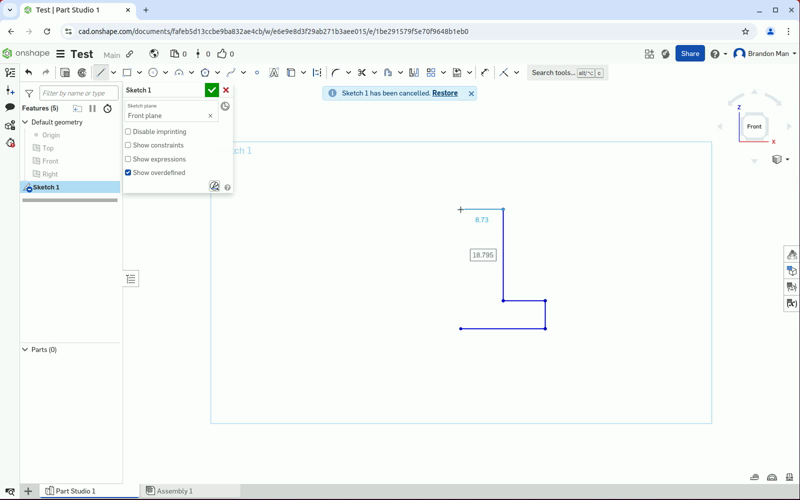
click(460, 209)
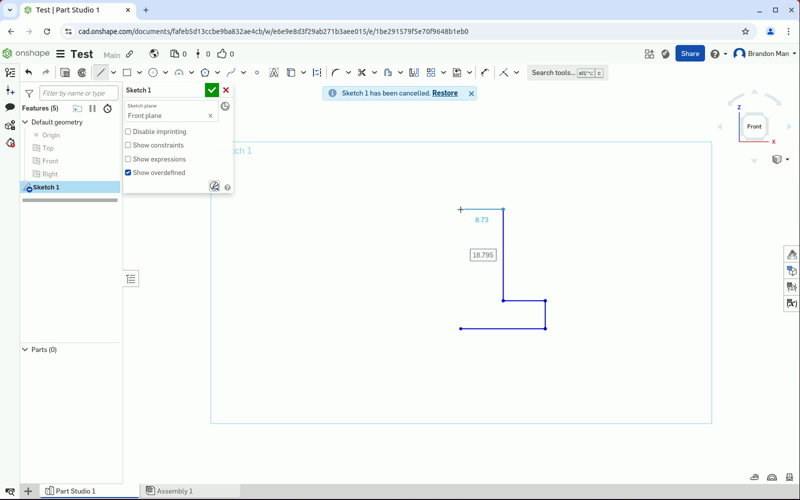
key_up(shift)
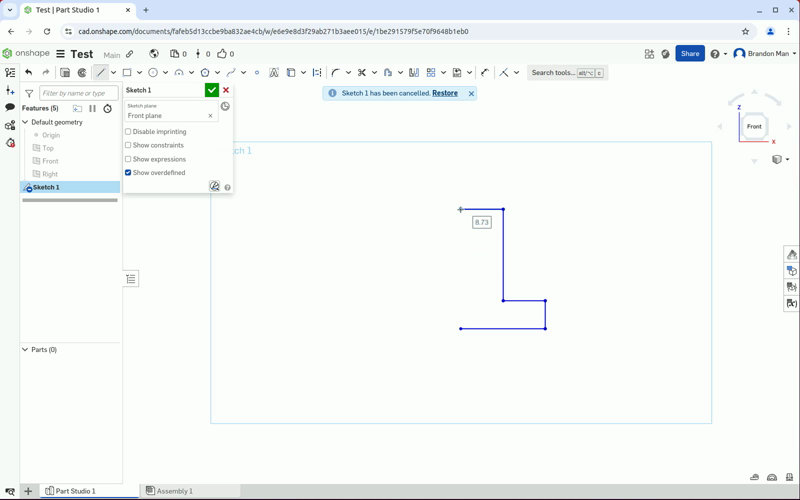
key_down(shift)
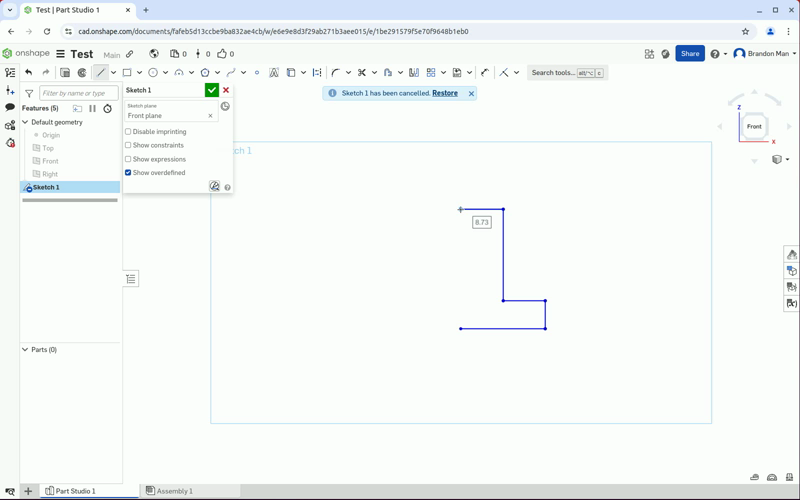
mouse_move(490, 209)
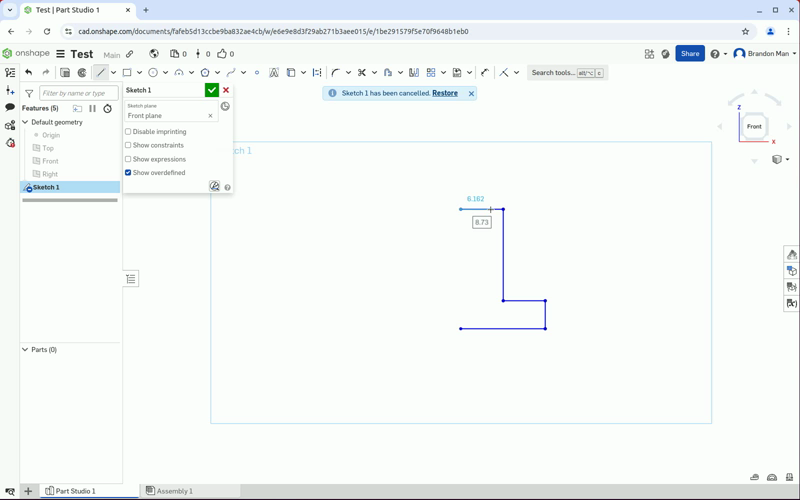
mouse_move(460, 240)
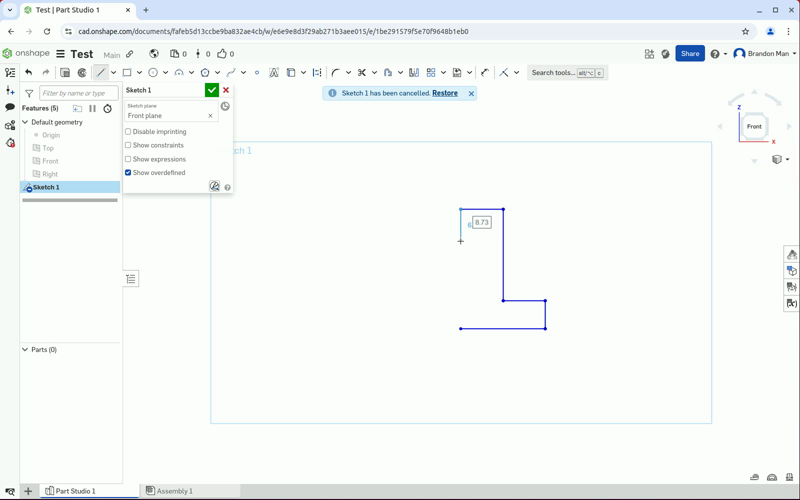
click(460, 240)
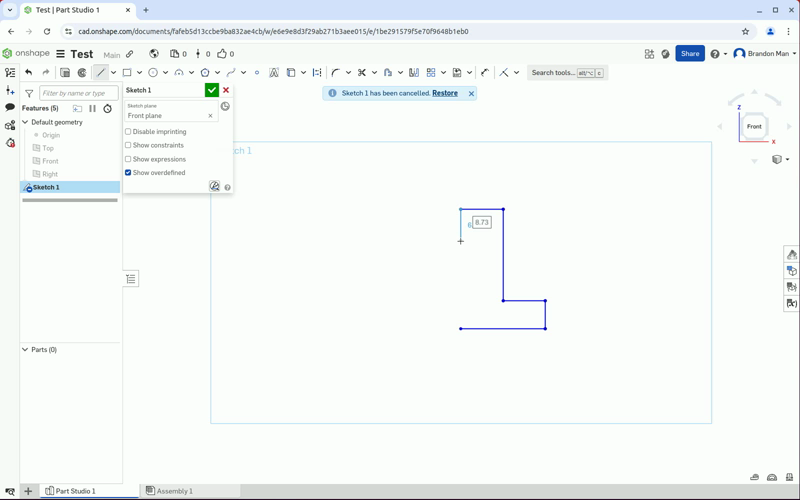
key_up(shift)
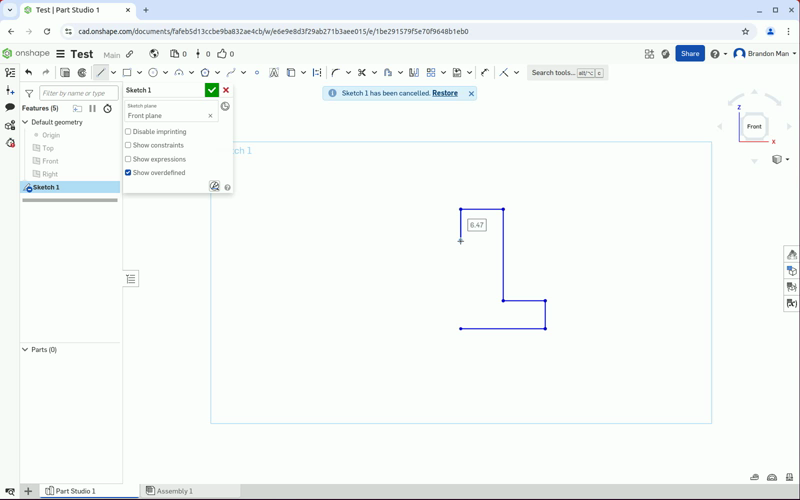
key(esc)
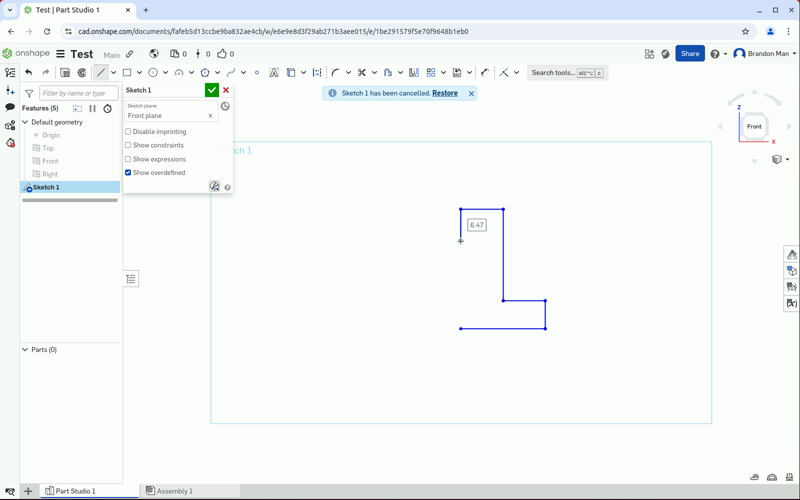
key(a)
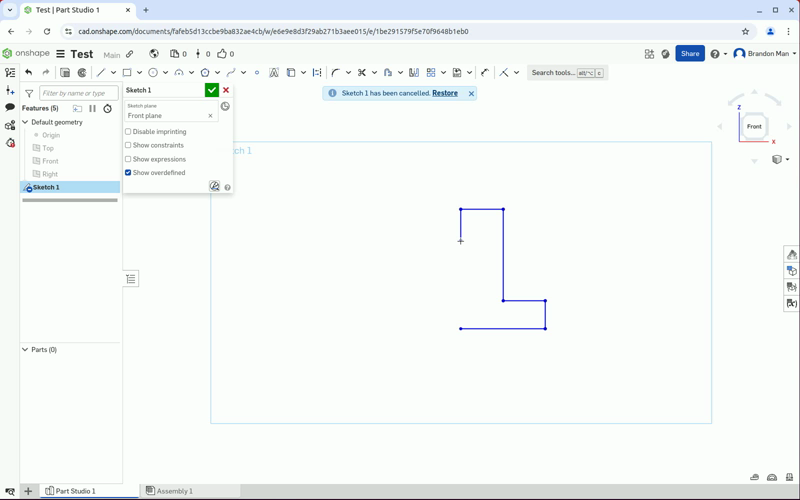
mouse_move(460, 240)
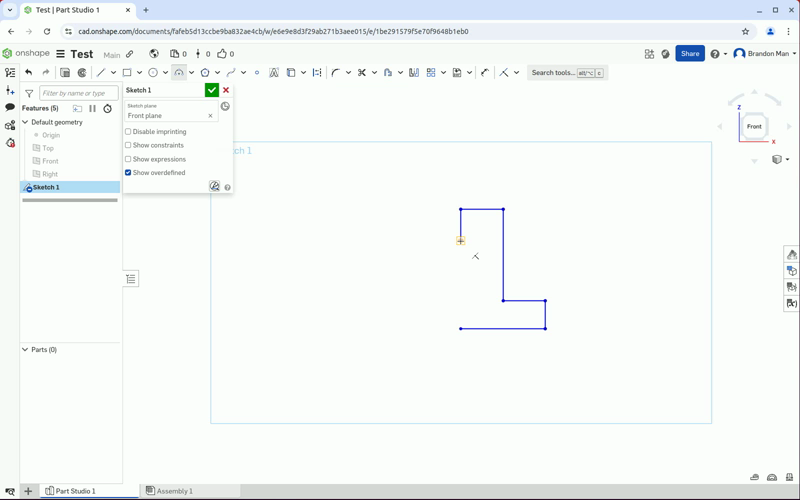
click(460, 240)
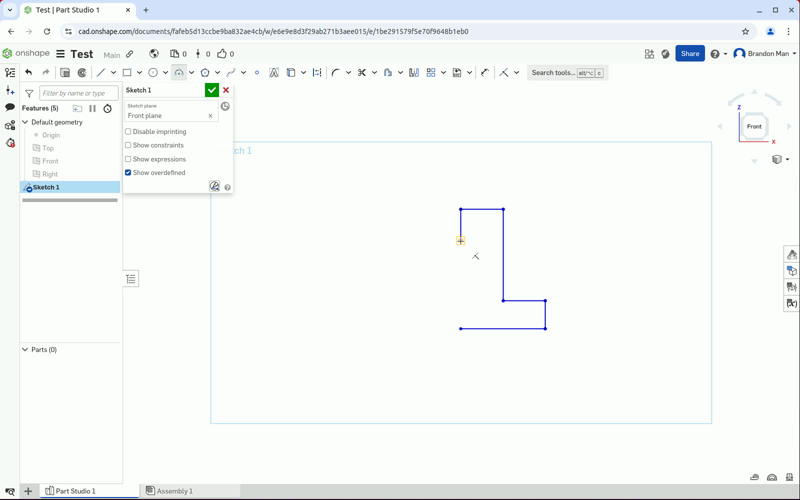
key_down(shift)
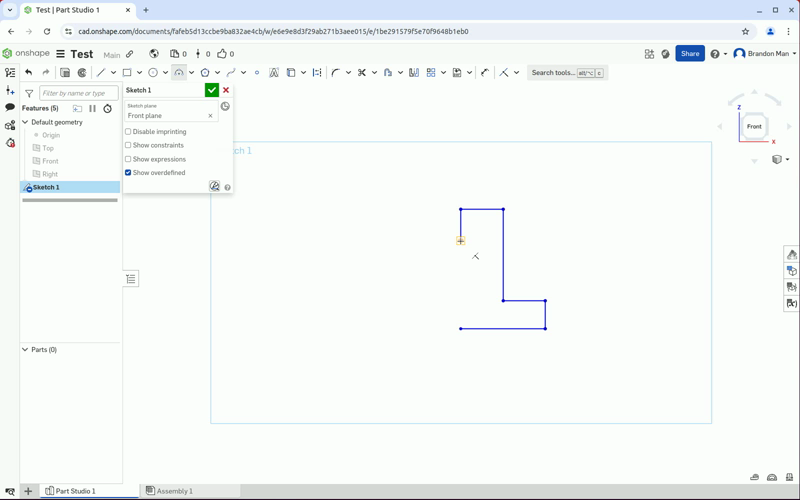
mouse_move(460, 297)
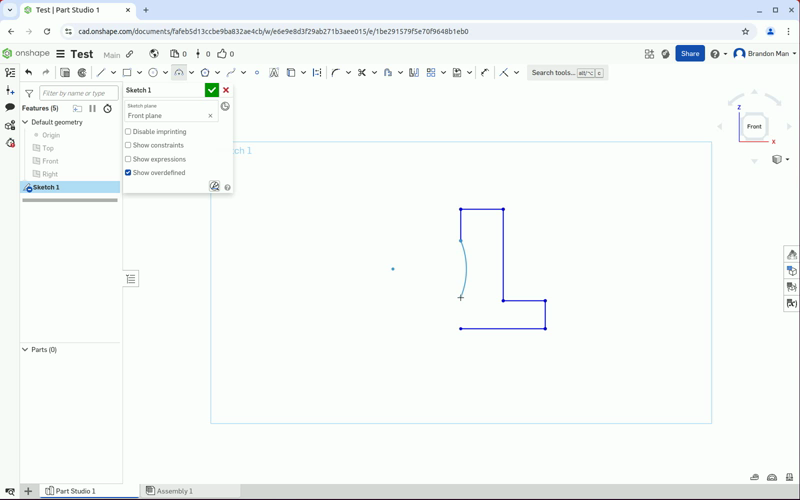
click(460, 297)
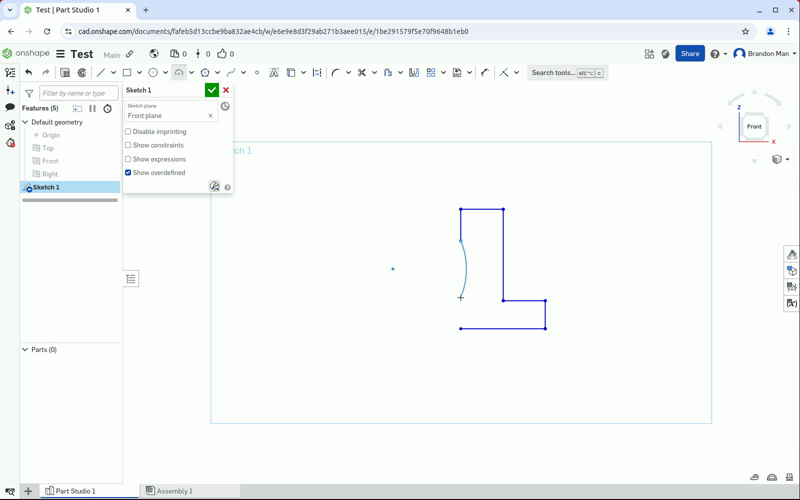
mouse_move(489, 268)
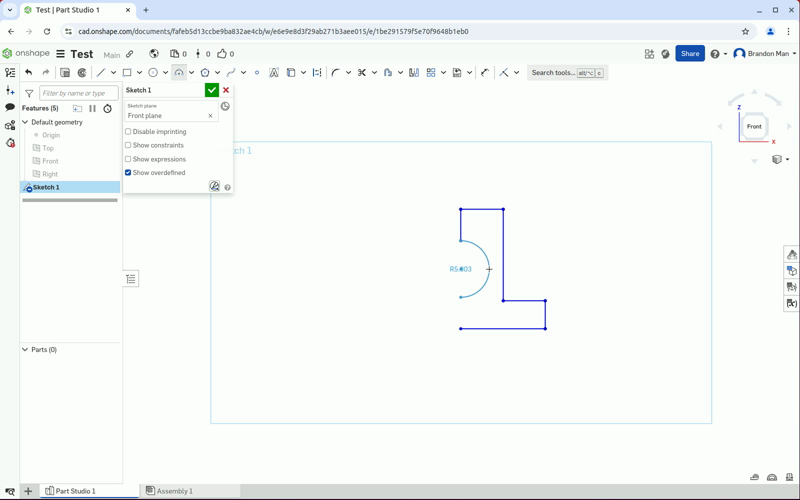
click(489, 268)
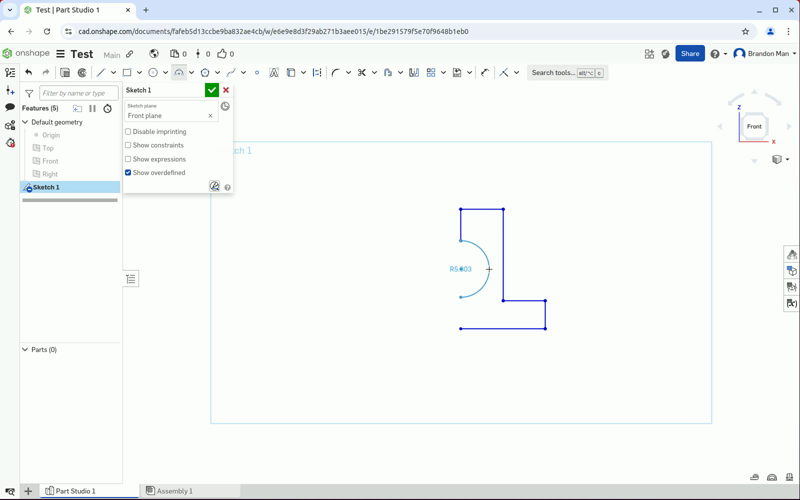
key_up(shift)
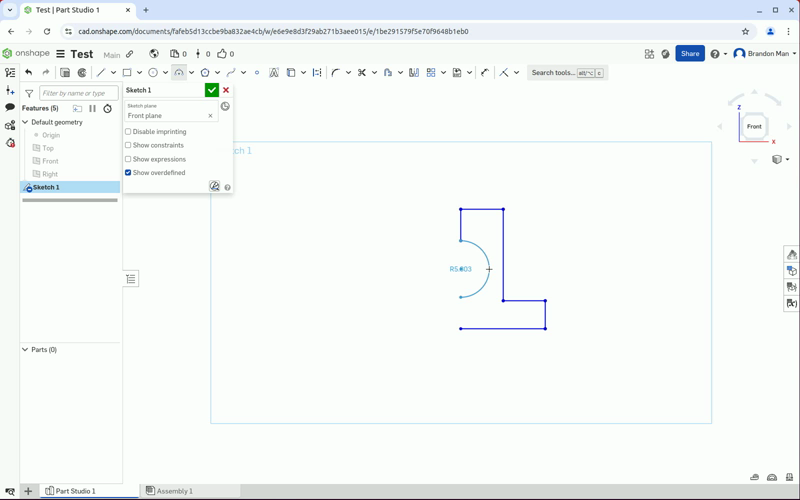
key(esc)
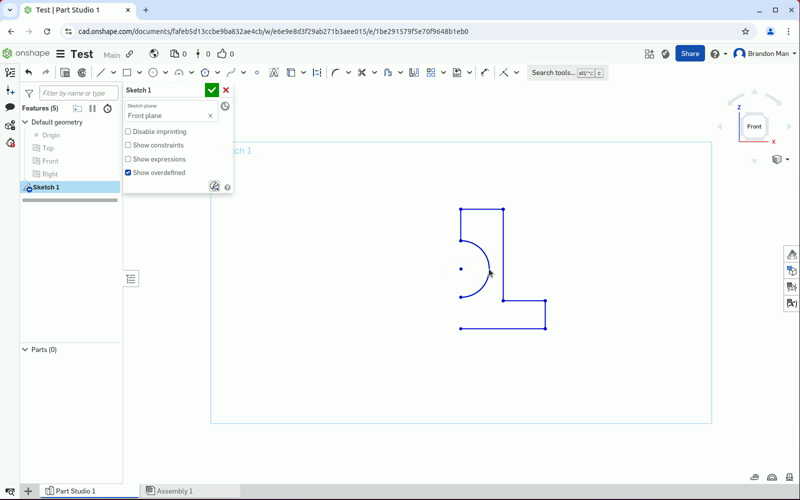
key(l)
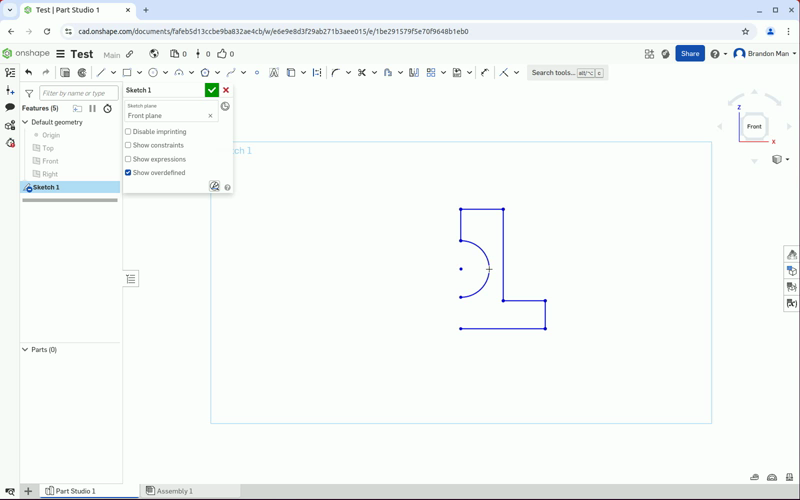
mouse_move(460, 297)
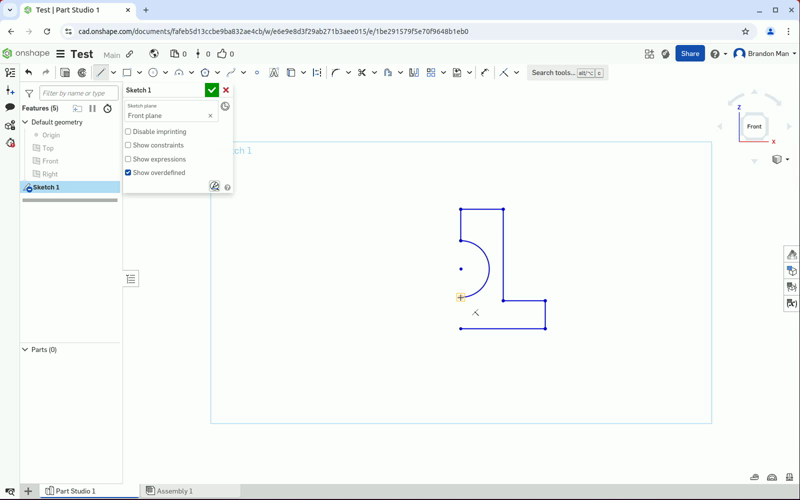
click(460, 297)
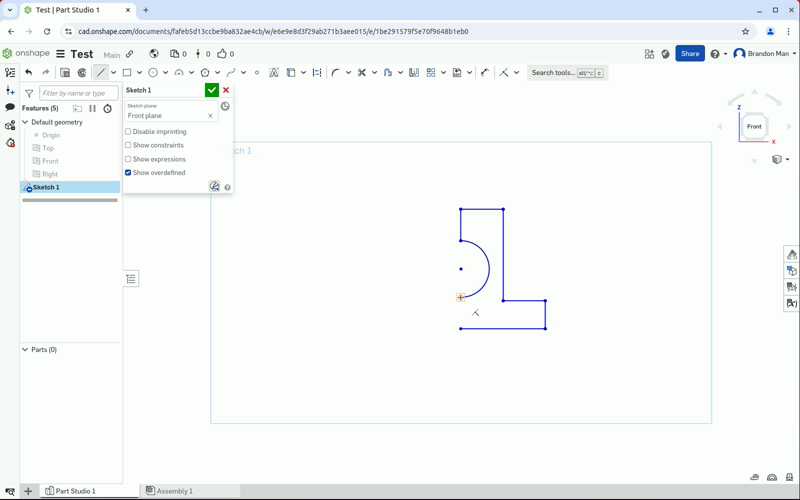
mouse_move(490, 297)
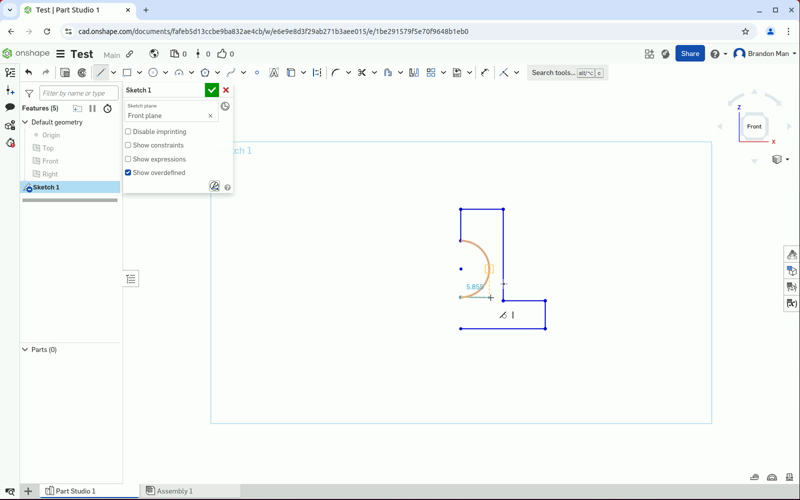
key_down(shift)
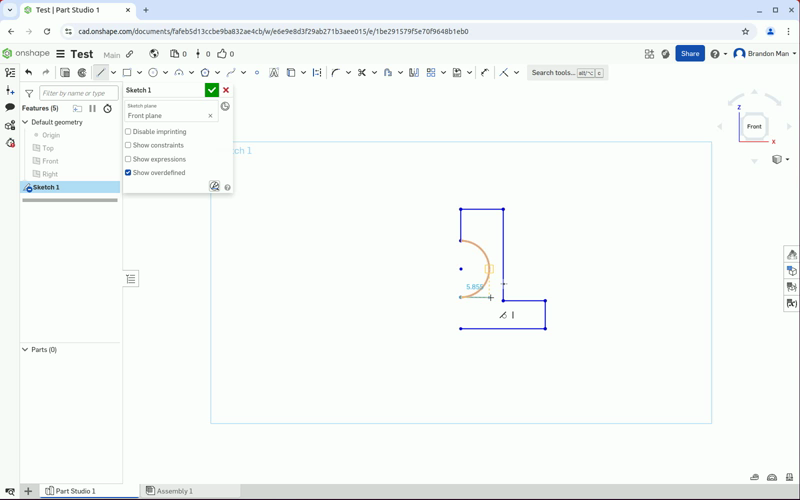
mouse_move(460, 328)
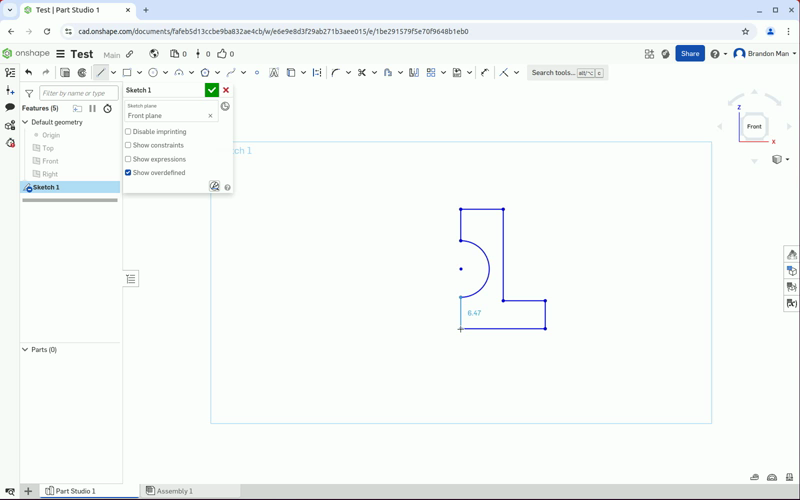
key_up(shift)
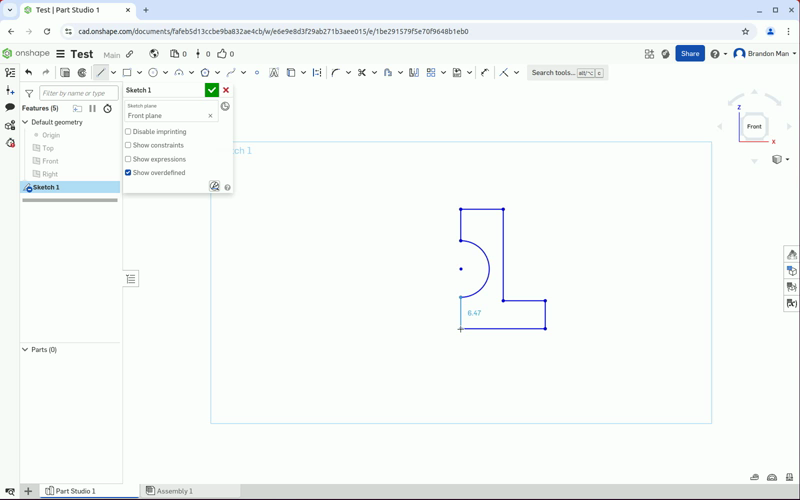
click(460, 328)
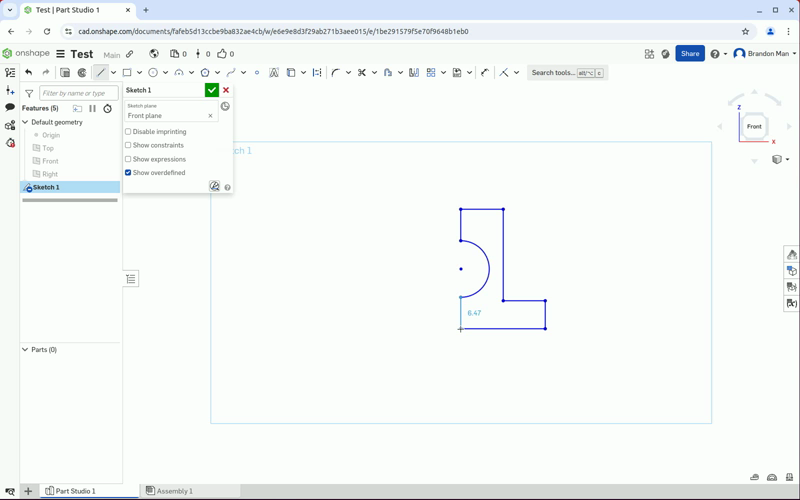
key(esc)
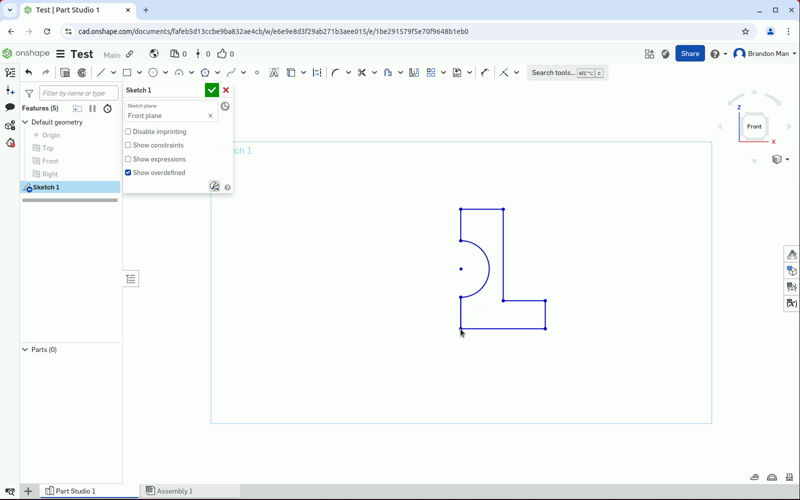
mouse_move(471, 252)
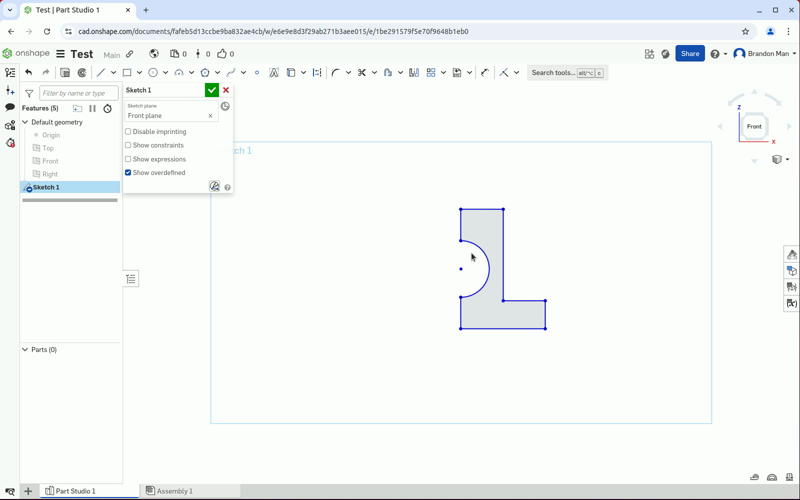
scroll(6)
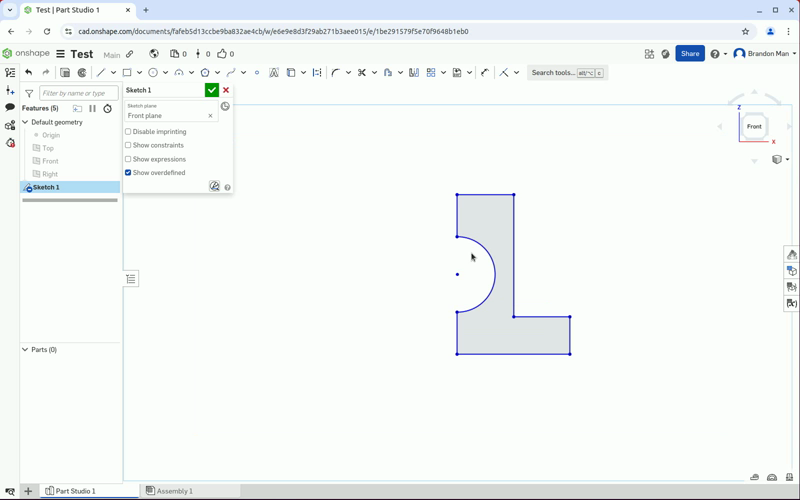
scroll(6)
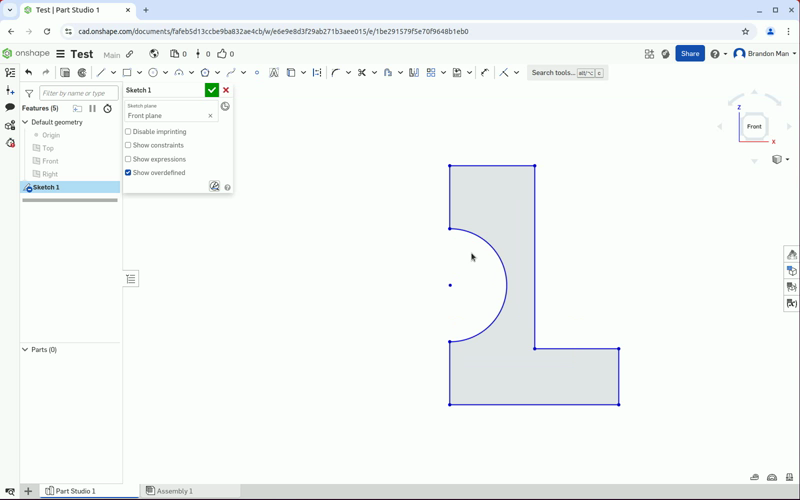
scroll(6)
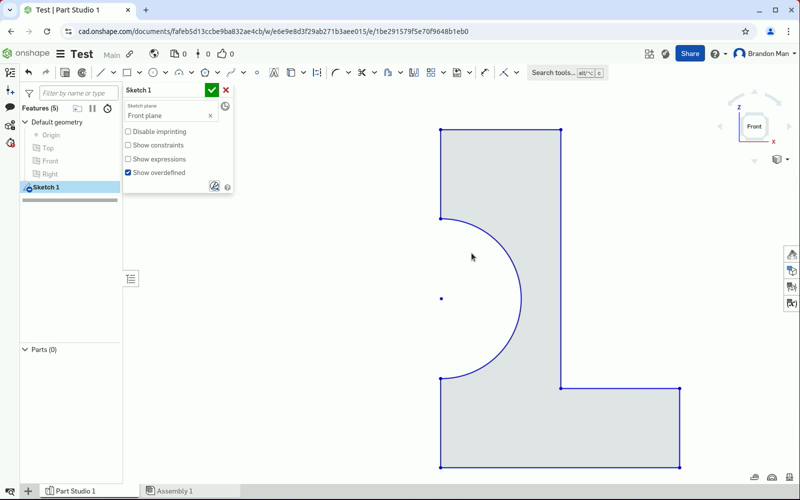
scroll(6)
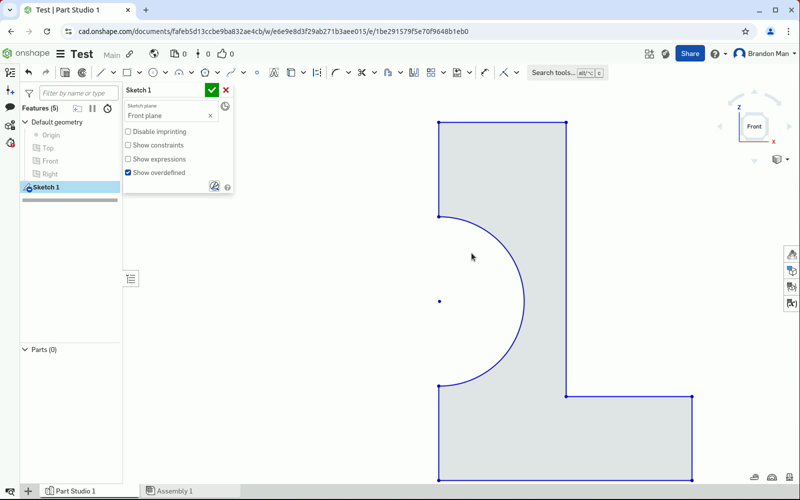
scroll(6)
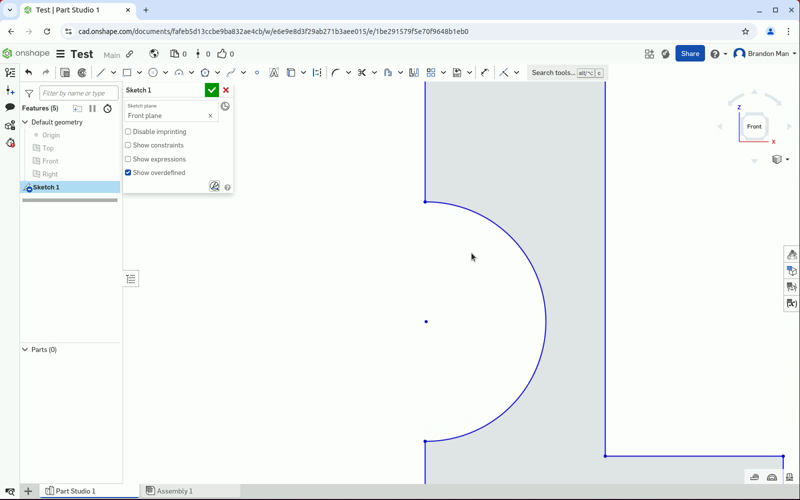
scroll(6)
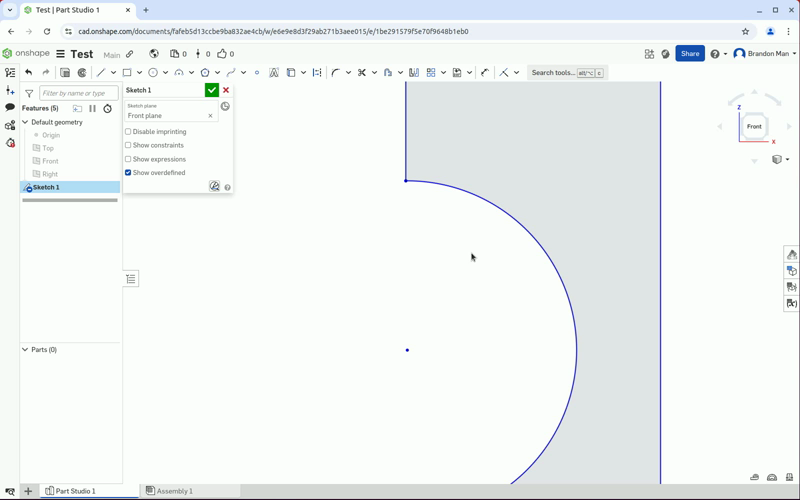
scroll(6)
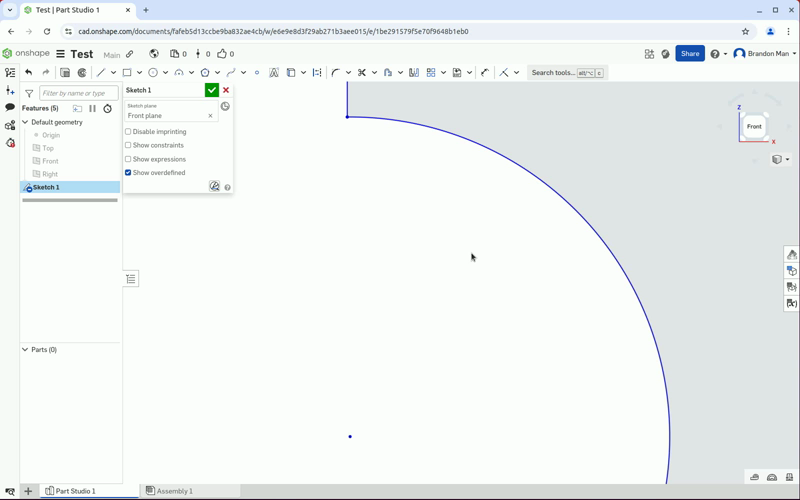
click(471, 252)
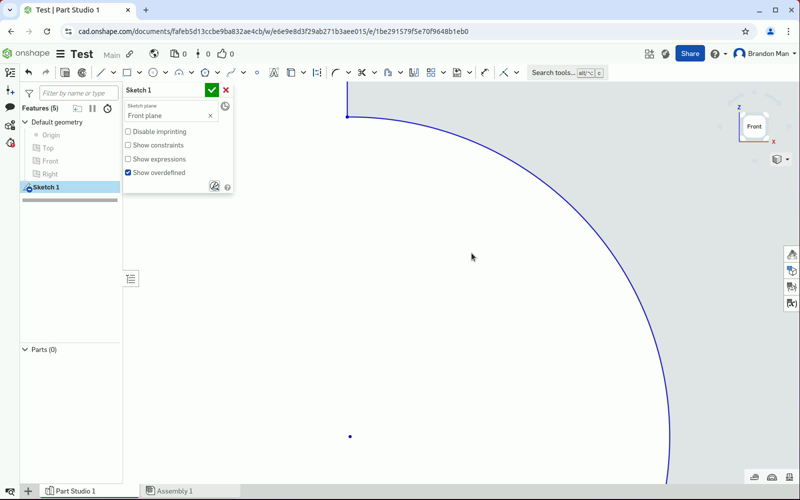
scroll(-6)
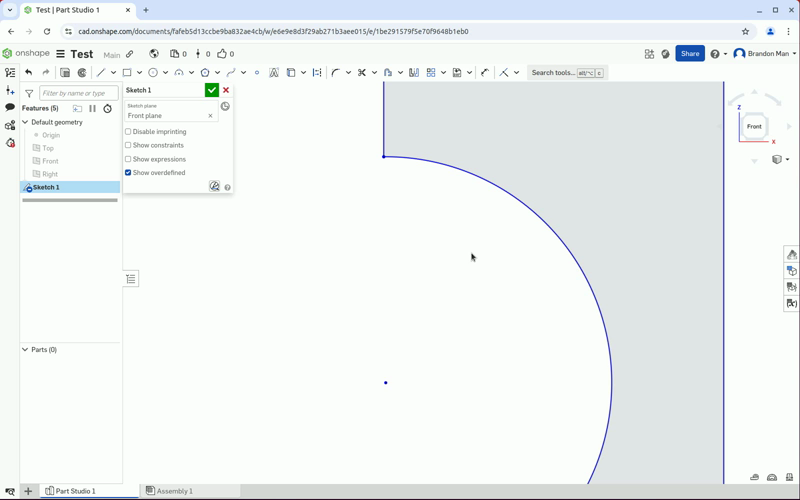
scroll(-6)
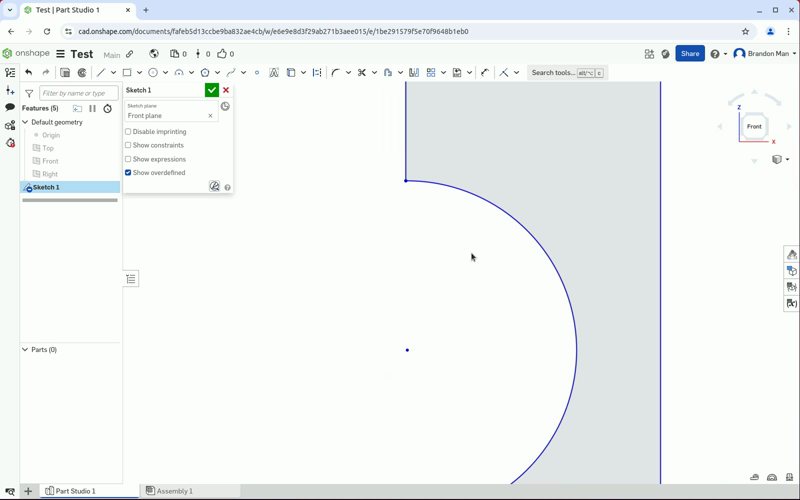
scroll(-6)
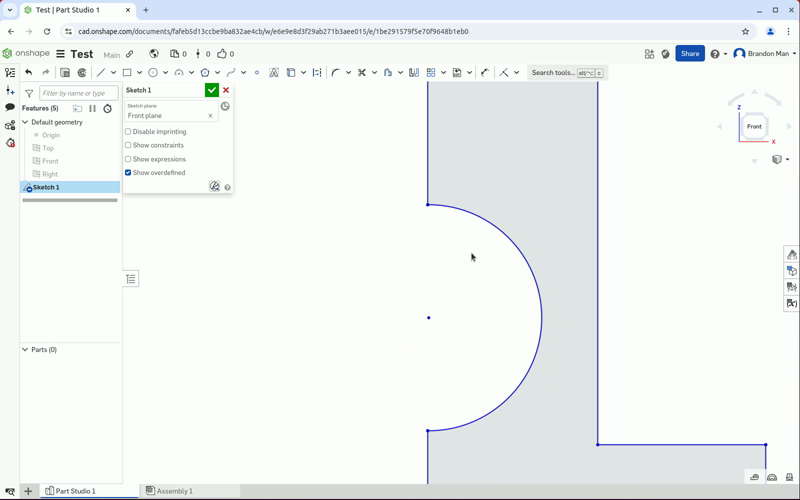
scroll(-6)
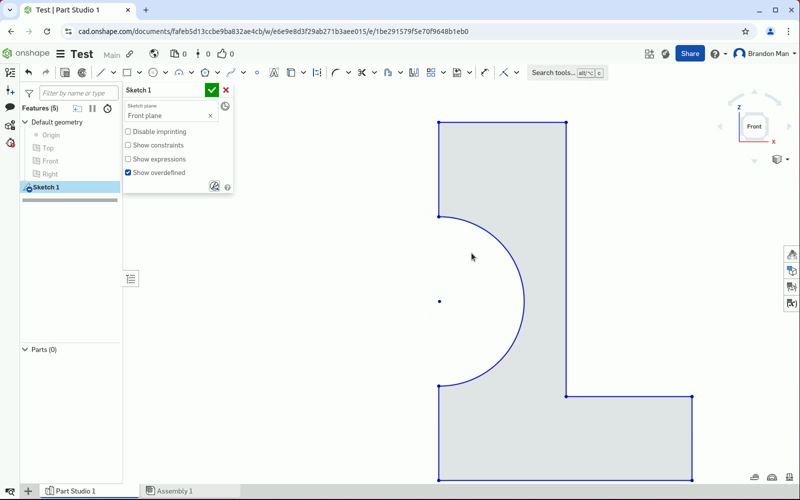
scroll(-6)
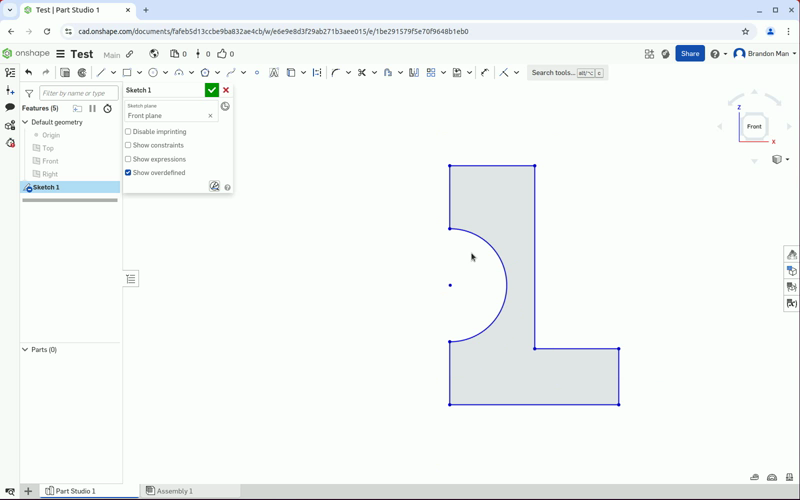
scroll(-6)
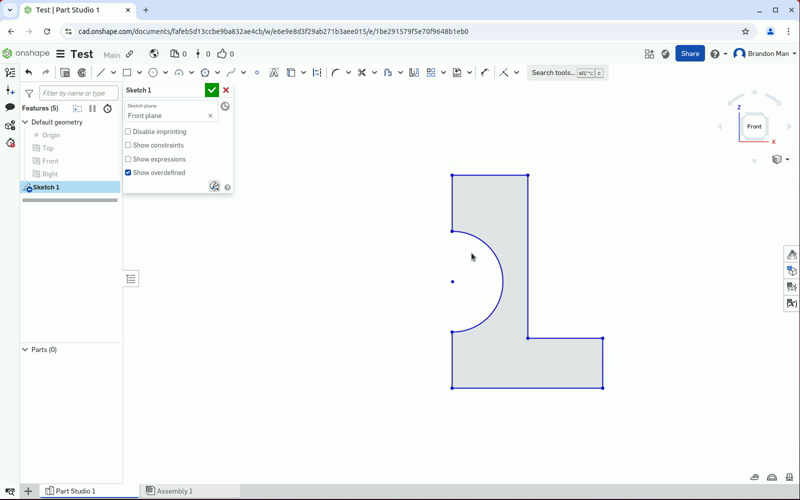
scroll(-6)
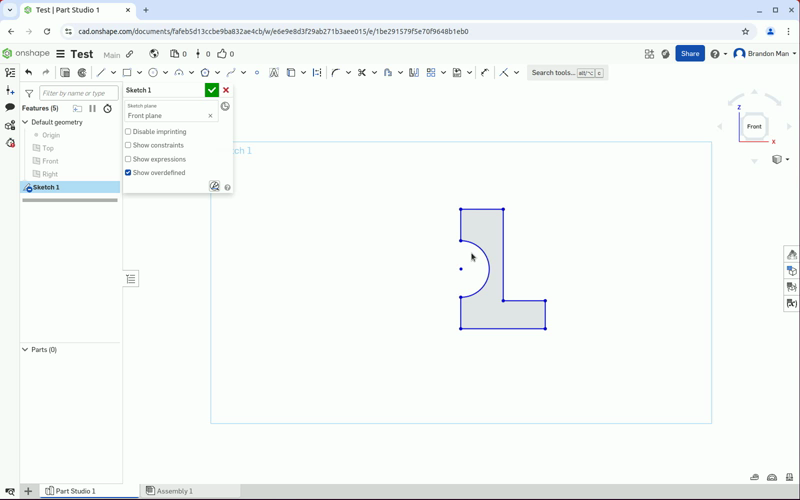
mouse_move(73, 352)
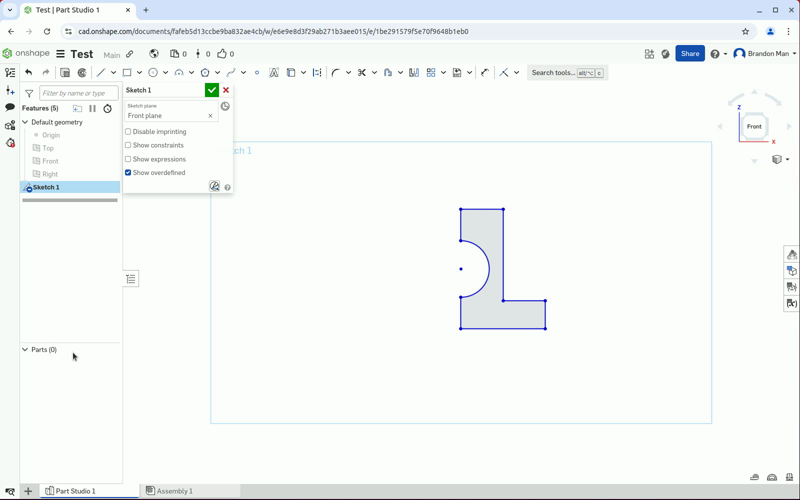
key(shift+y)
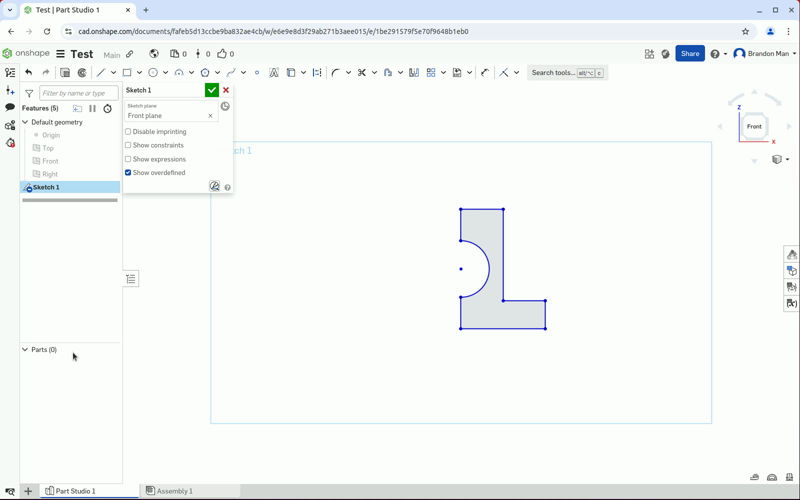
key(shift+e)
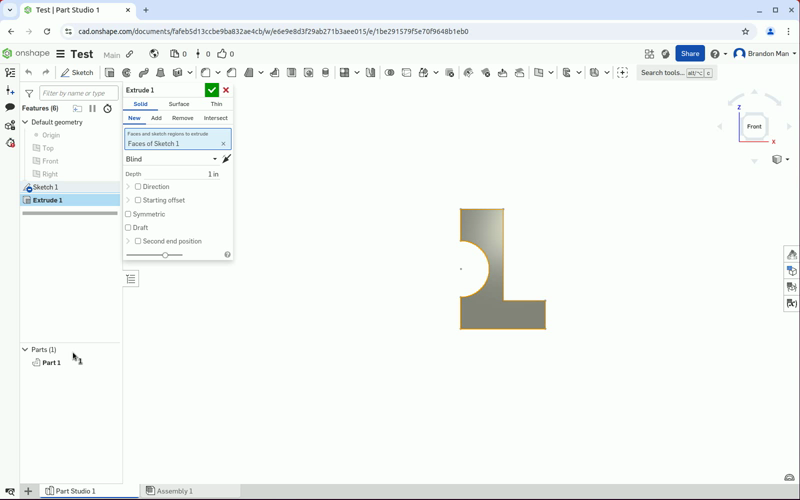
mouse_move(143, 106)
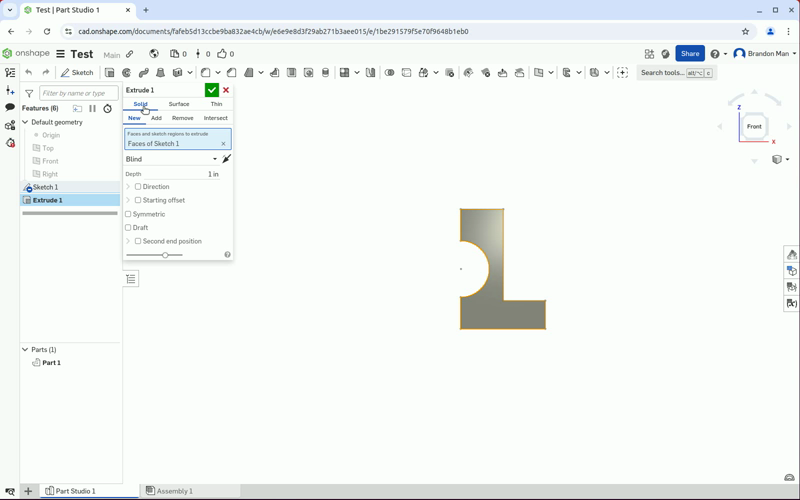
click(143, 106)
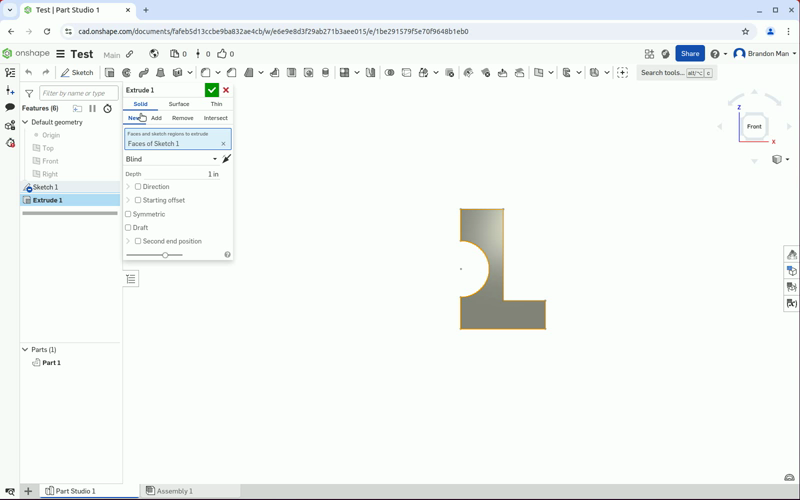
mouse_move(137, 120)
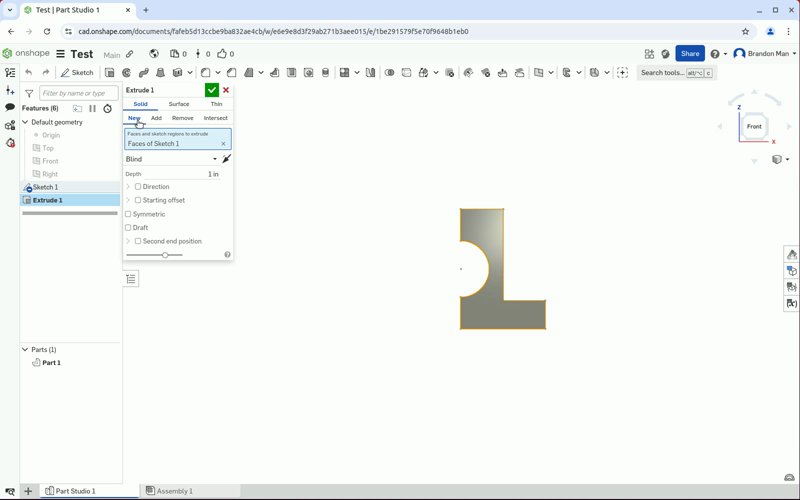
click(137, 120)
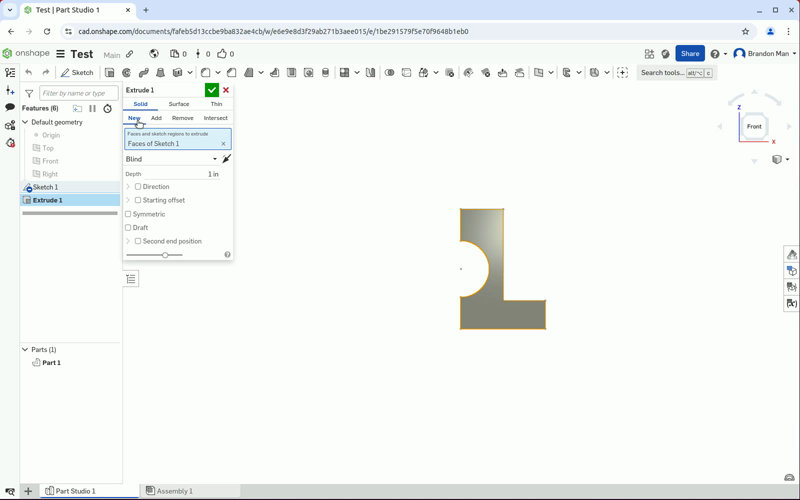
key(tab, 4)
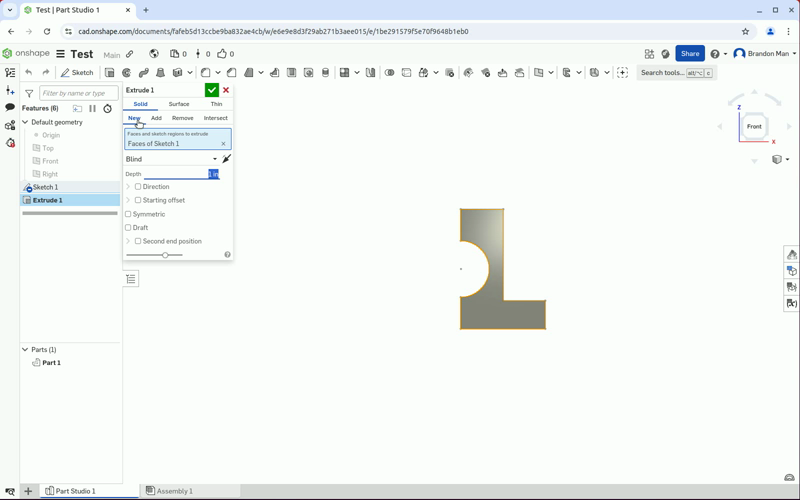
text(23.108)
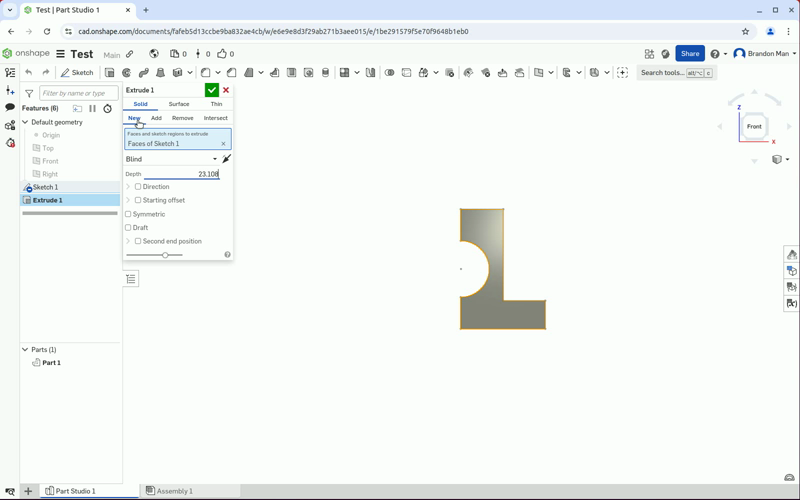
key(enter)
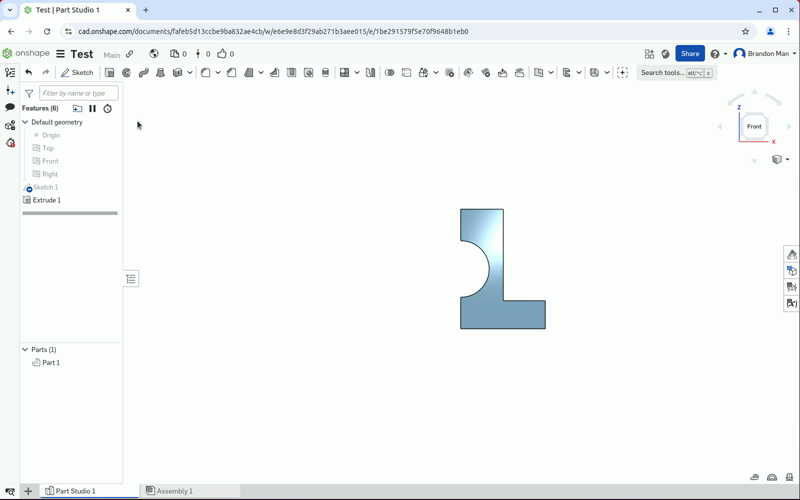
key(shift+h)
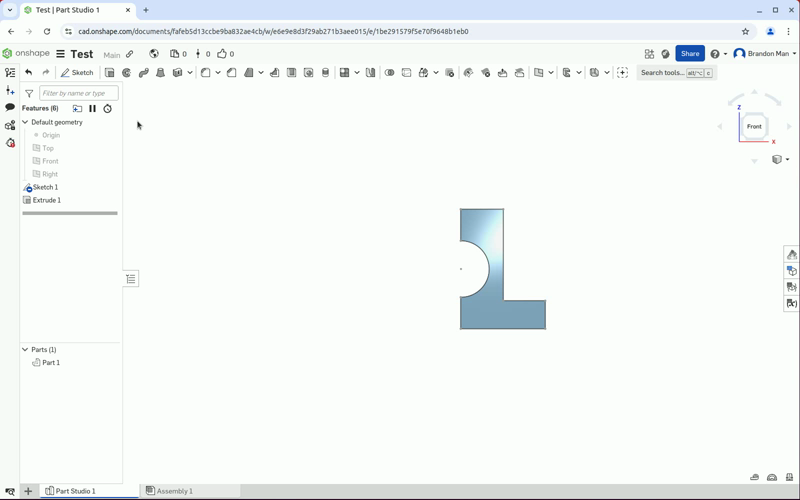
key(shift+h)
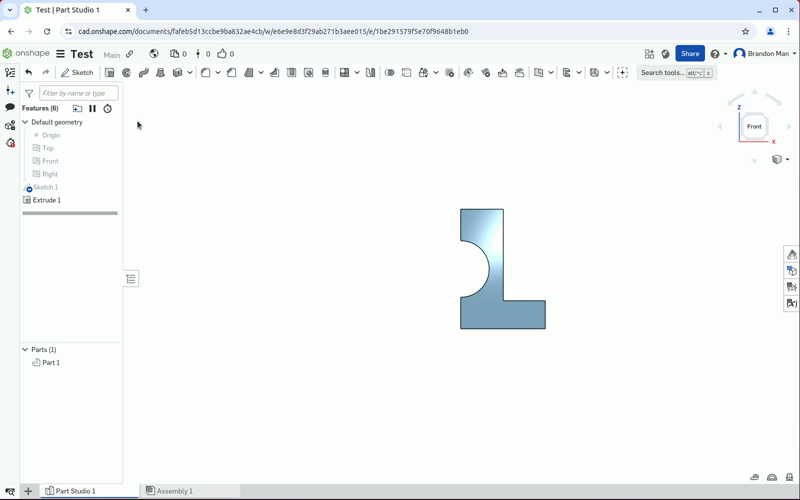
mouse_move(73, 189)
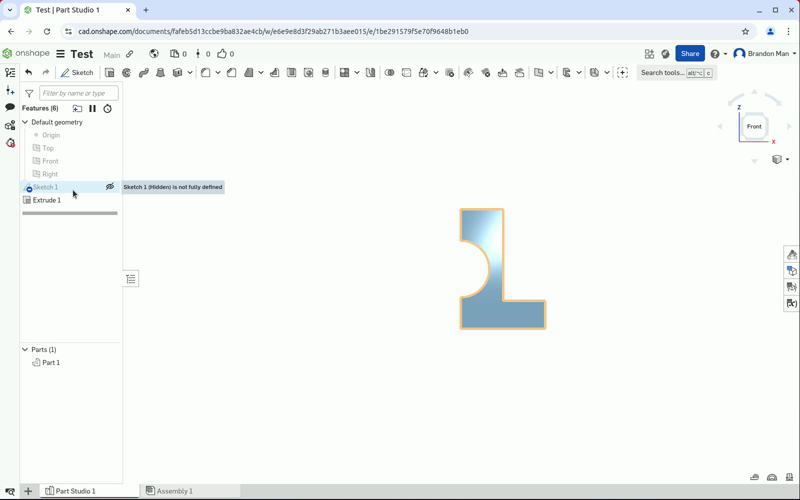
click(73, 189)
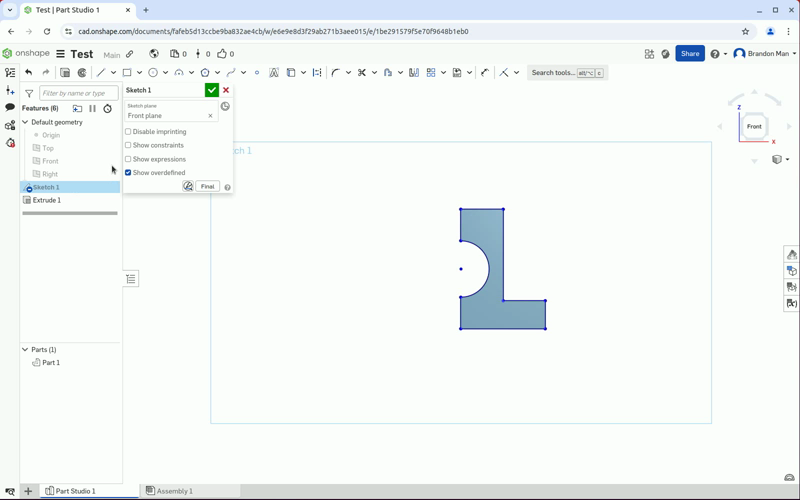
mouse_move(229, 92)
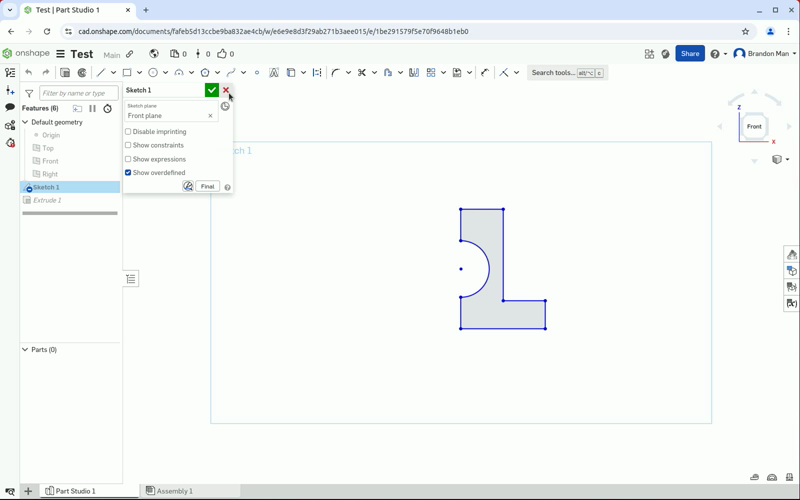
click(229, 92)
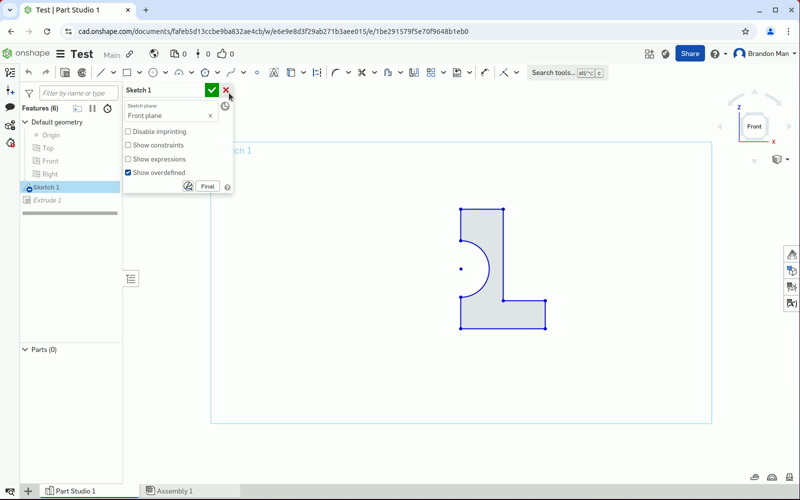
key(shift+s)
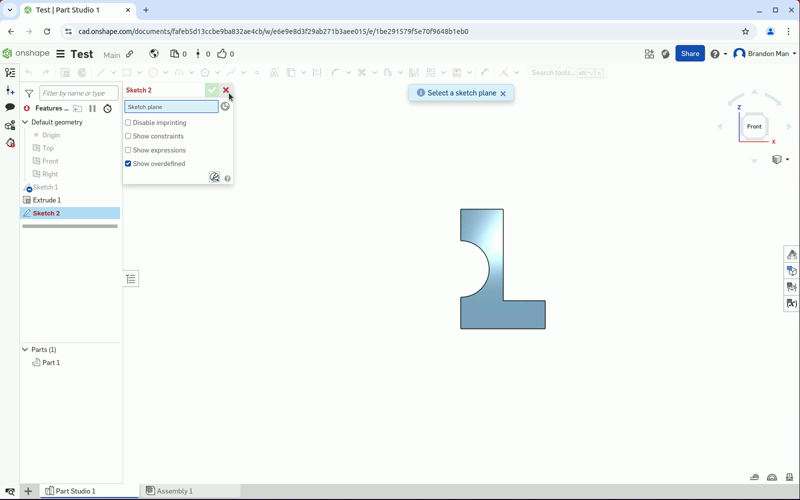
mouse_move(73, 163)
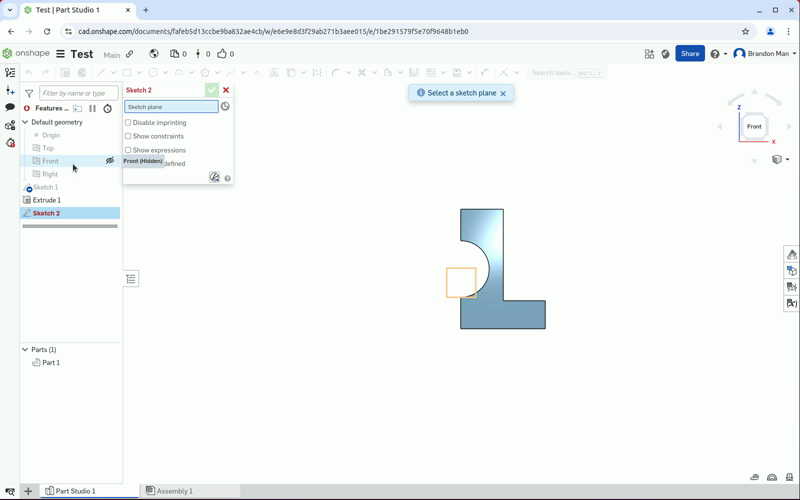
click(73, 163)
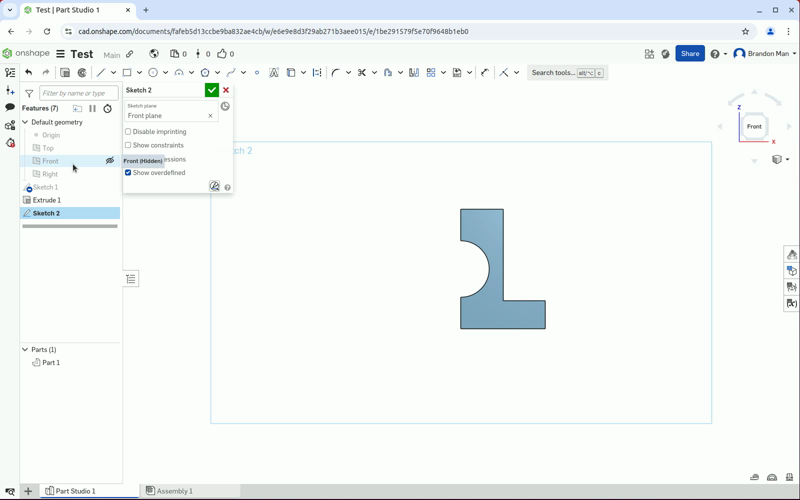
mouse_move(73, 352)
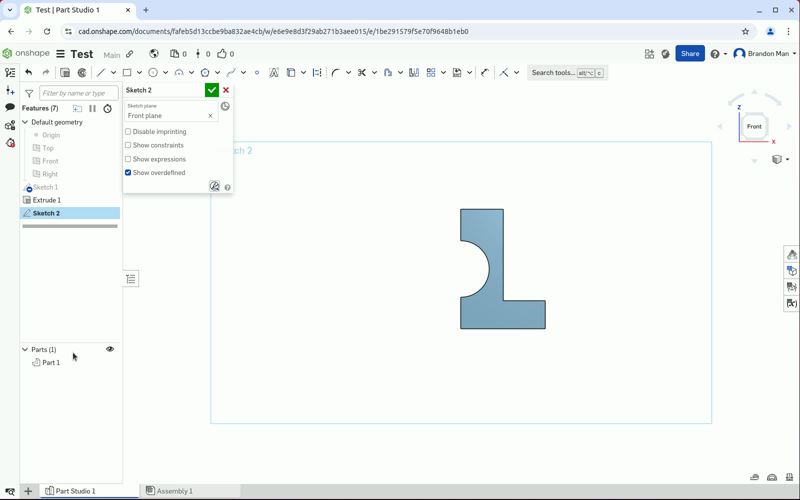
key(y)
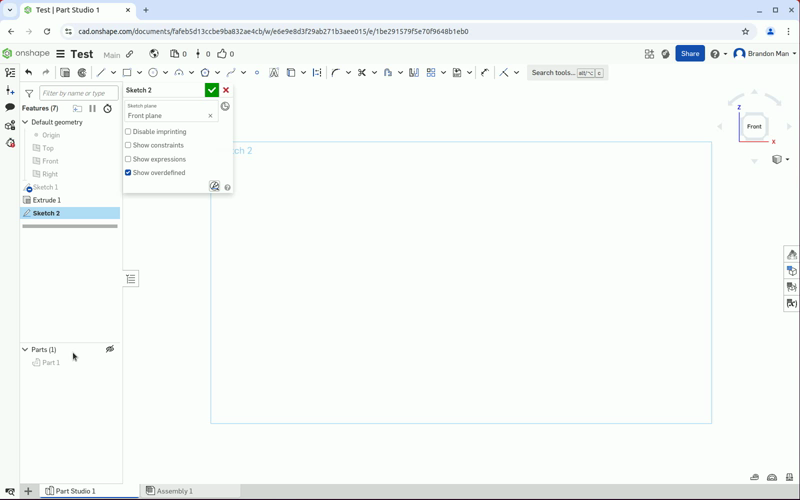
key(l)
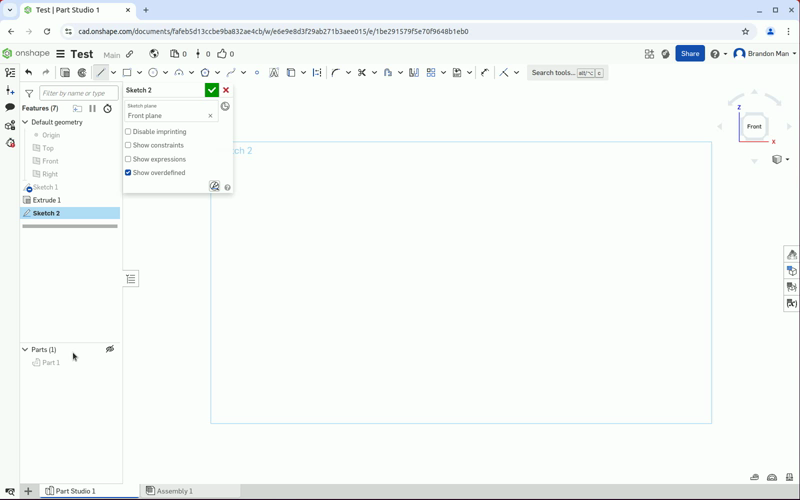
key_down(shift)
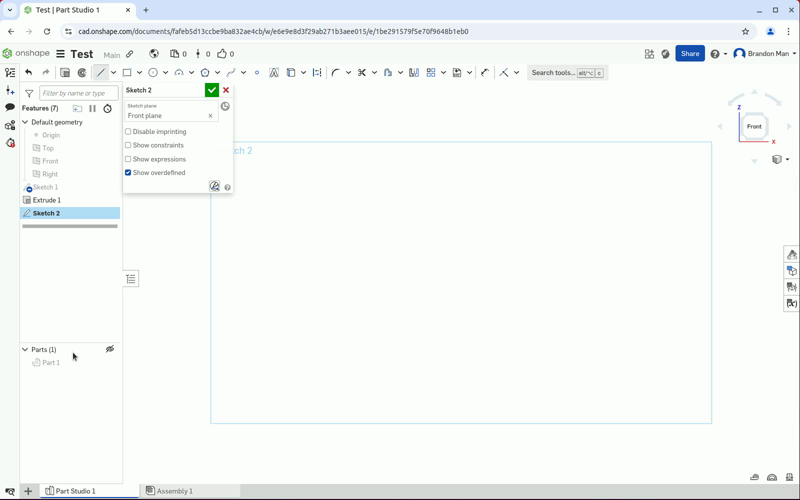
mouse_move(376, 328)
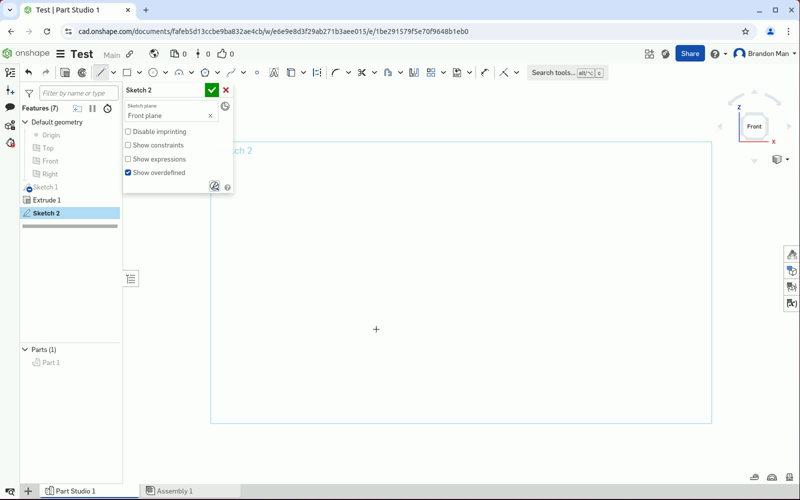
click(376, 328)
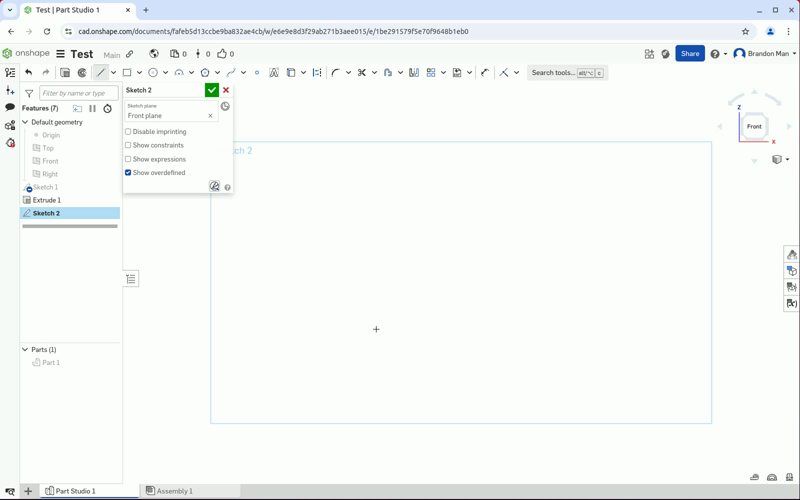
key_up(shift)
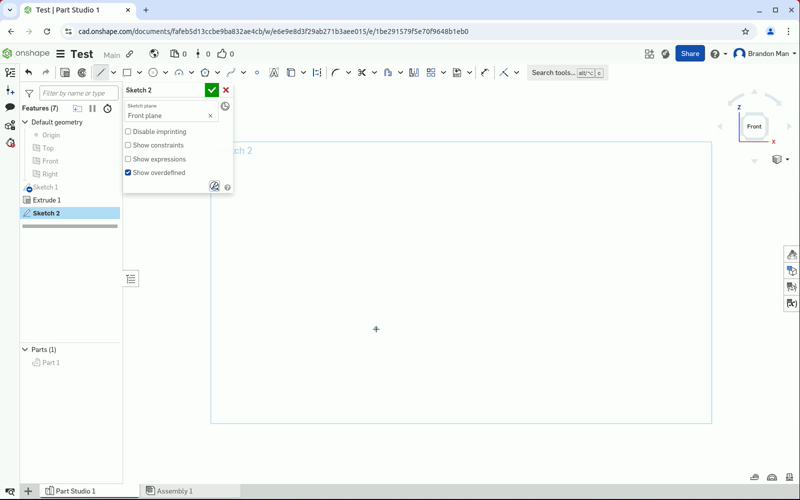
key_down(shift)
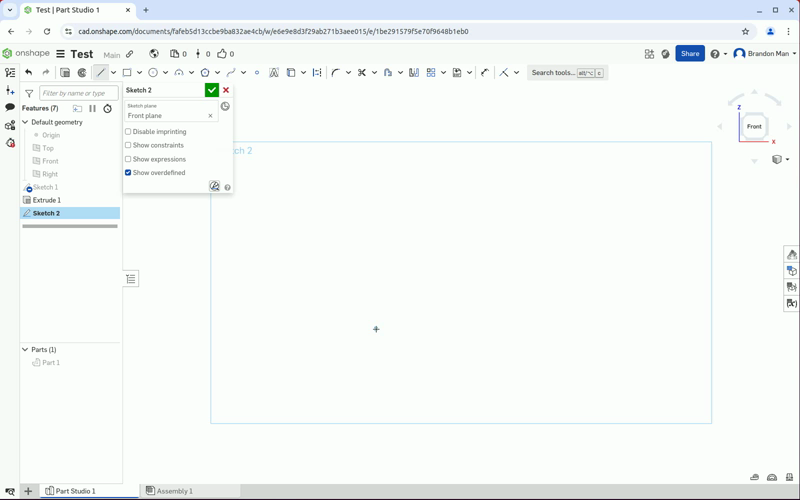
mouse_move(460, 328)
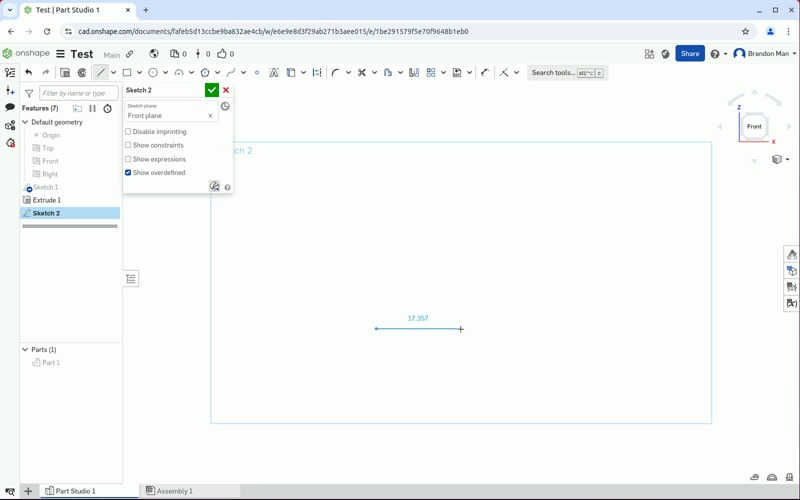
click(460, 328)
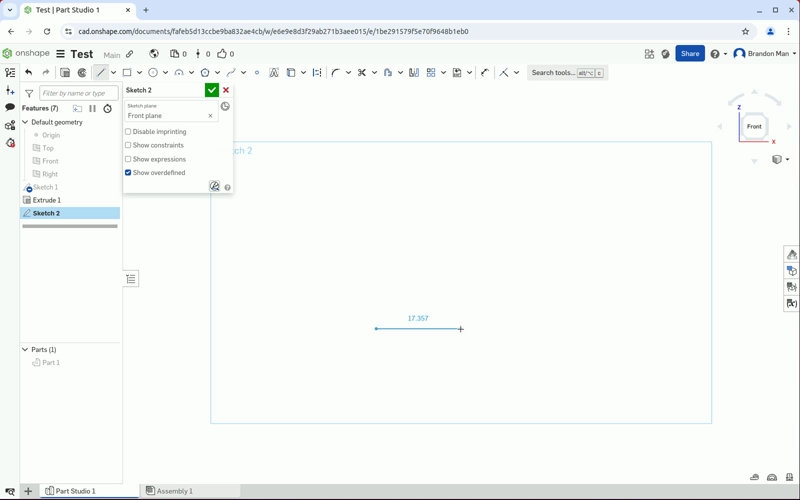
key_up(shift)
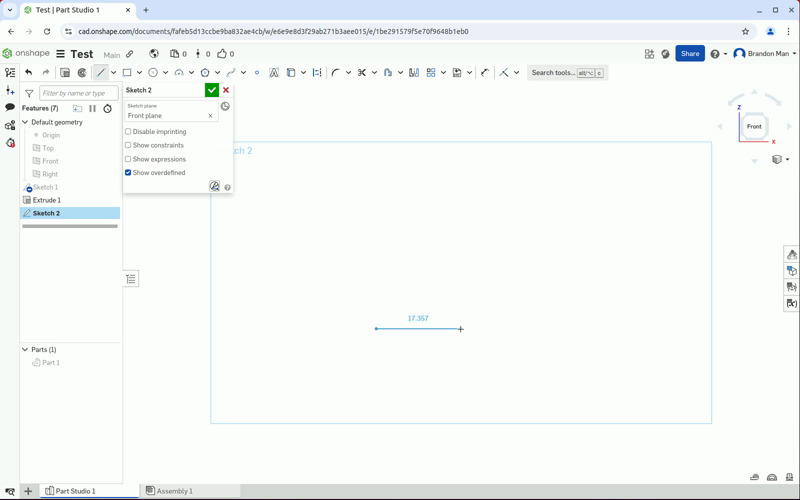
key_down(shift)
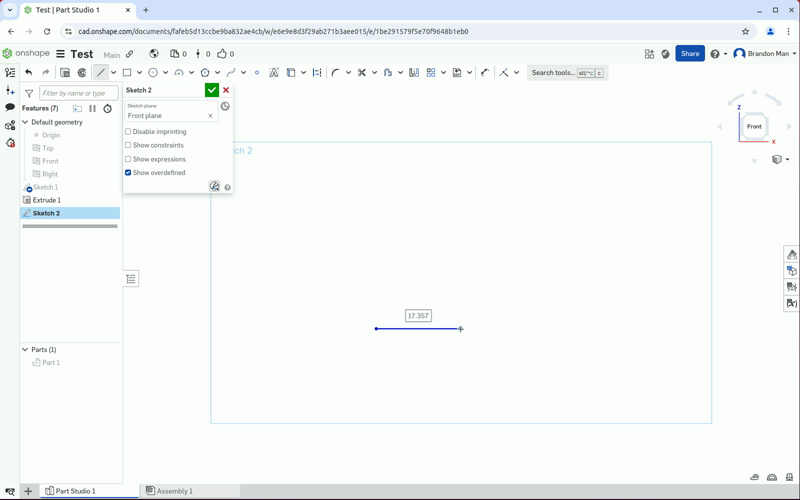
mouse_move(490, 328)
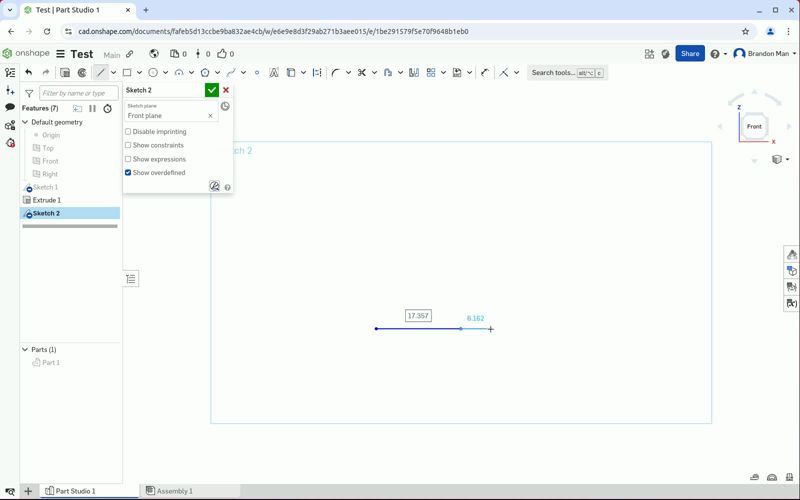
mouse_move(460, 297)
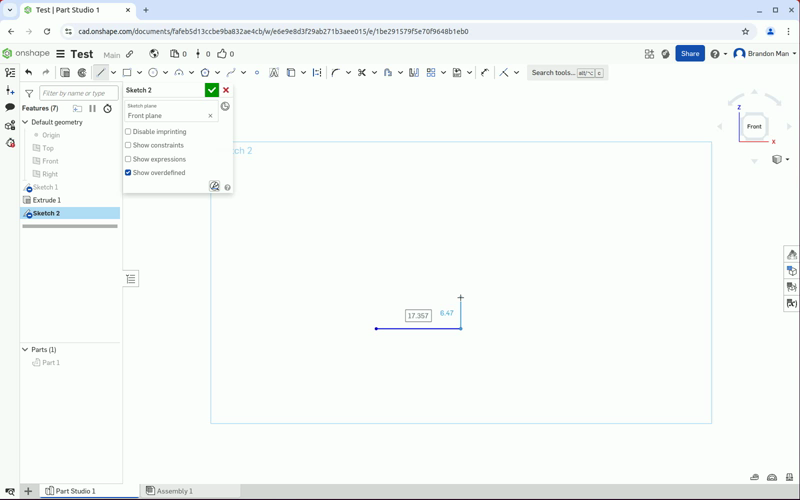
click(460, 297)
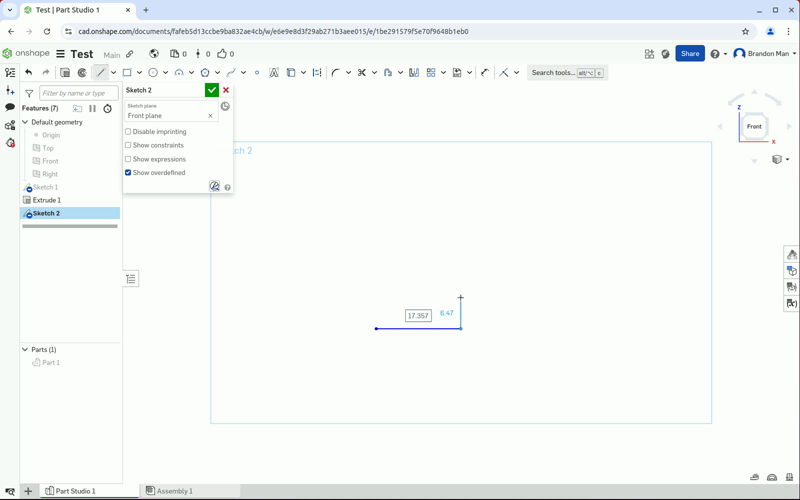
key_up(shift)
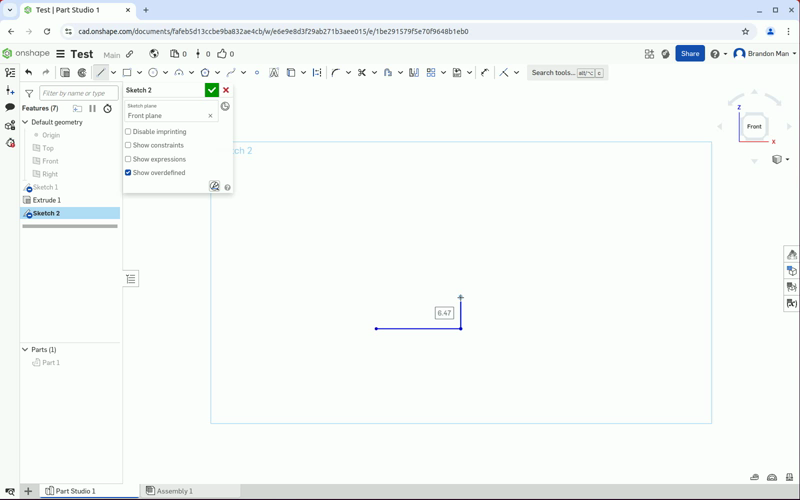
key(esc)
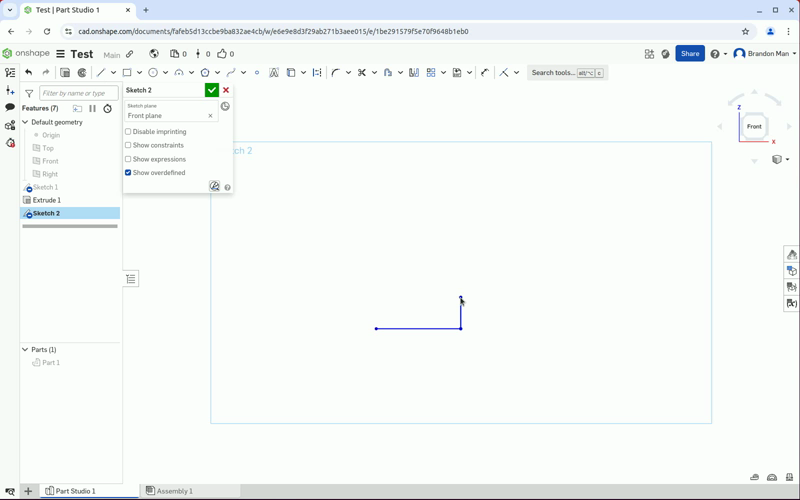
key(a)
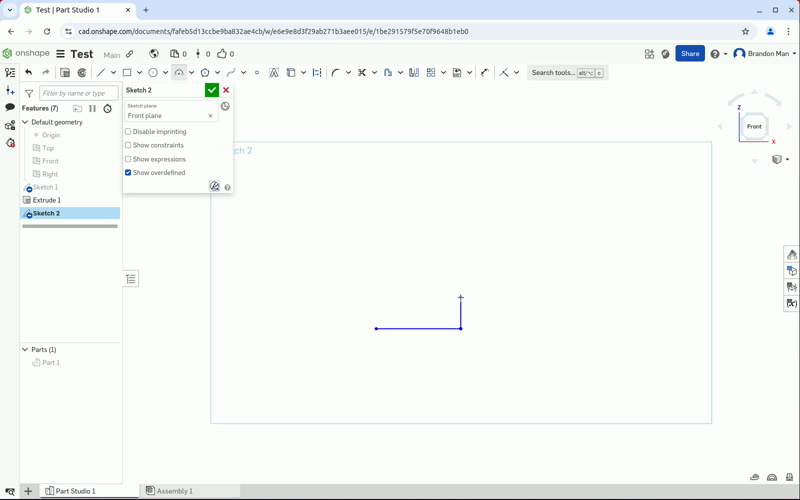
mouse_move(460, 297)
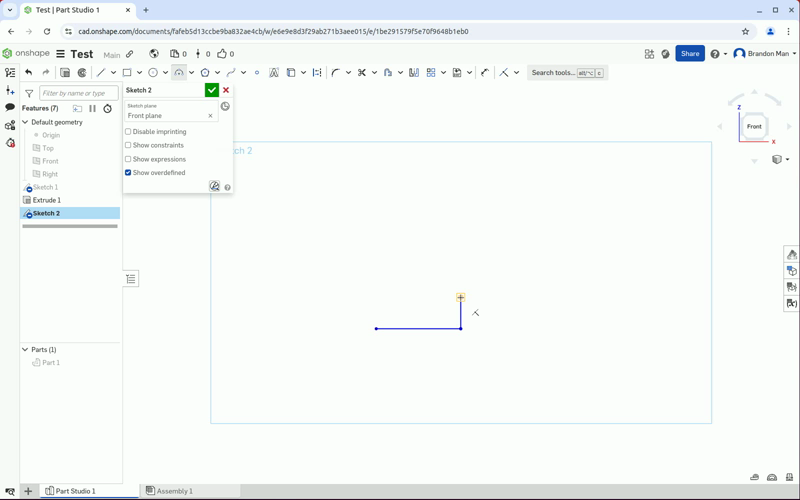
click(460, 297)
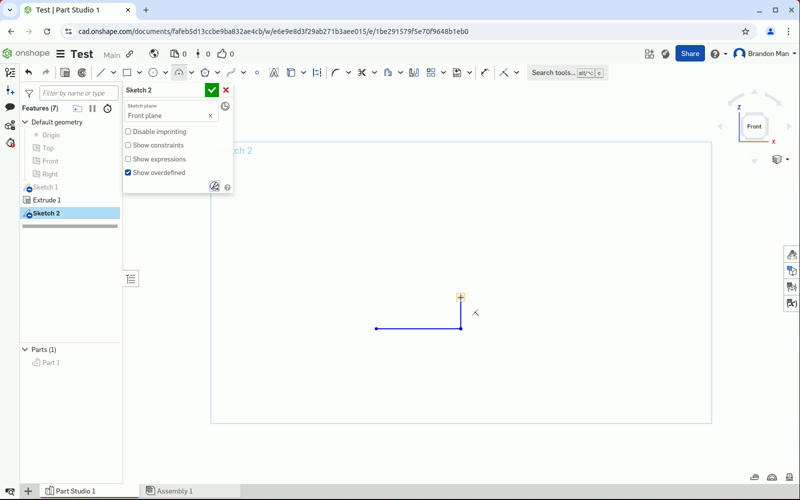
key_down(shift)
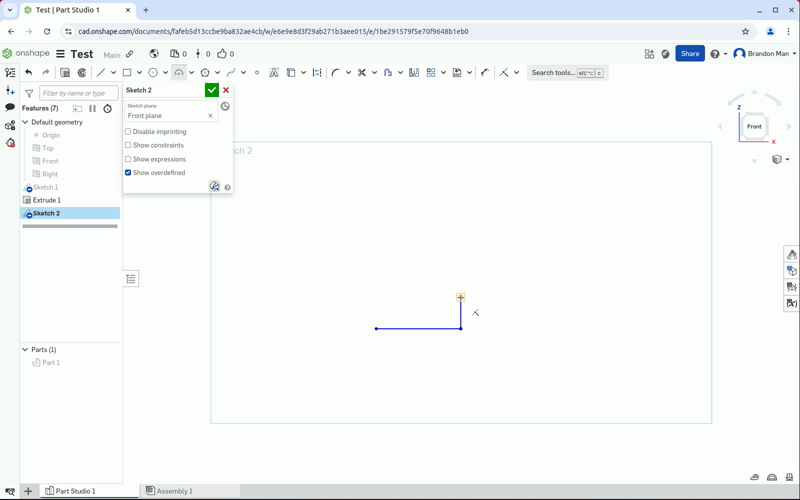
mouse_move(460, 240)
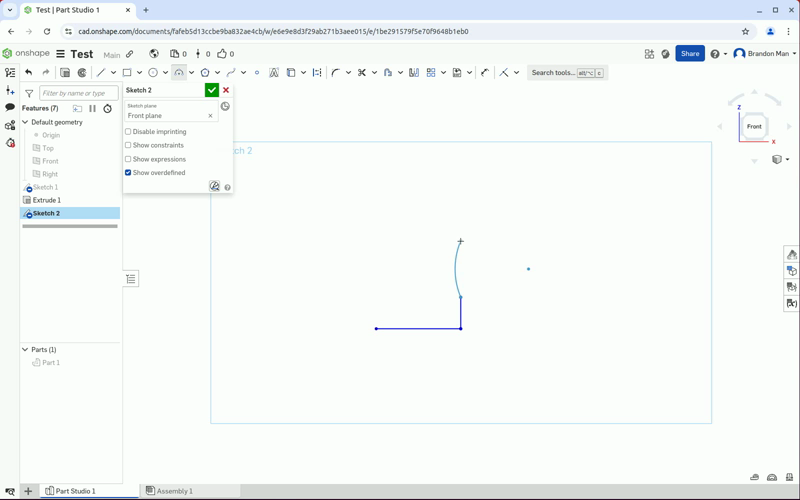
click(460, 240)
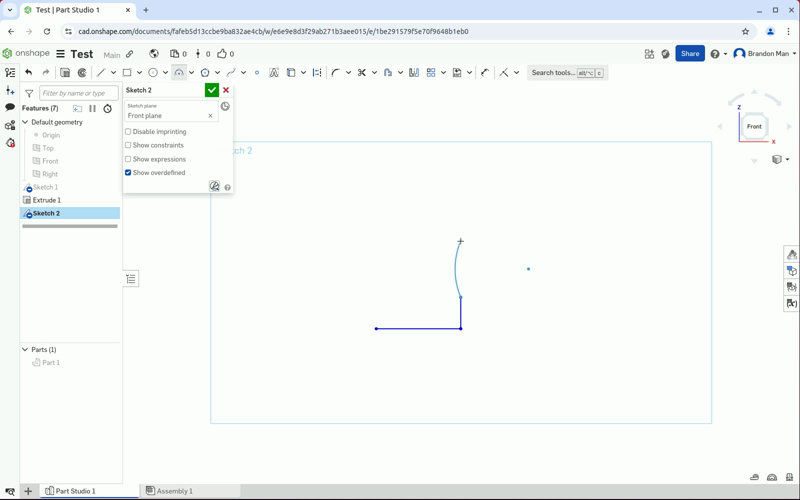
mouse_move(489, 268)
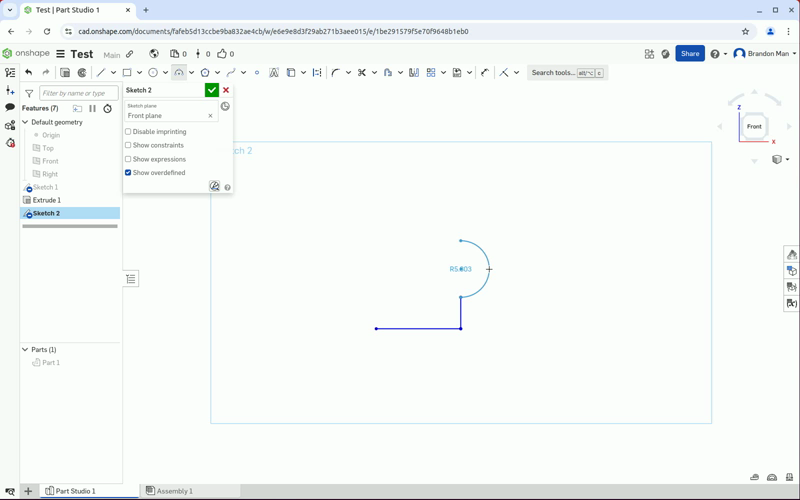
click(489, 268)
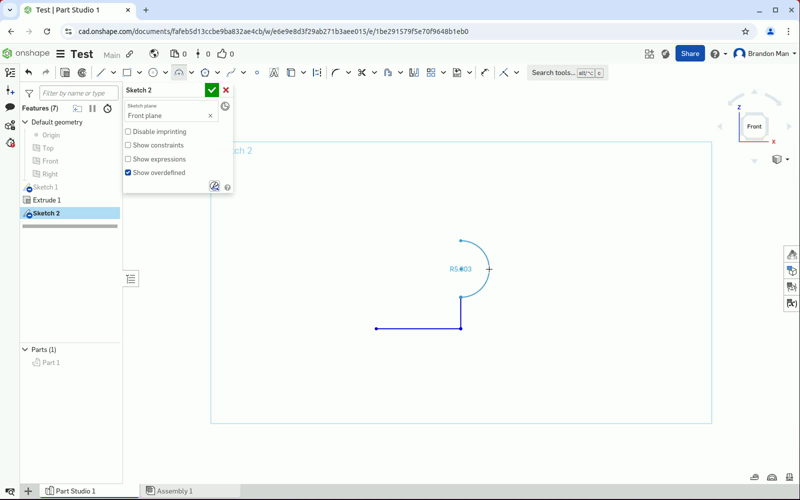
key_up(shift)
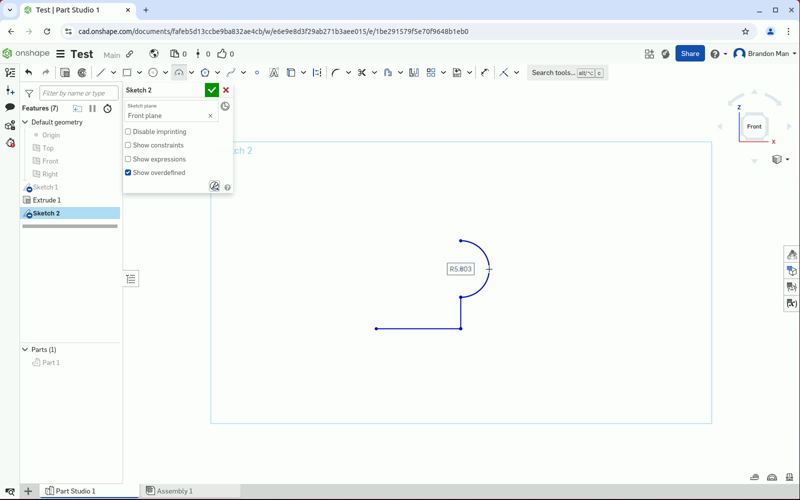
key(esc)
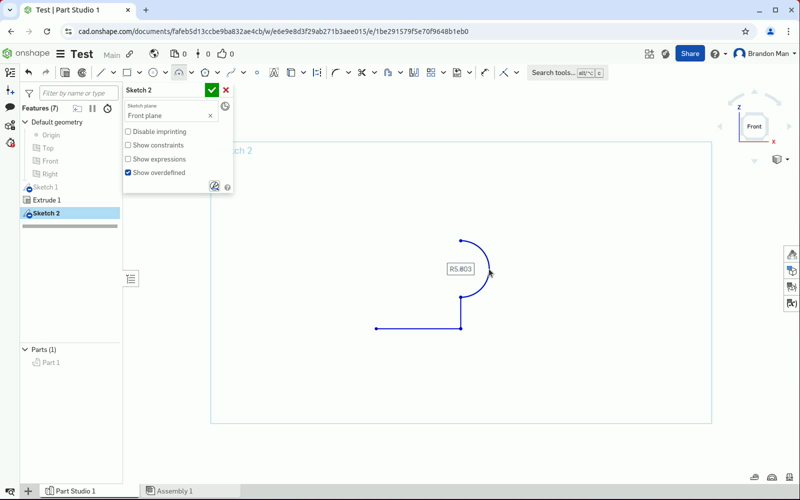
key(l)
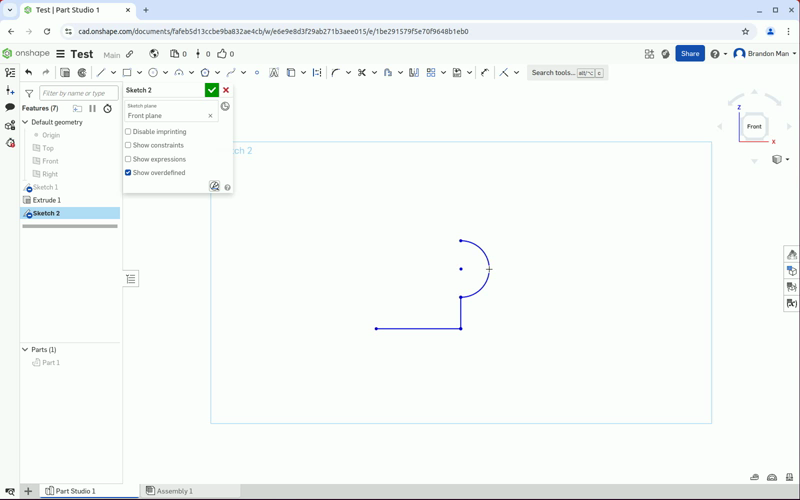
mouse_move(460, 240)
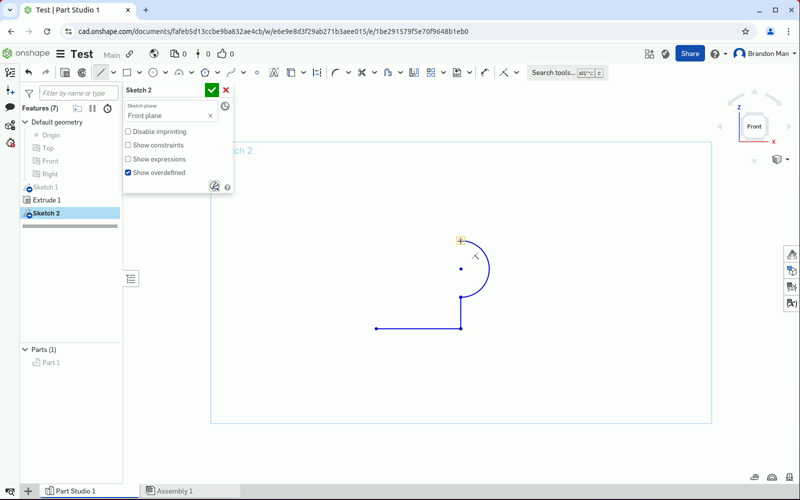
click(460, 240)
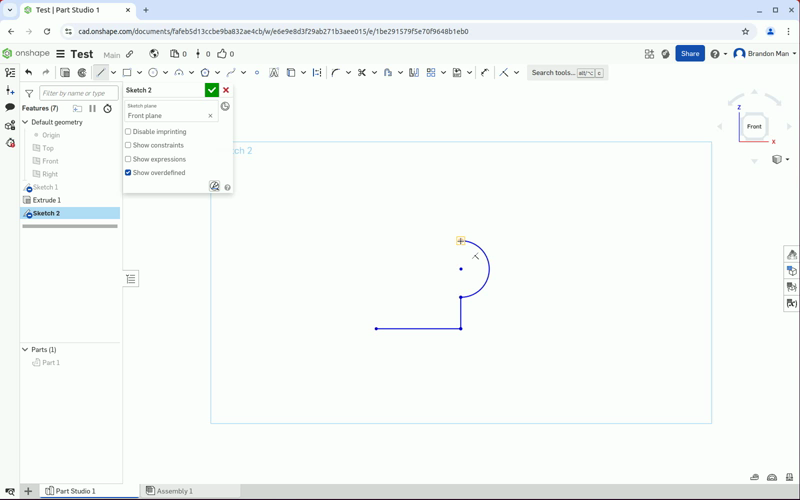
key_down(shift)
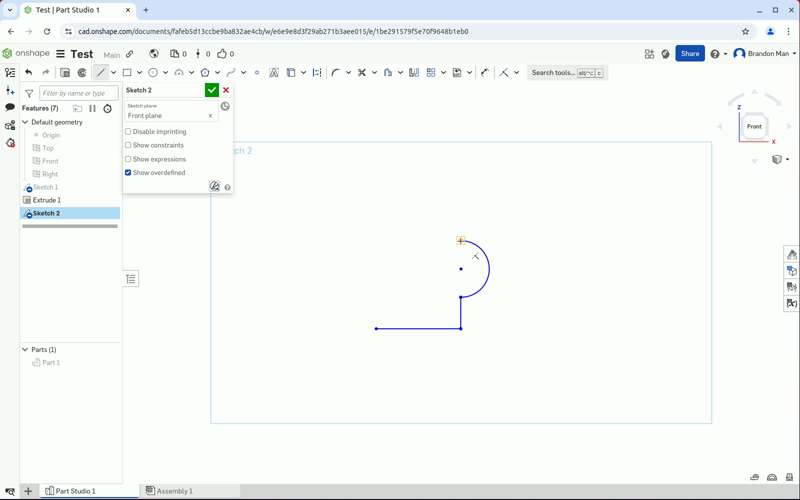
mouse_move(490, 240)
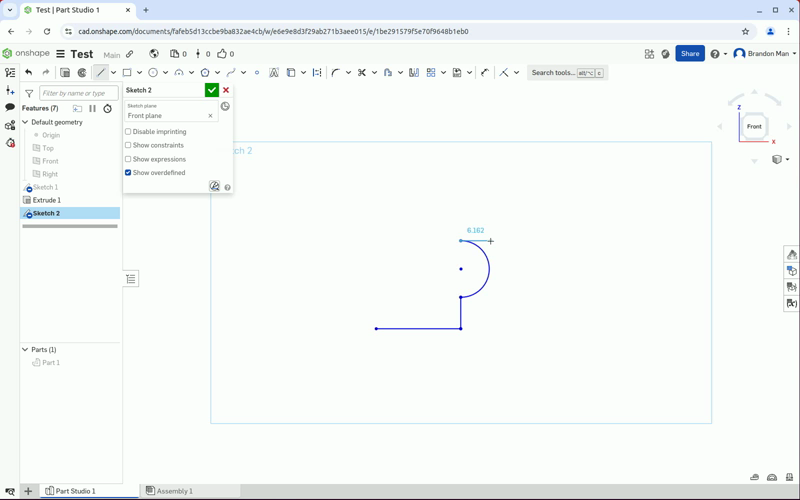
mouse_move(460, 209)
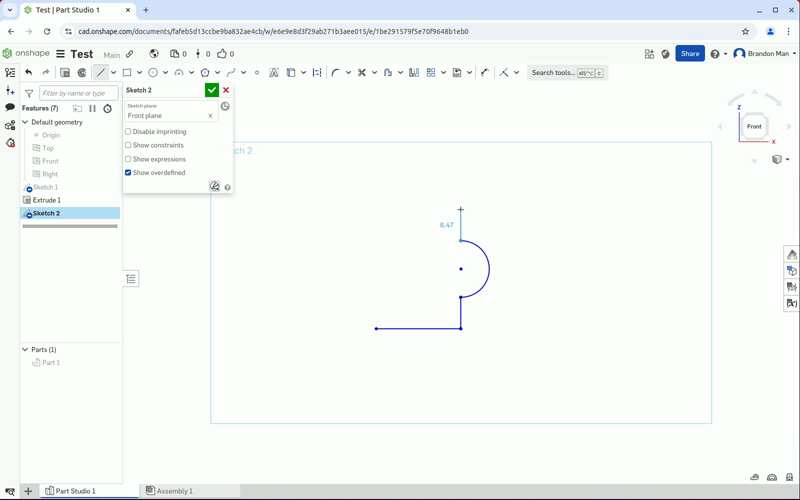
click(460, 209)
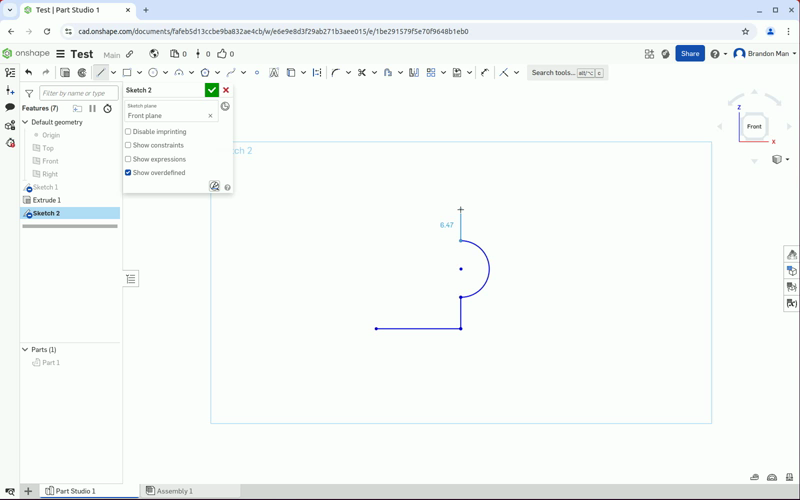
key_up(shift)
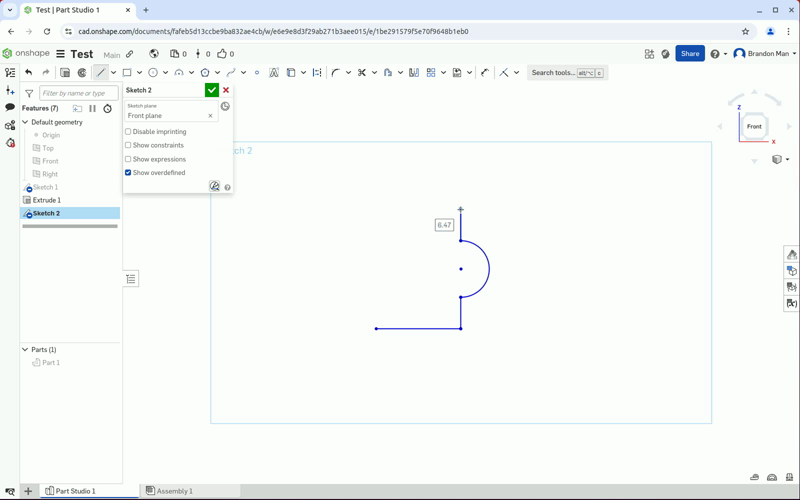
key_down(shift)
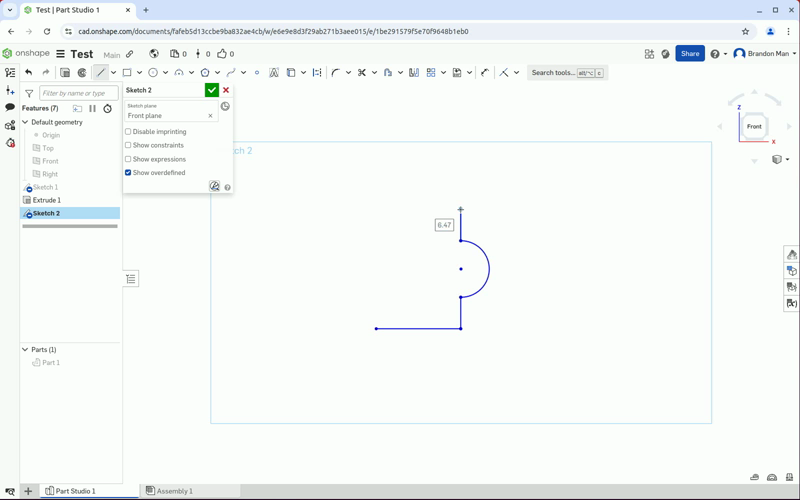
mouse_move(490, 209)
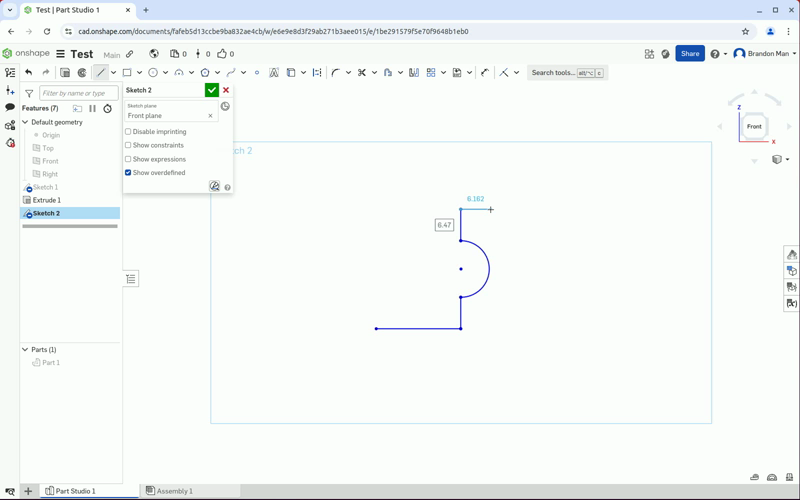
mouse_move(419, 209)
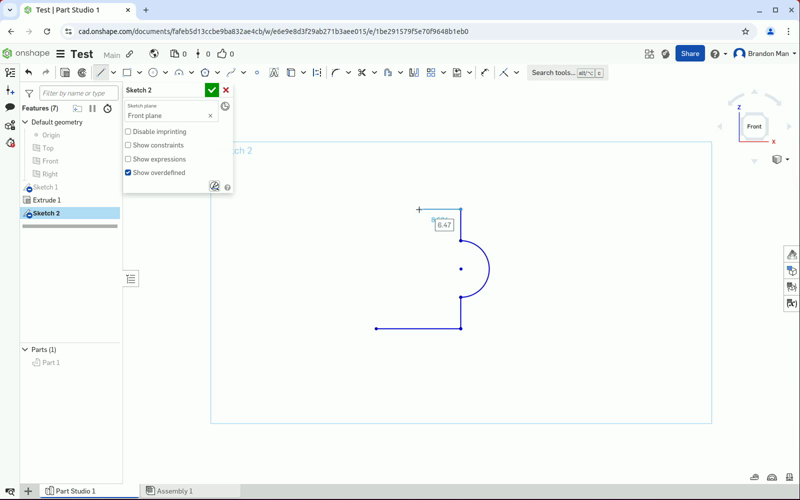
click(419, 209)
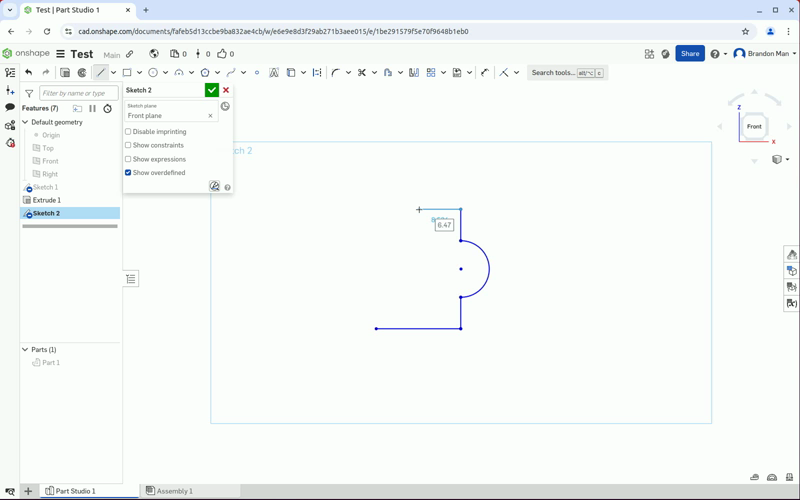
key_up(shift)
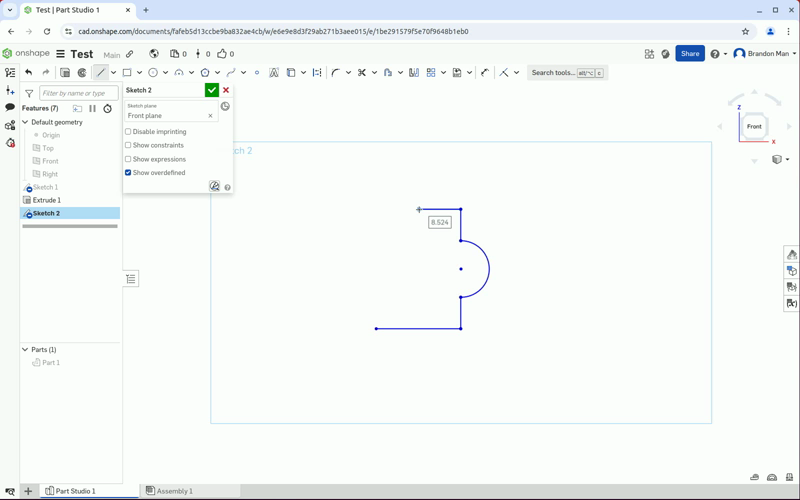
key_down(shift)
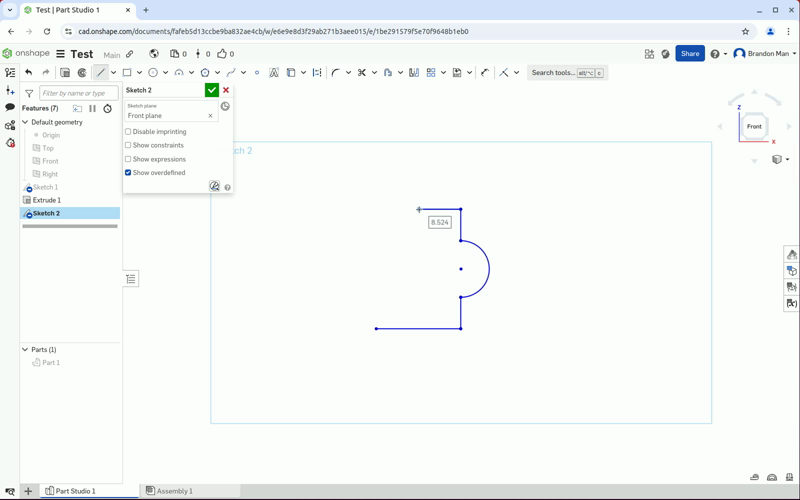
mouse_move(419, 300)
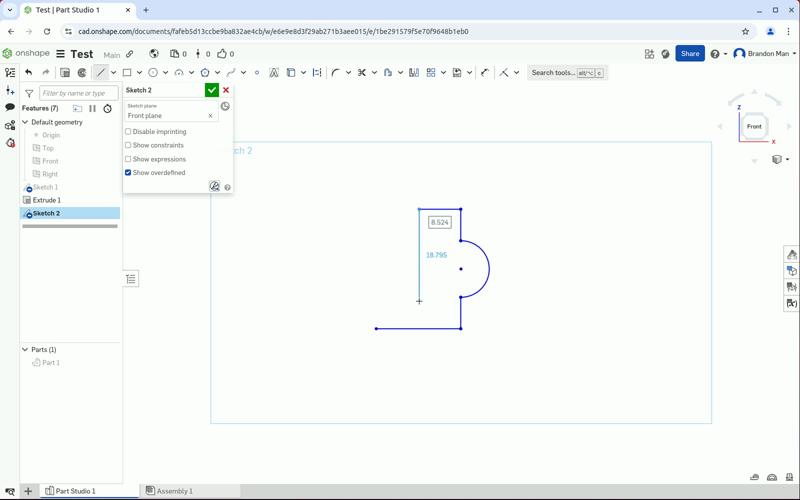
click(419, 300)
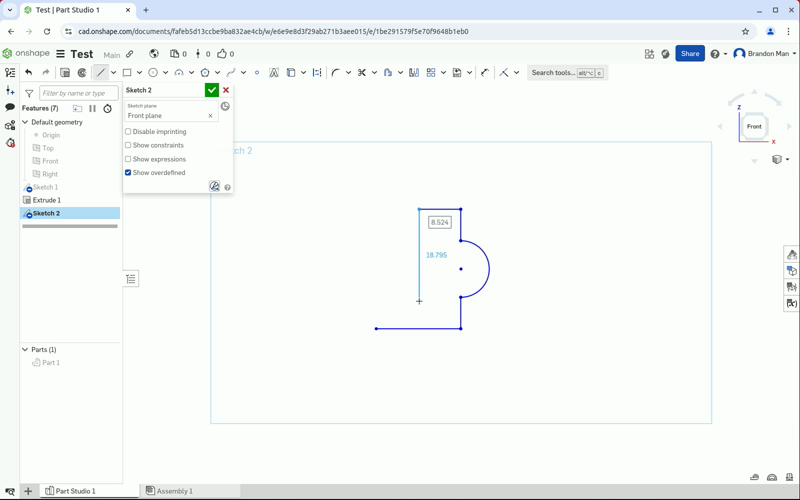
key_up(shift)
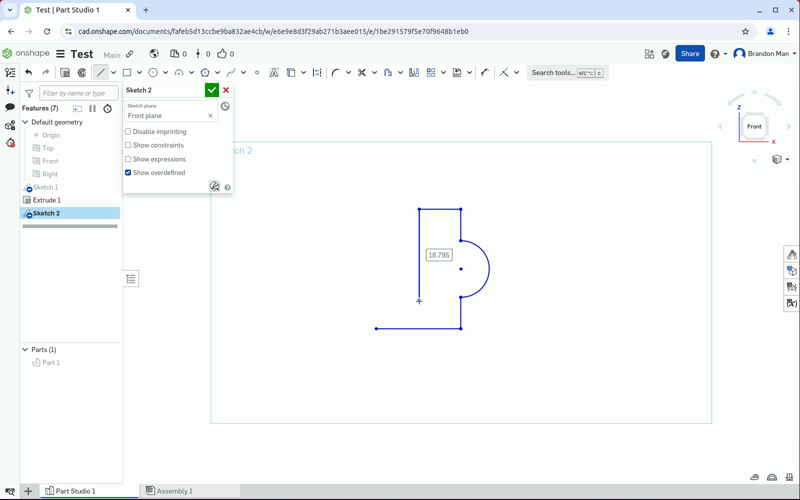
key_down(shift)
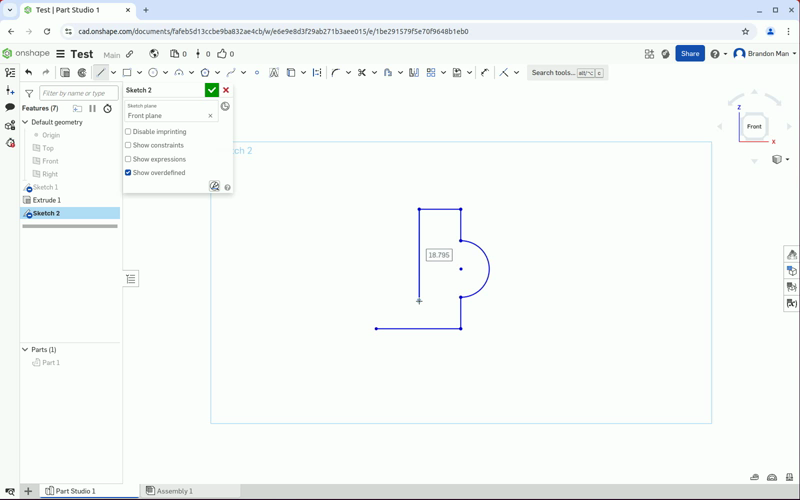
mouse_move(449, 300)
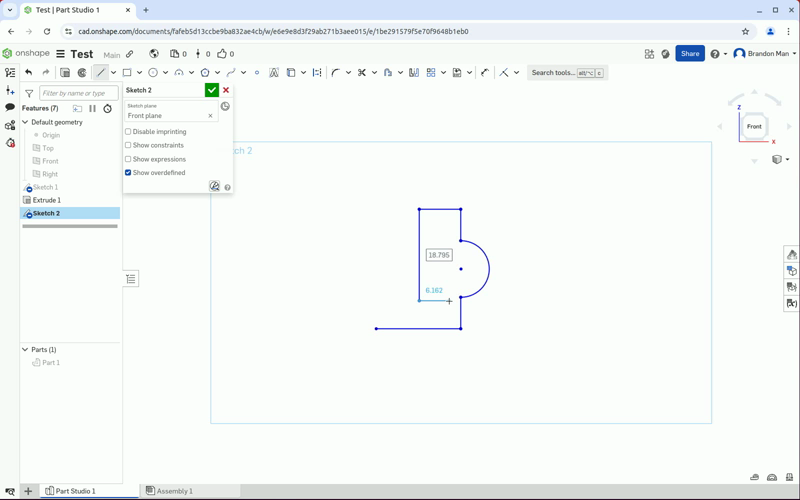
mouse_move(376, 300)
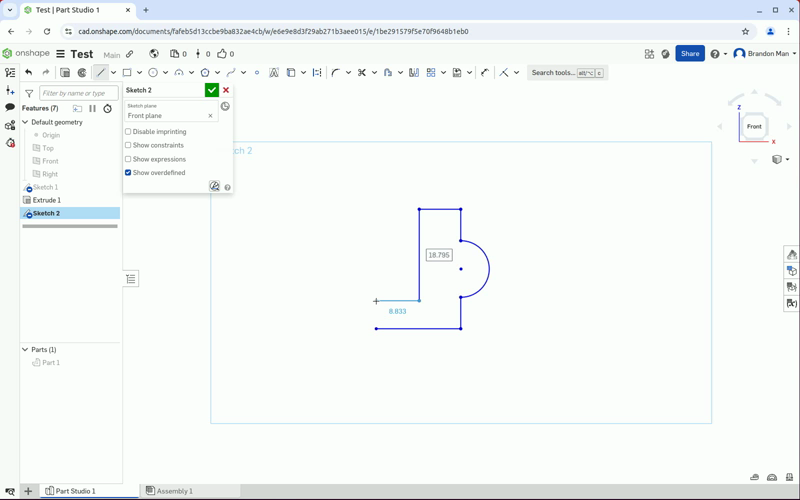
click(376, 300)
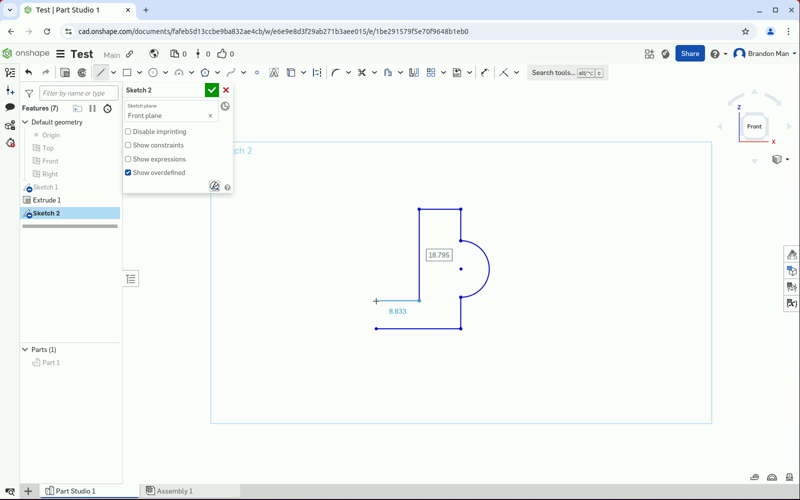
key_up(shift)
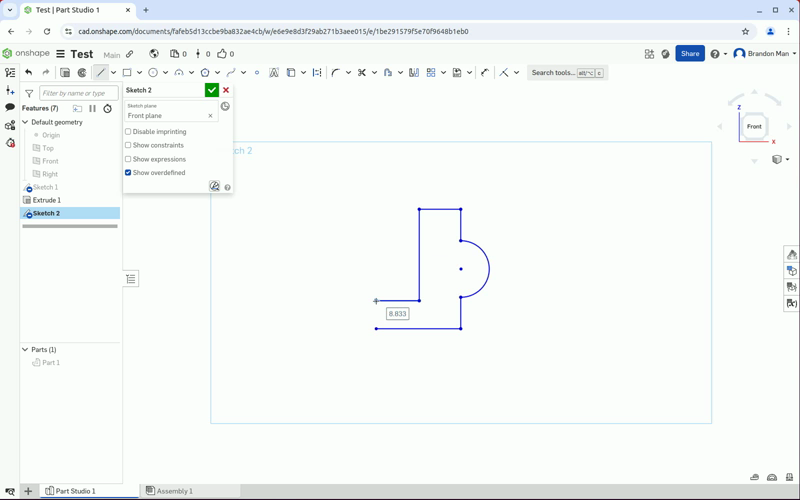
mouse_move(406, 300)
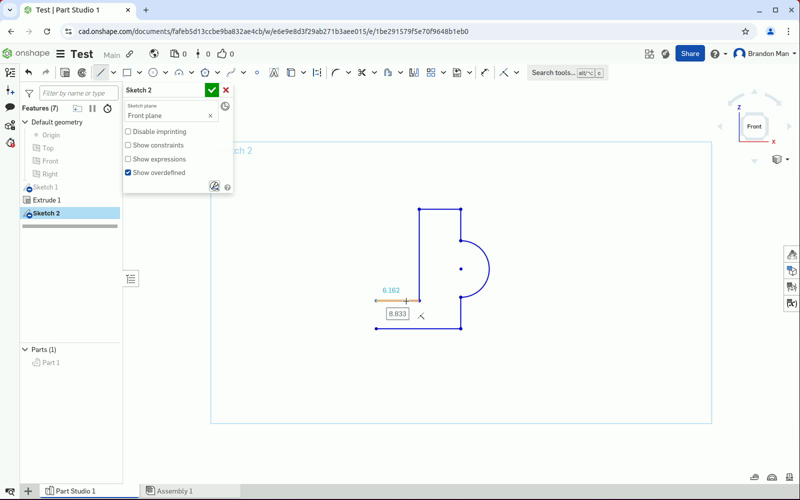
key_down(shift)
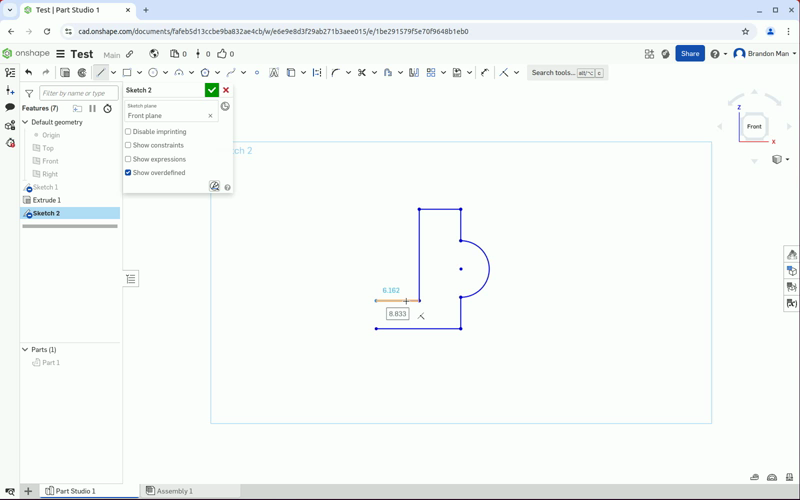
mouse_move(376, 328)
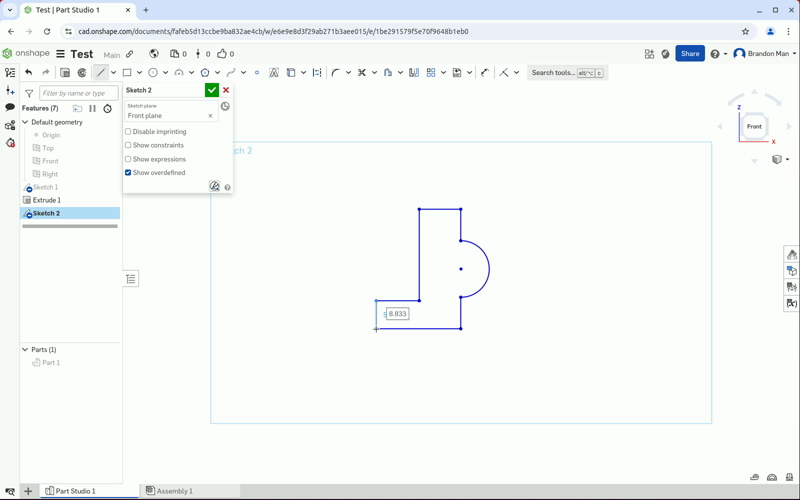
key_up(shift)
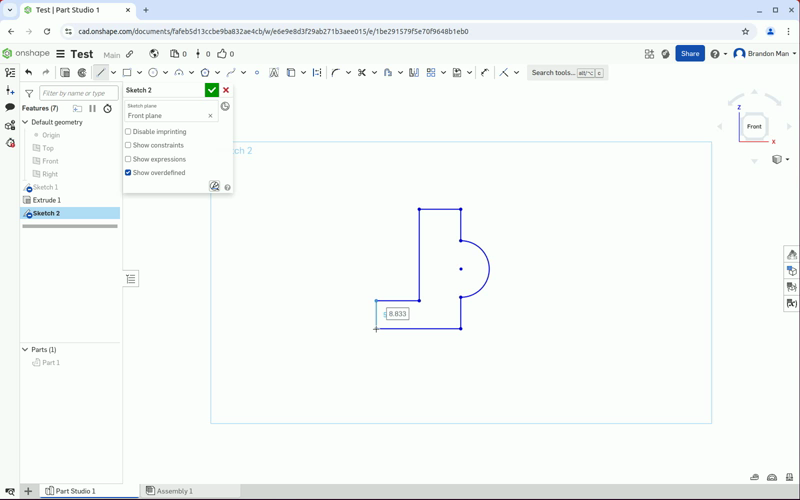
click(376, 328)
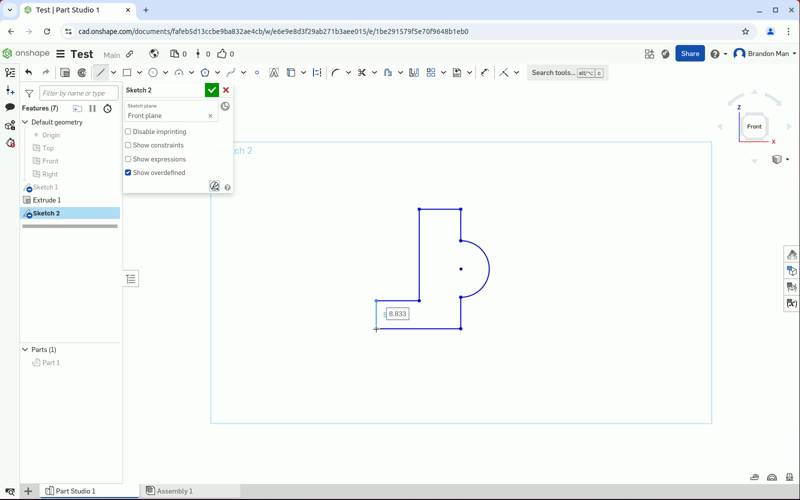
key(esc)
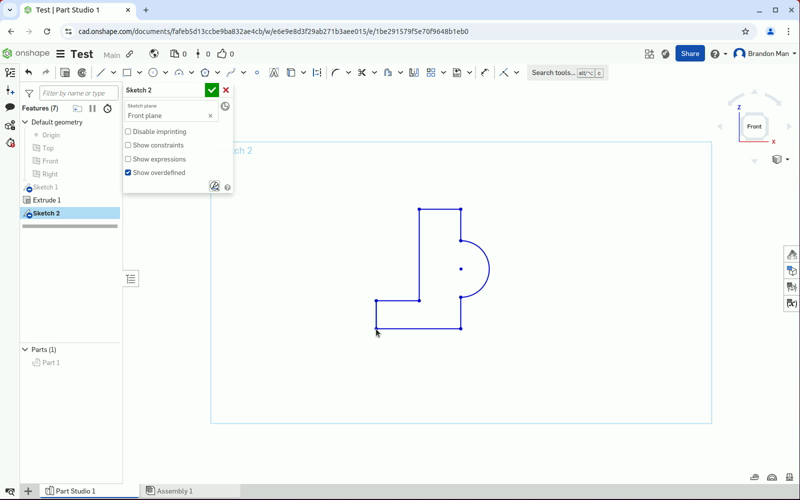
mouse_move(461, 283)
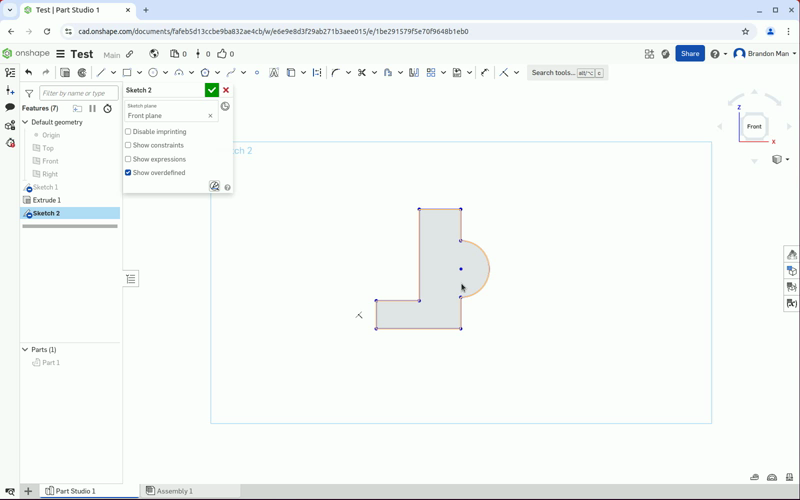
scroll(6)
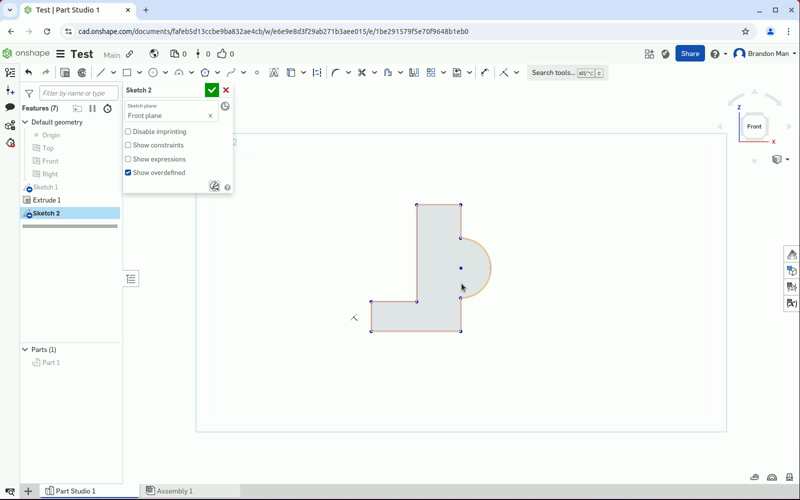
scroll(6)
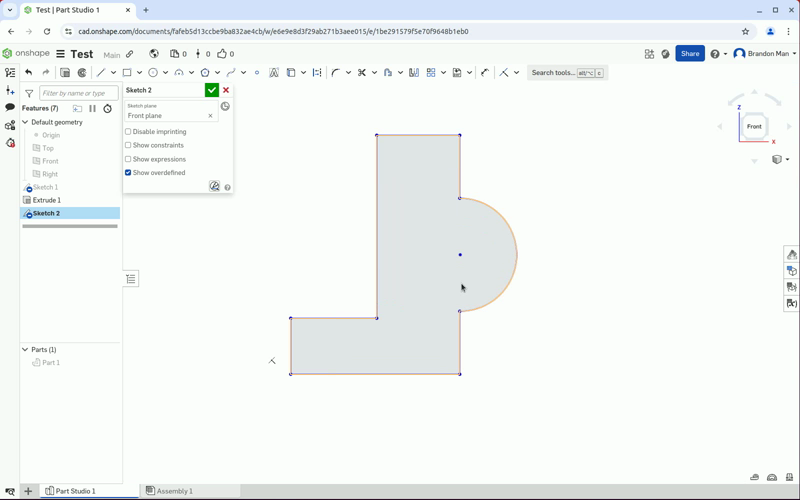
scroll(6)
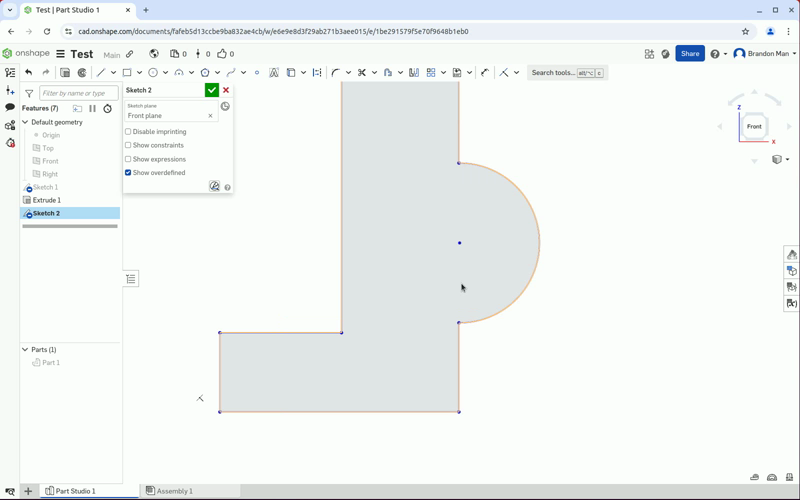
scroll(6)
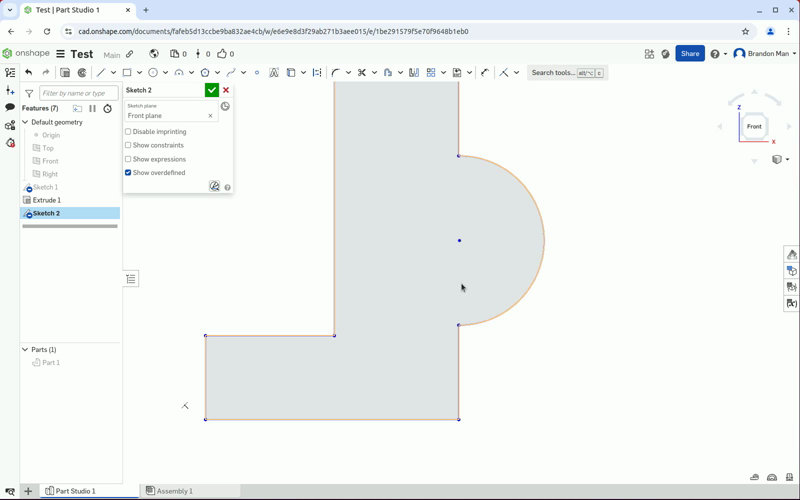
scroll(6)
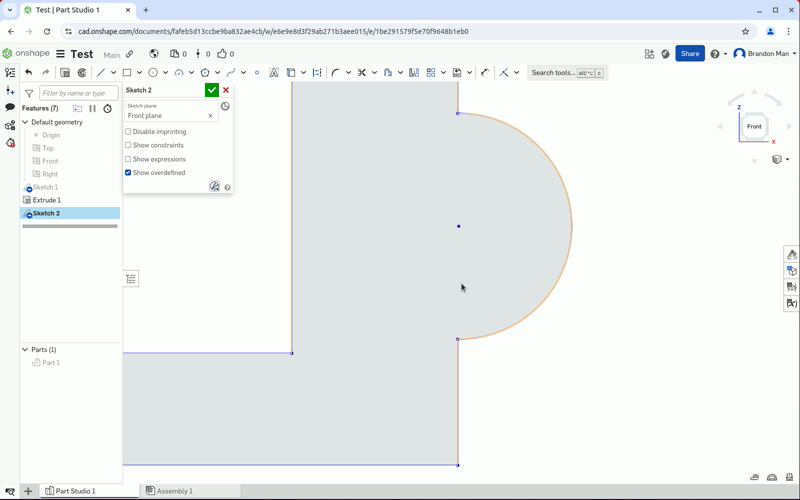
scroll(6)
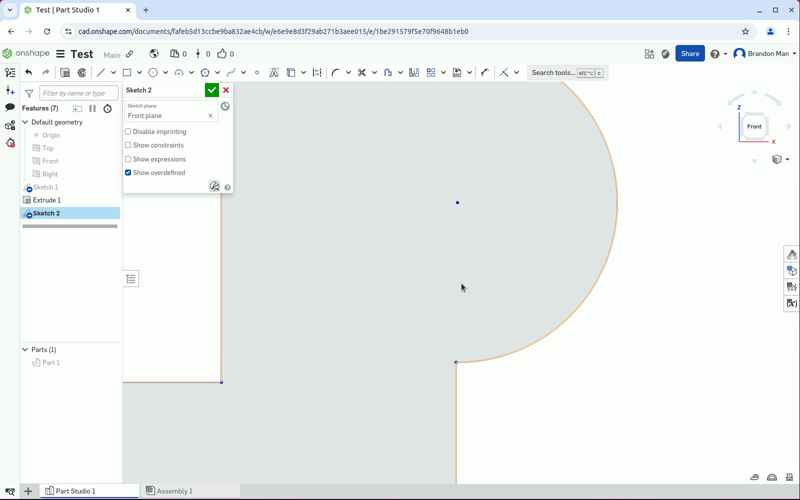
scroll(6)
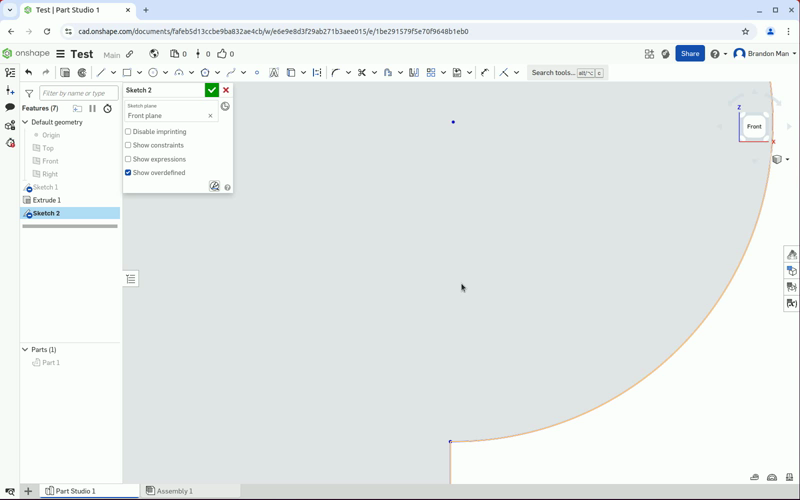
click(461, 283)
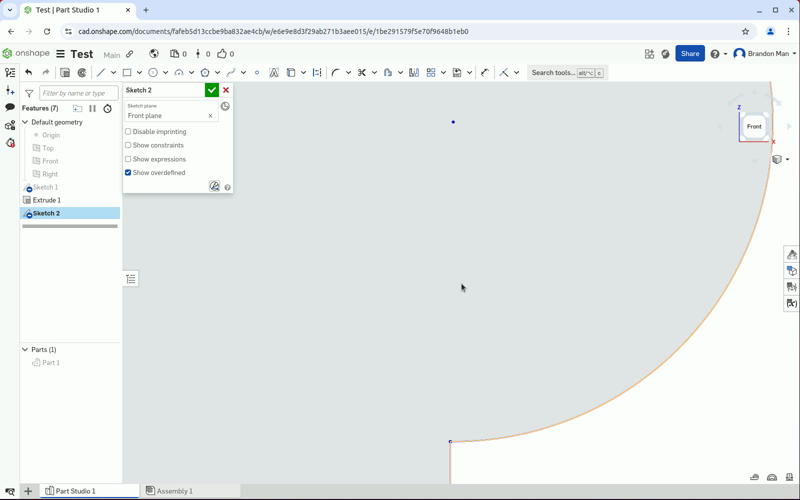
scroll(-6)
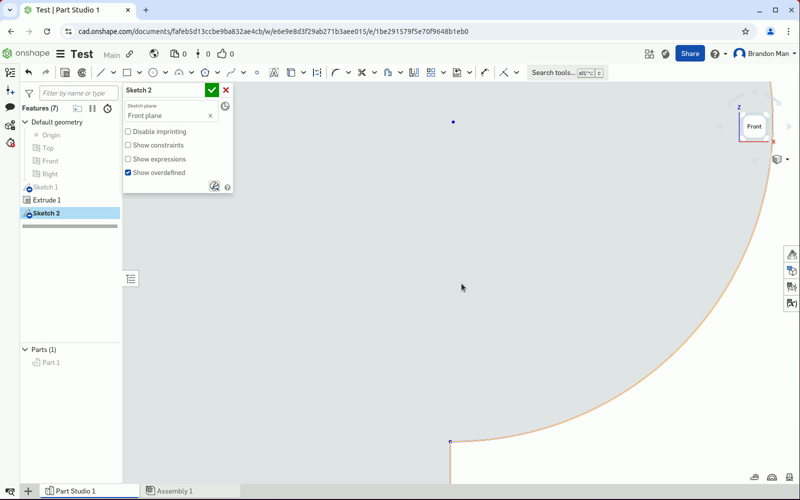
scroll(-6)
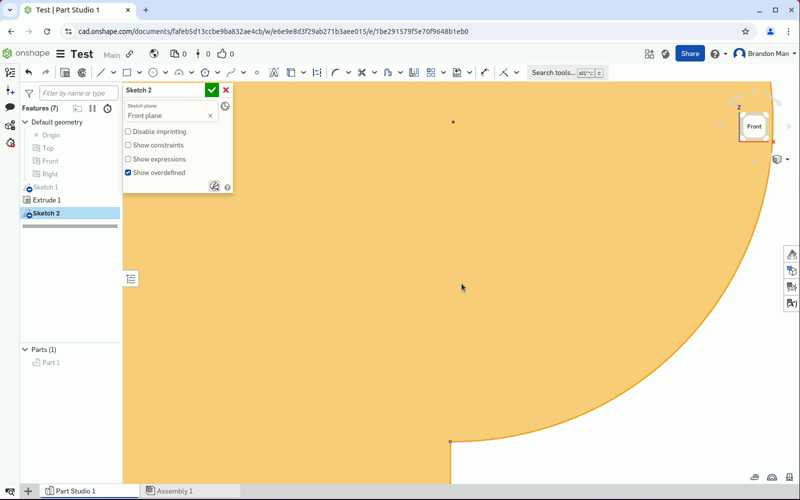
scroll(-6)
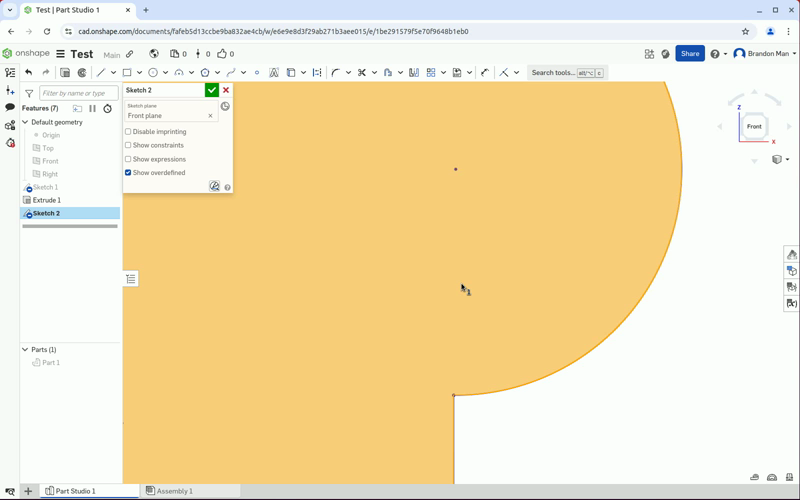
scroll(-6)
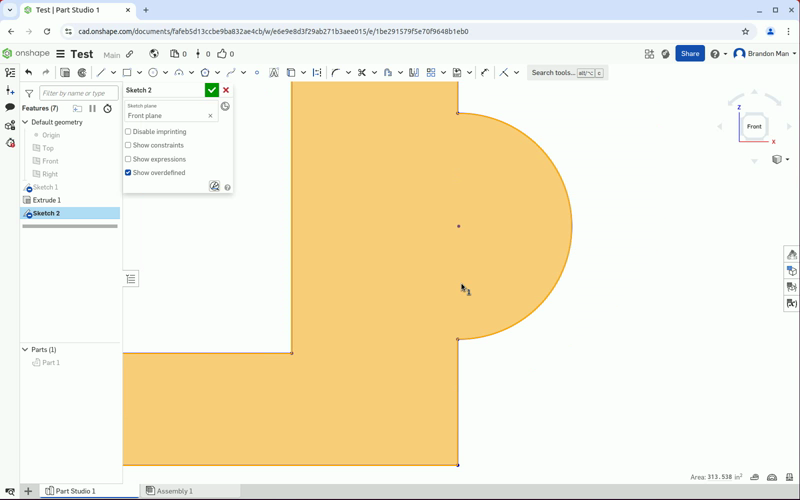
scroll(-6)
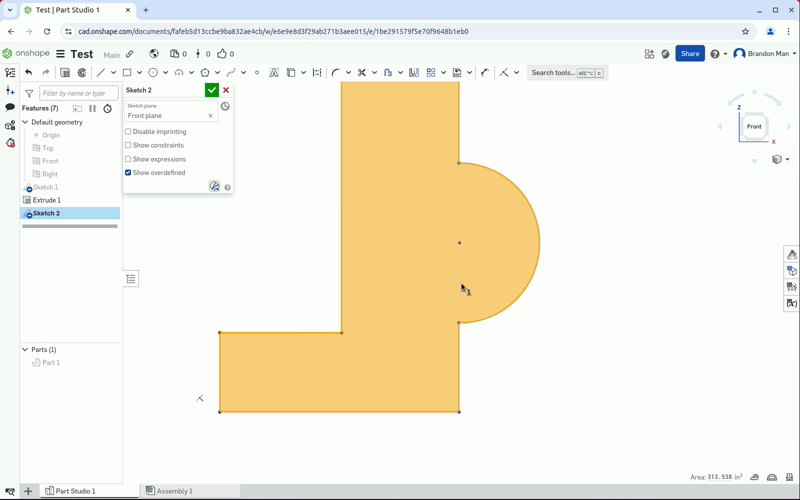
scroll(-6)
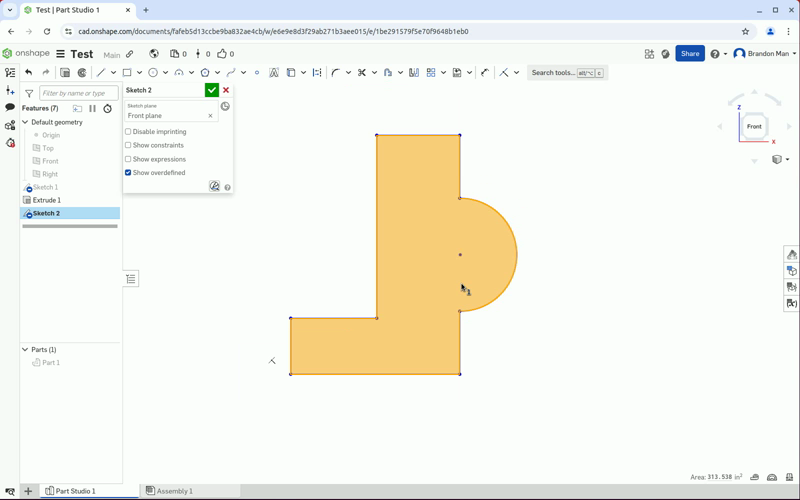
scroll(-6)
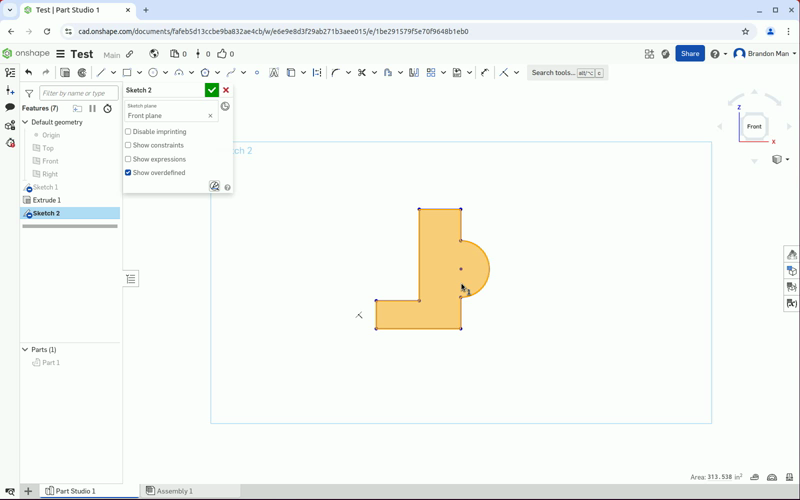
mouse_move(73, 352)
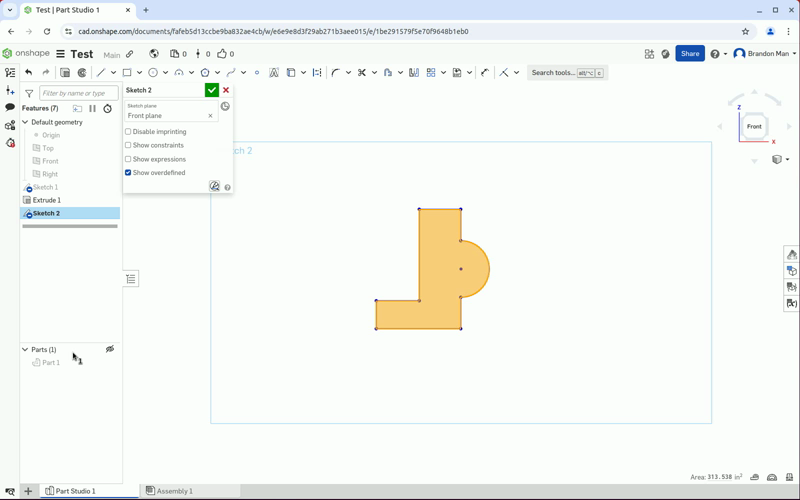
key(shift+y)
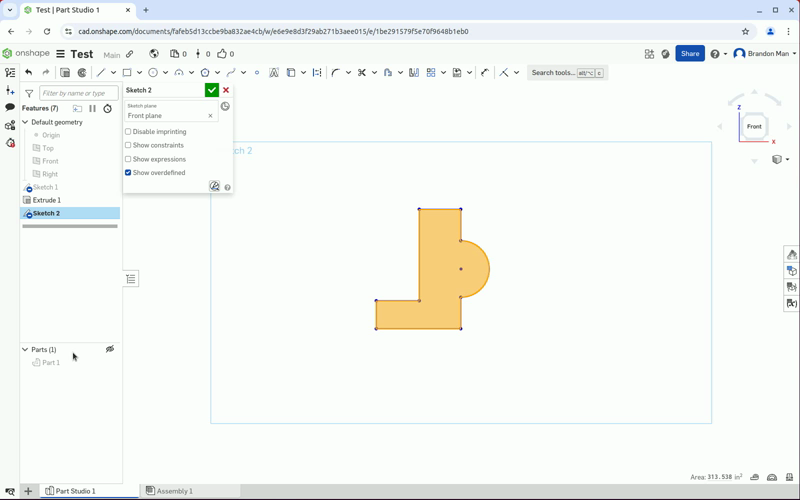
key(shift+e)
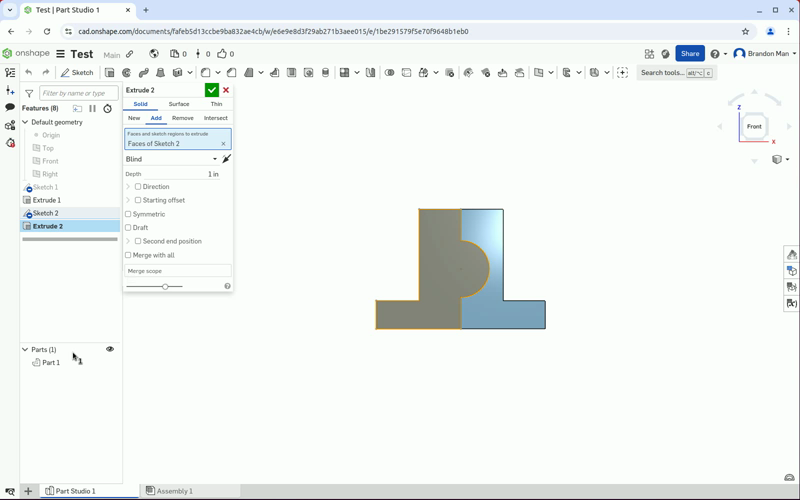
mouse_move(143, 106)
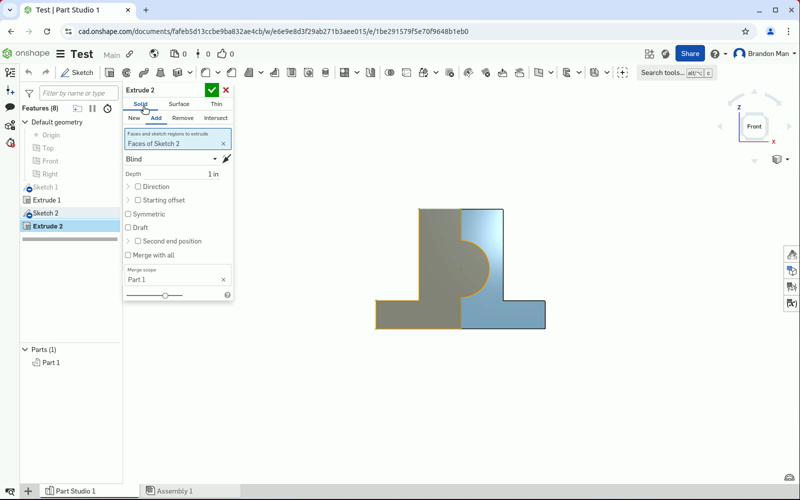
click(143, 106)
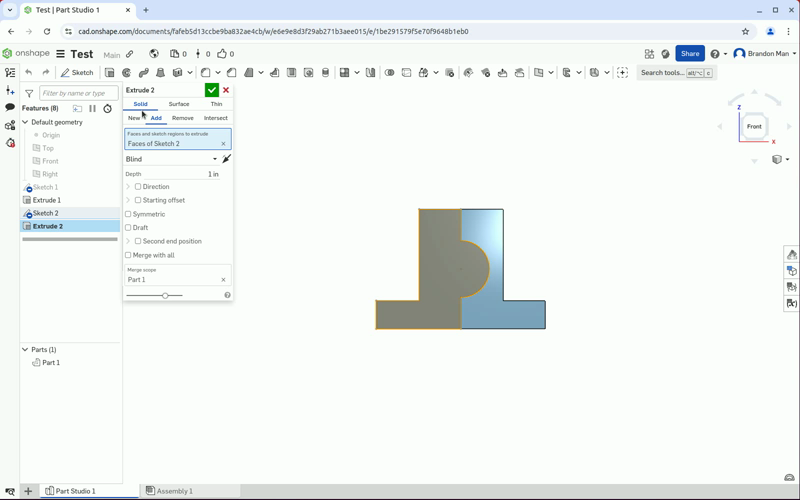
mouse_move(137, 120)
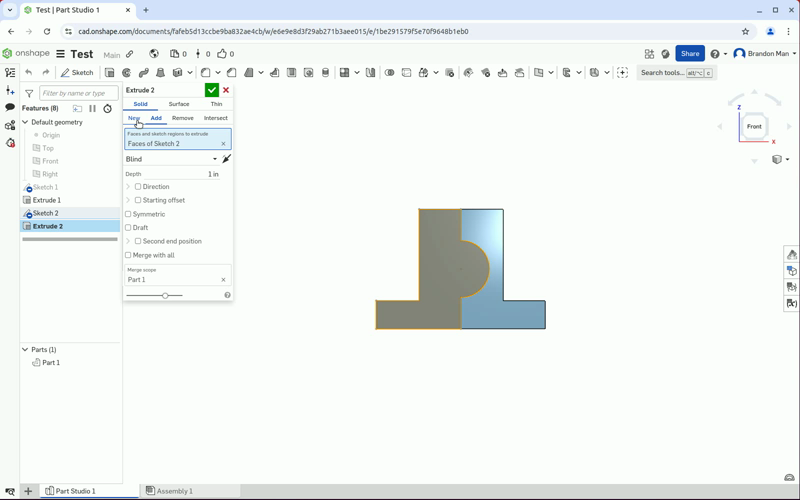
click(137, 120)
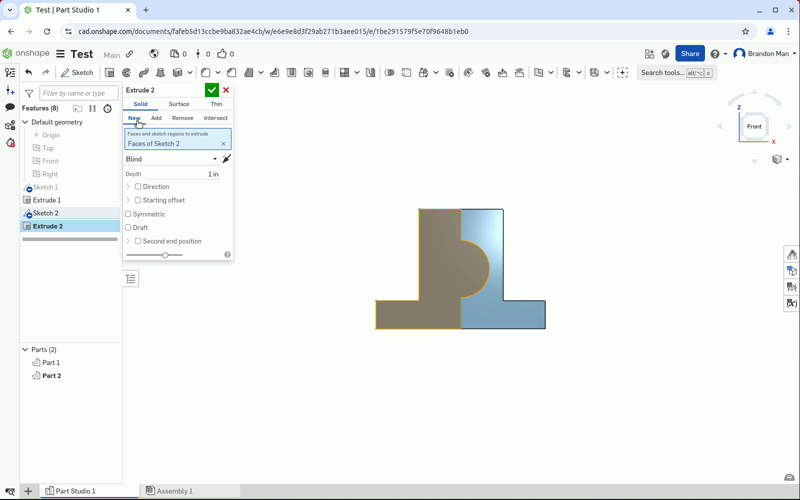
key(tab, 4)
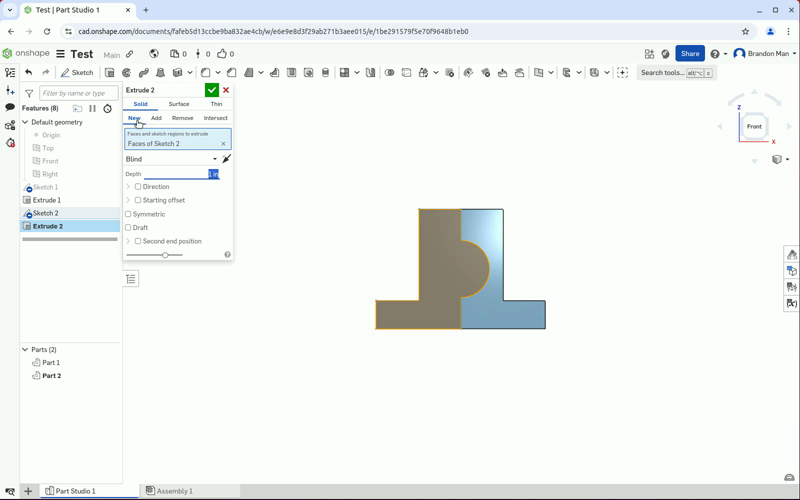
text(23.108)
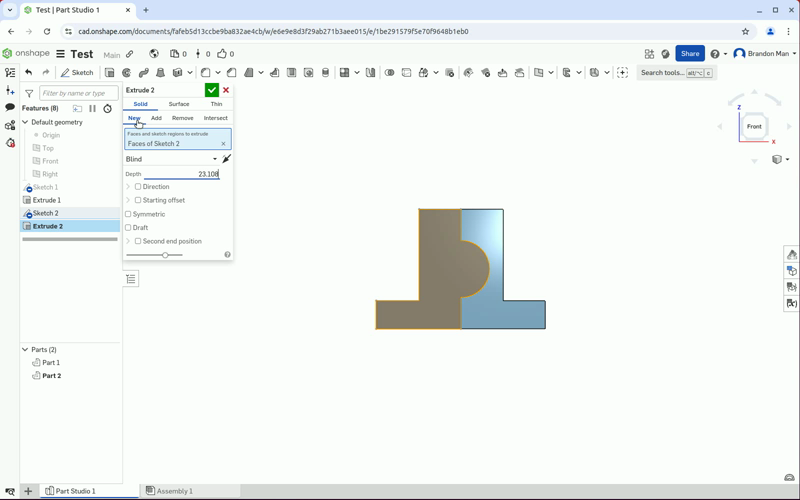
key(enter)
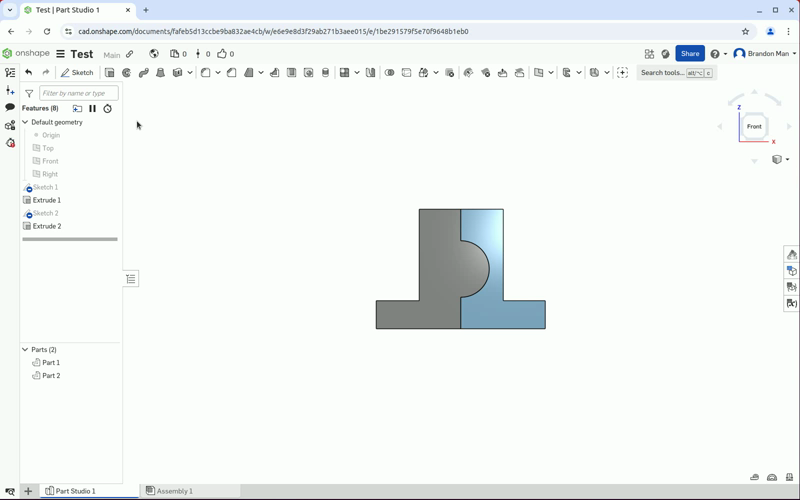
key(shift+h)
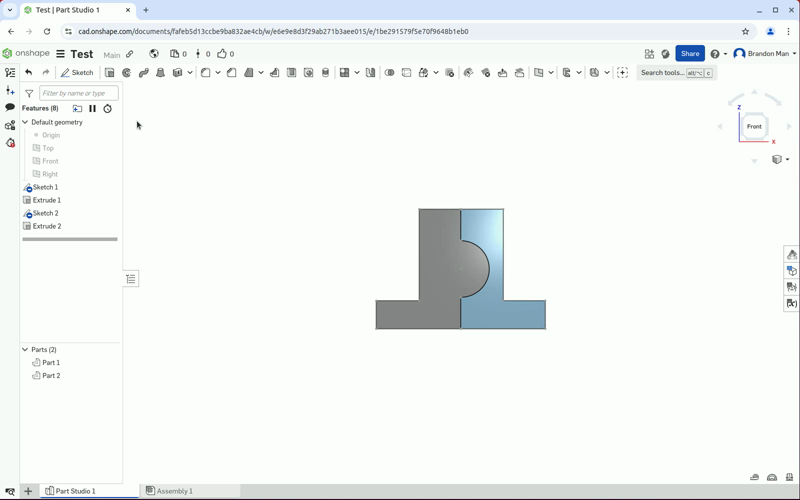
key(shift+h)
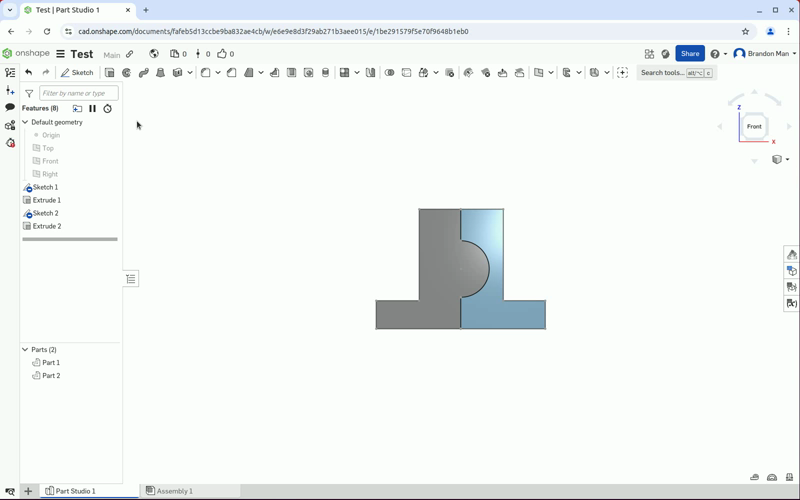
key(shift+7)
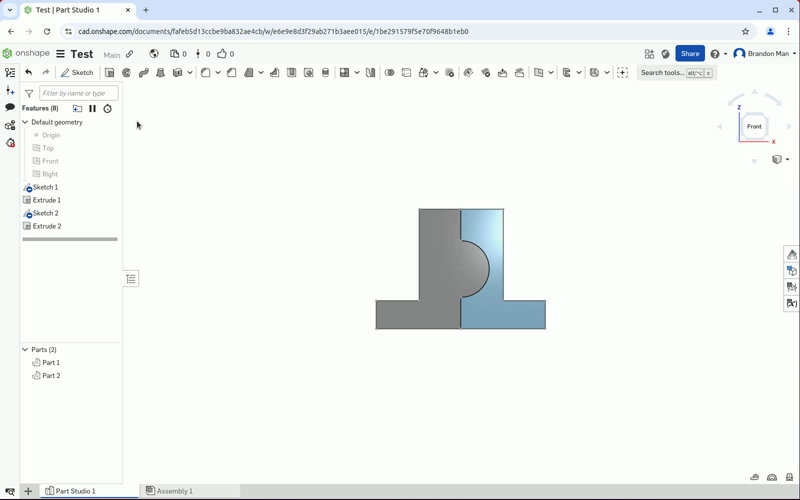
key(left, 2)
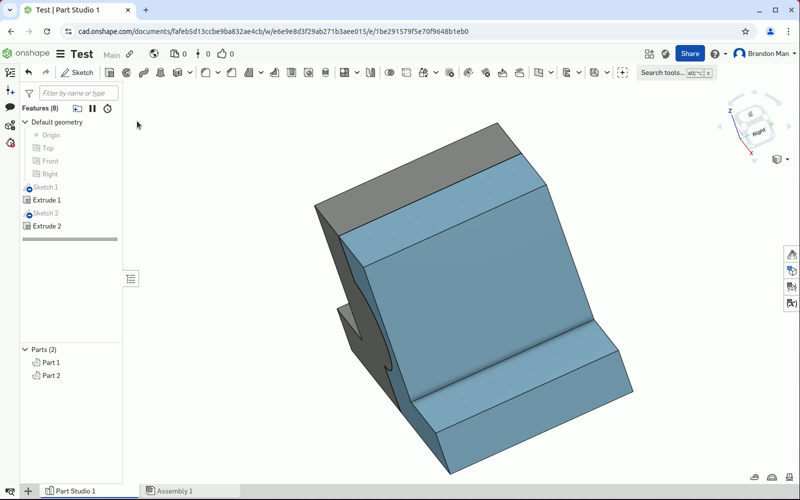
key(down, 2)
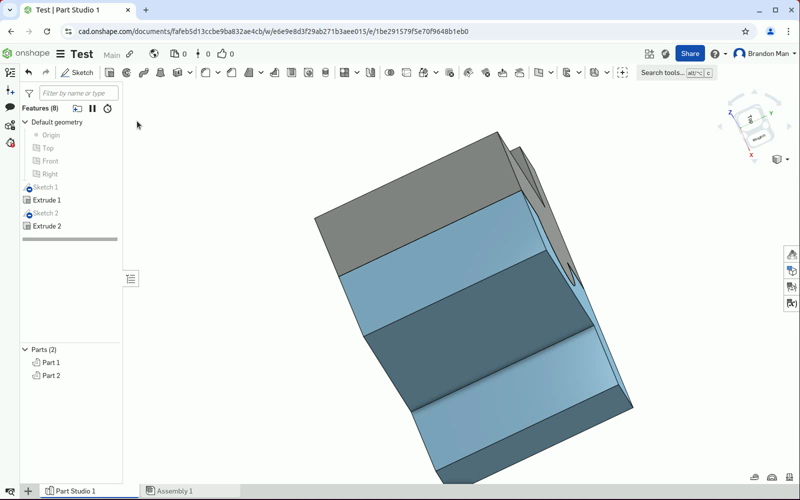
key(up, 2)
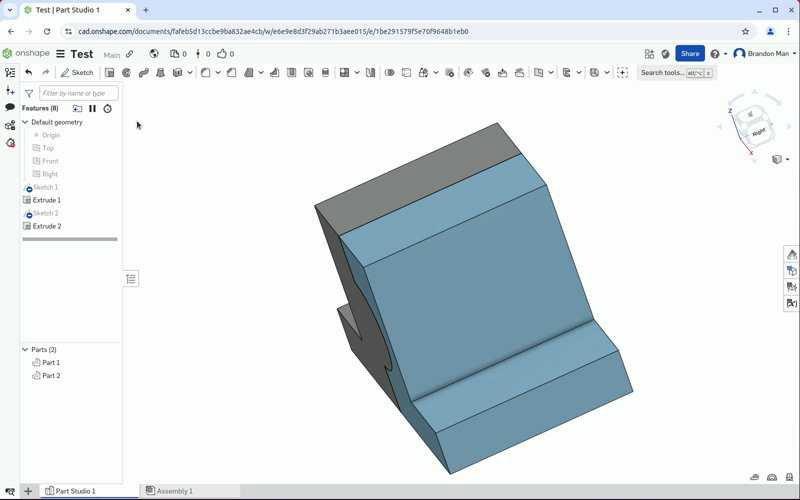
key(right, 2)
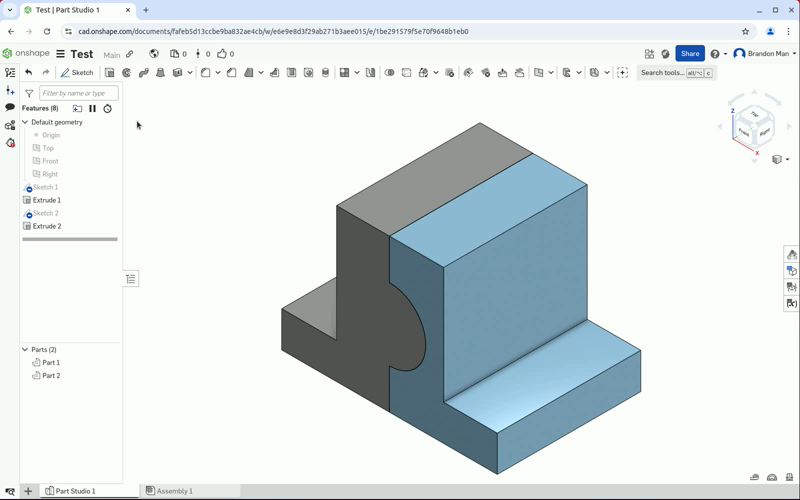
mouse_move(73, 189)
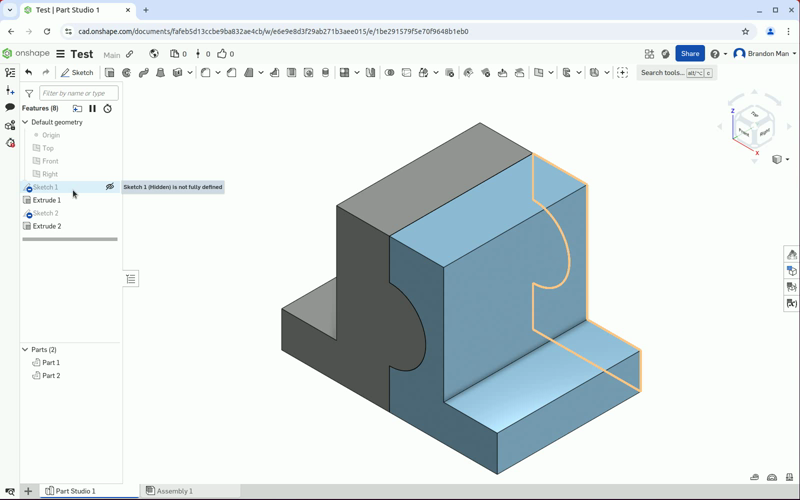
click(73, 189)